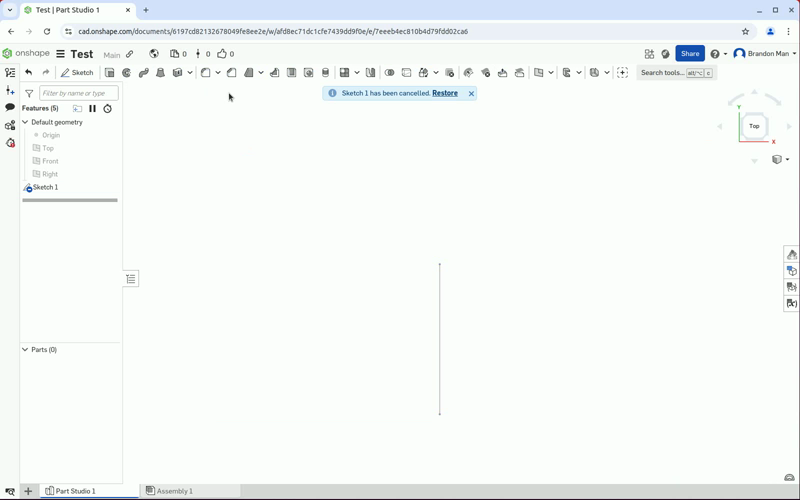
key(shift+h)
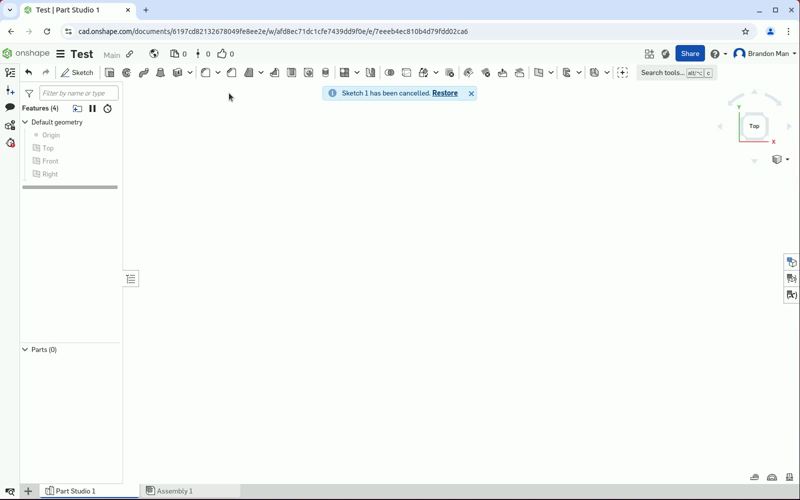
mouse_move(73, 352)
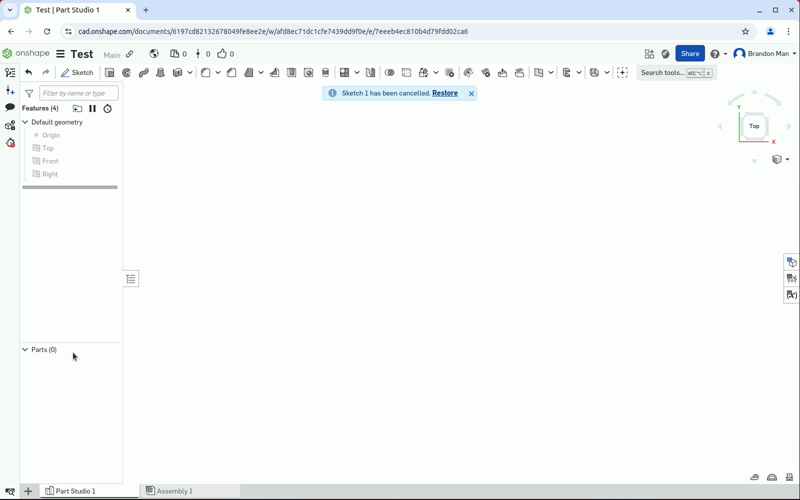
key(y)
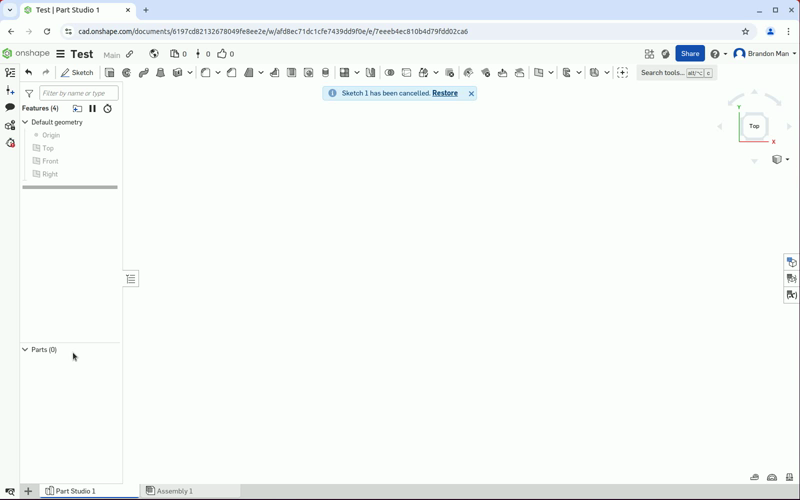
key(shift+p)
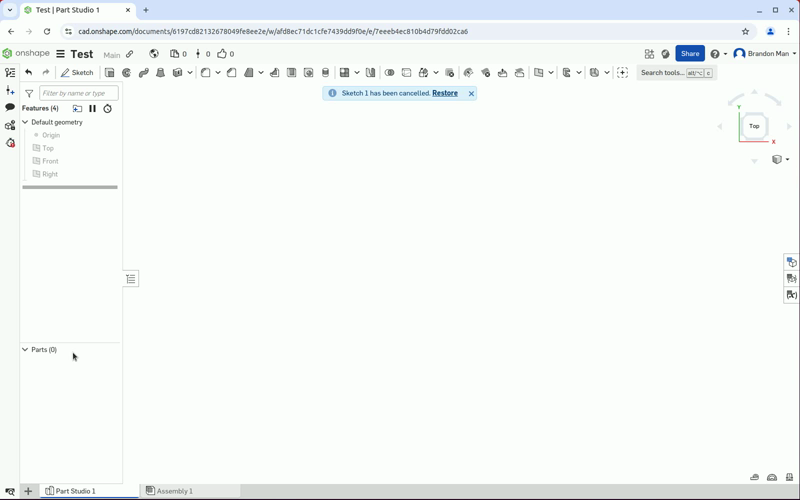
key(space)
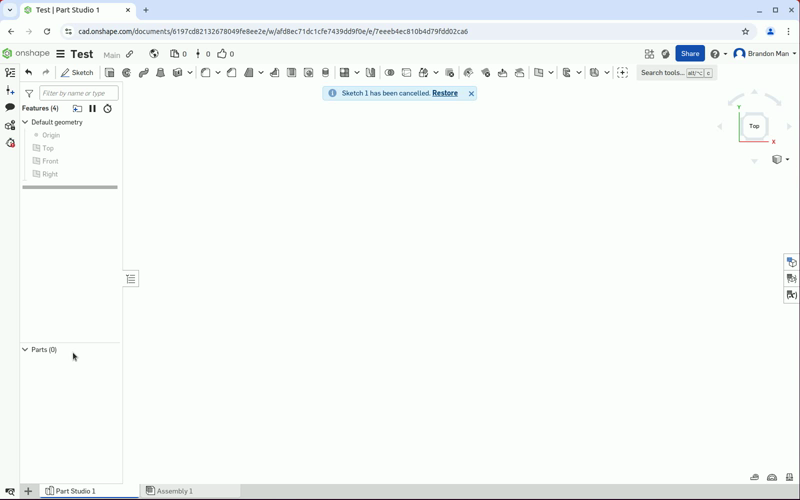
key_down(shift)
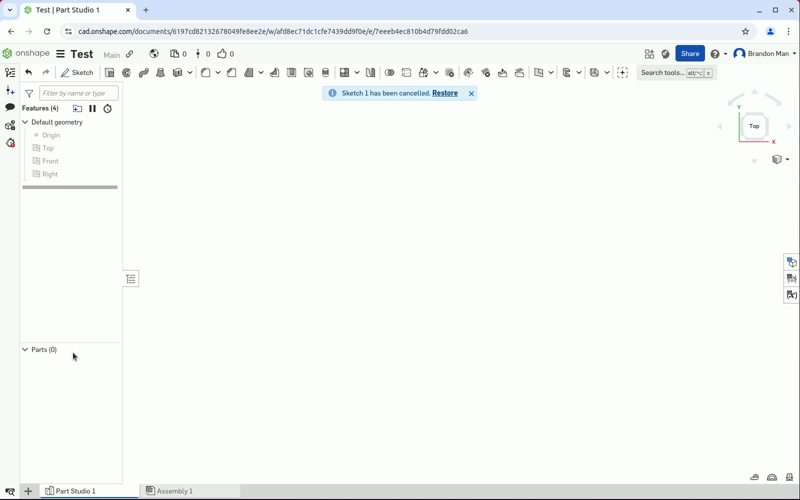
key(up)
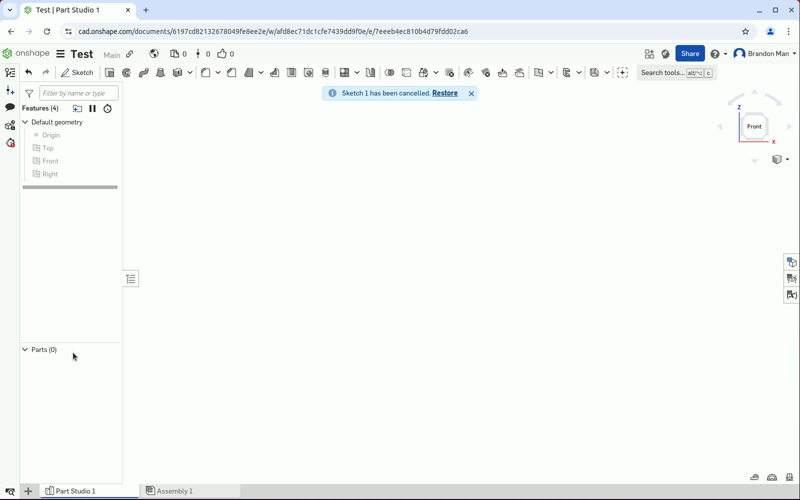
key_up(shift)
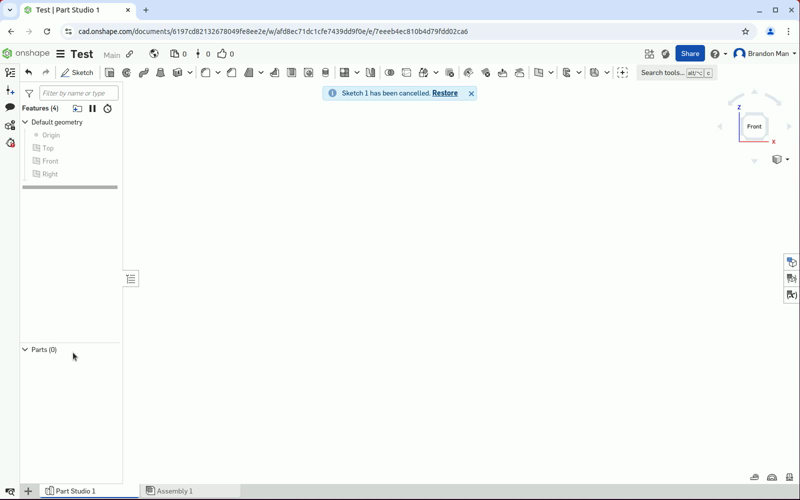
mouse_move(73, 352)
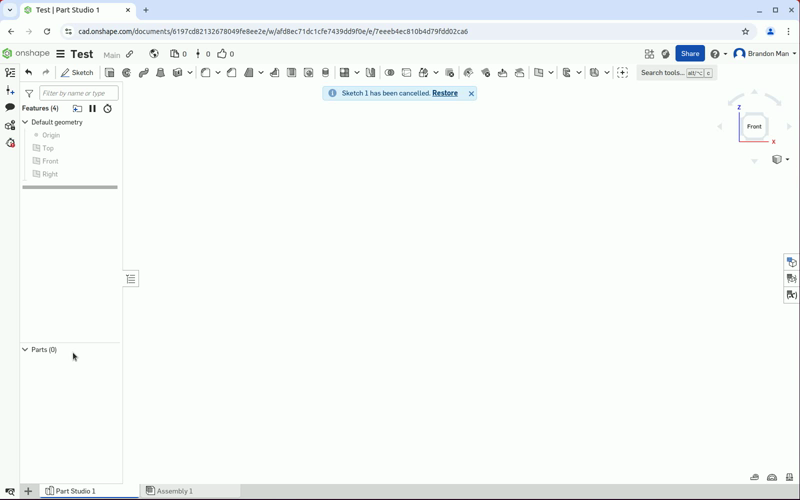
key(shift+y)
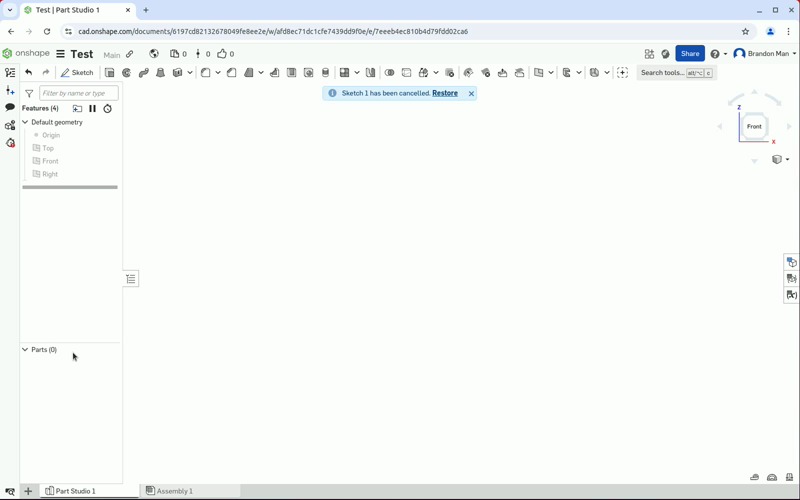
key(shift+s)
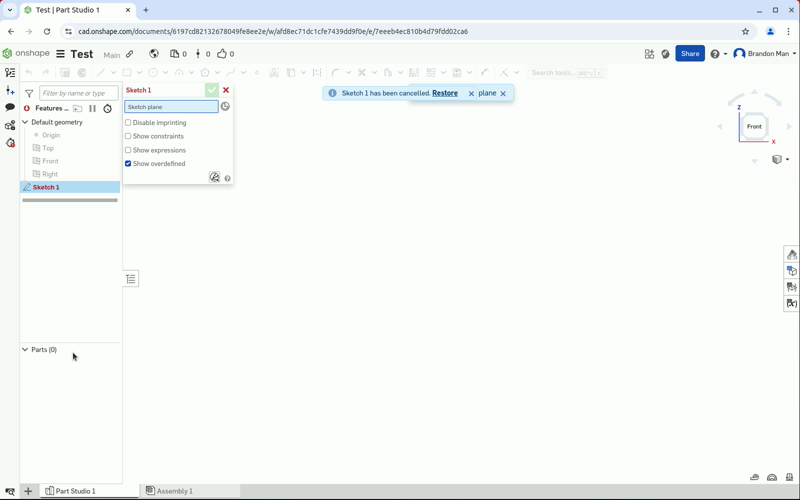
mouse_move(73, 163)
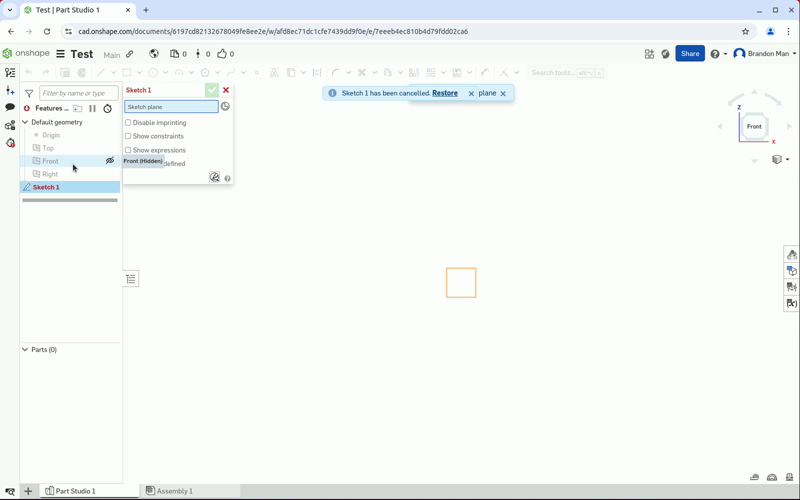
click(73, 163)
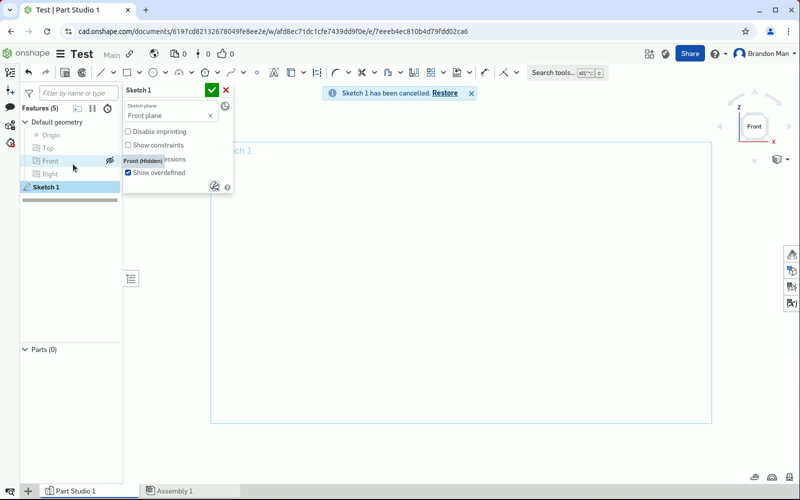
mouse_move(73, 352)
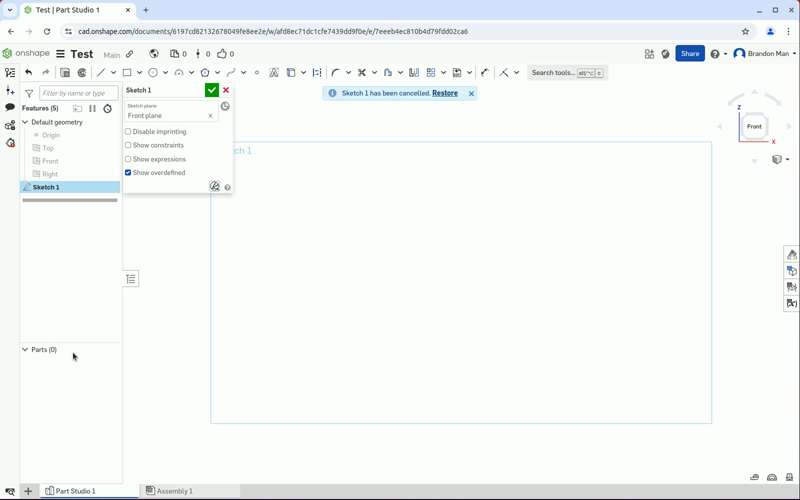
key(y)
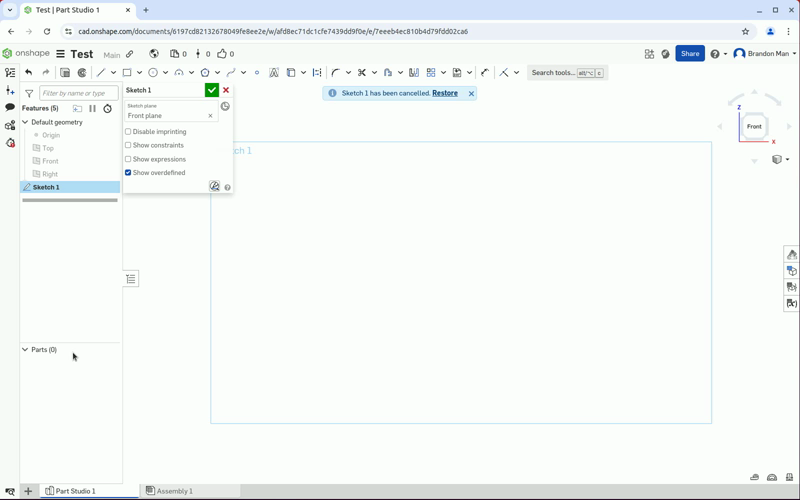
key(c)
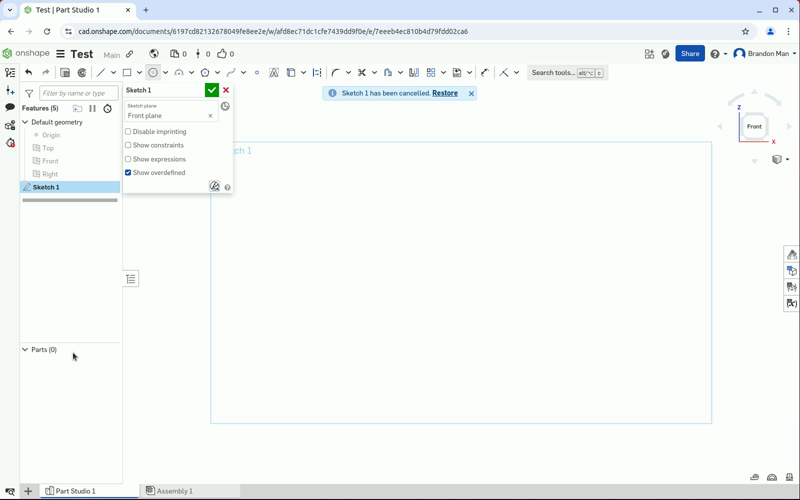
key_down(shift)
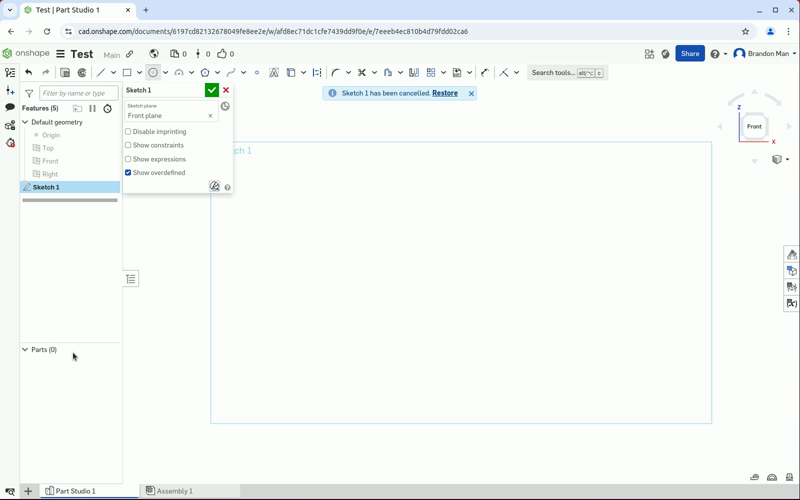
mouse_move(380, 282)
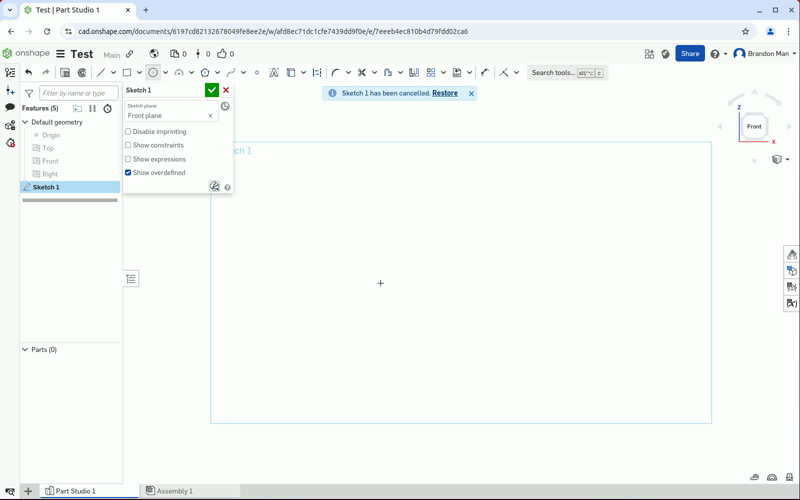
click(380, 282)
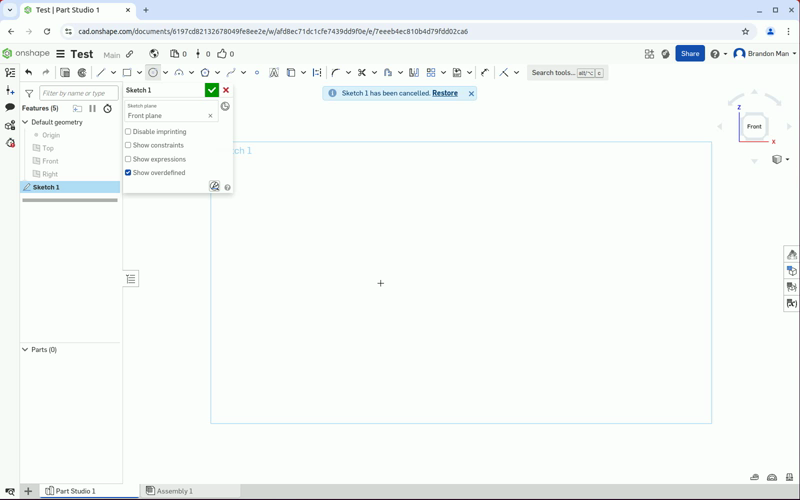
key_up(shift)
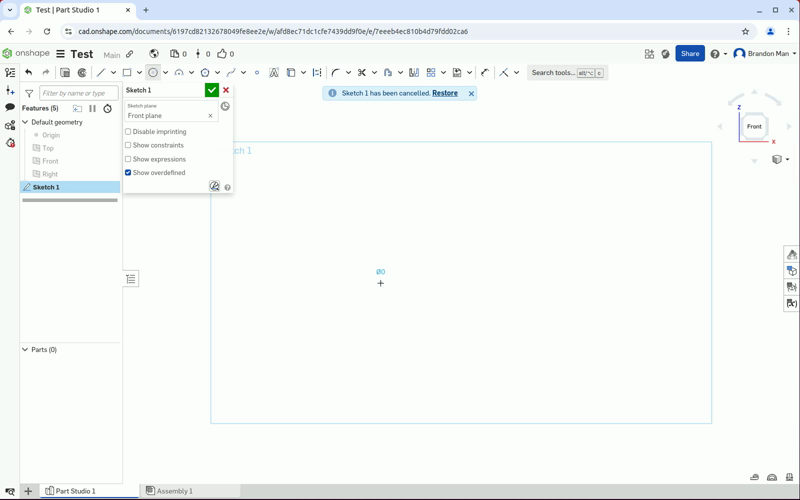
mouse_move(413, 282)
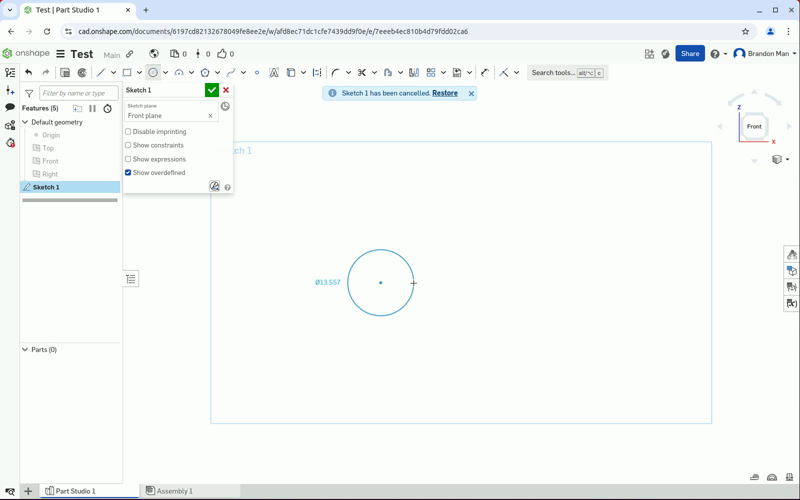
click(413, 282)
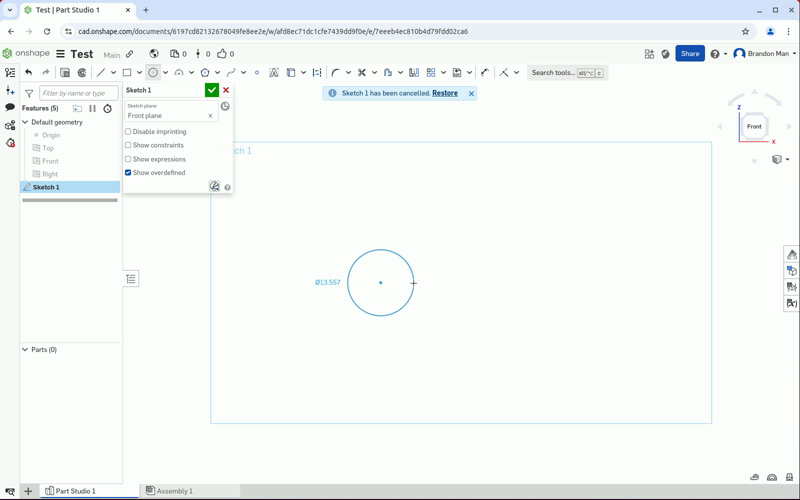
key(esc)
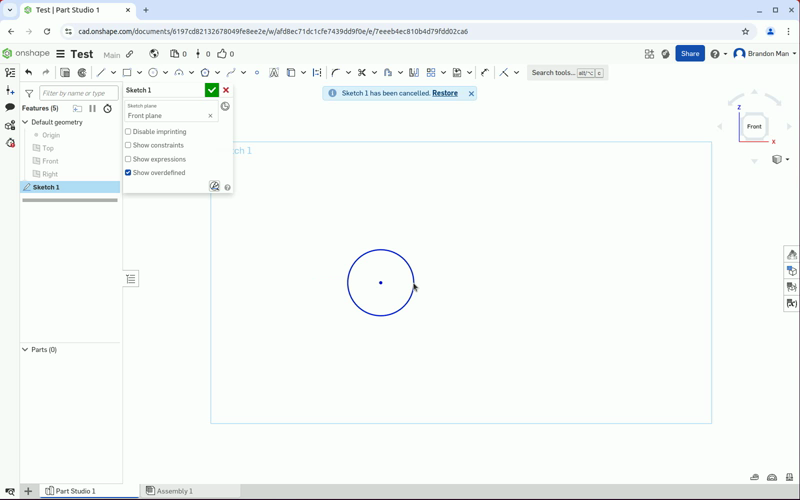
mouse_move(378, 277)
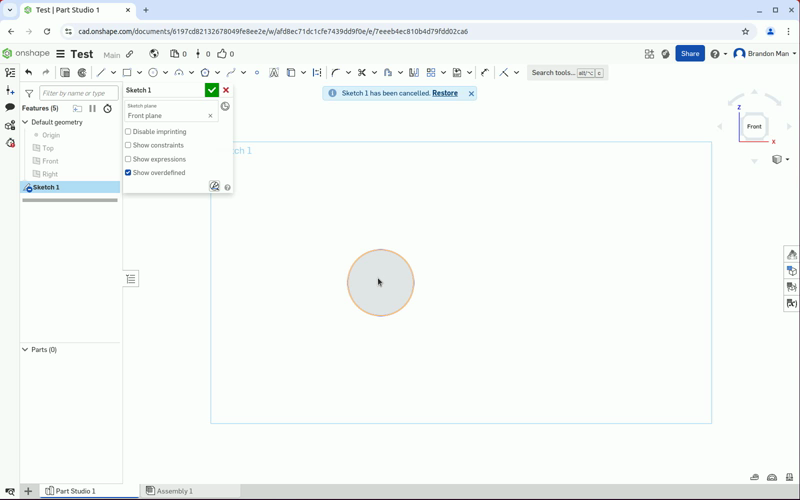
click(378, 277)
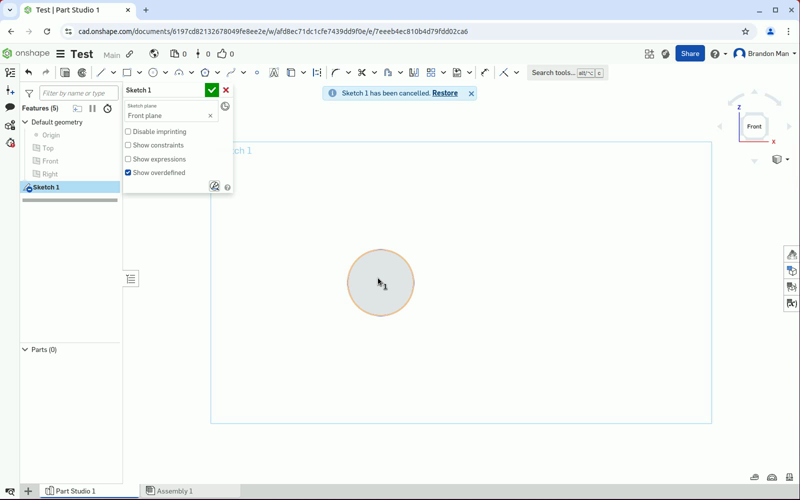
mouse_move(73, 352)
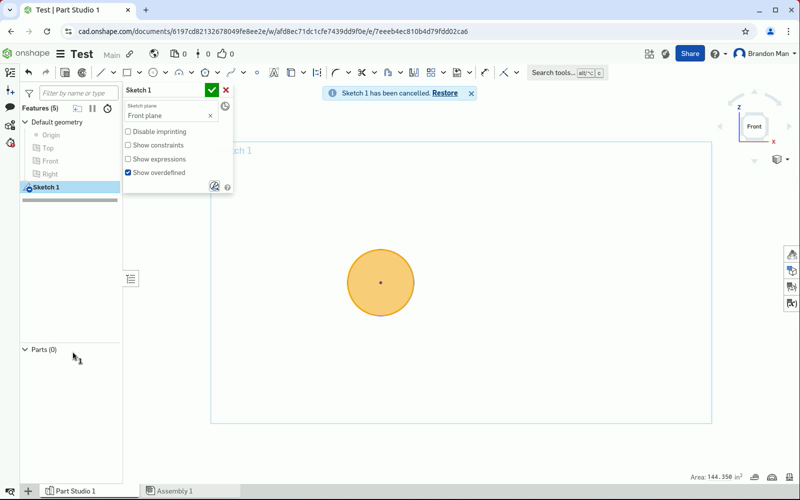
key(shift+y)
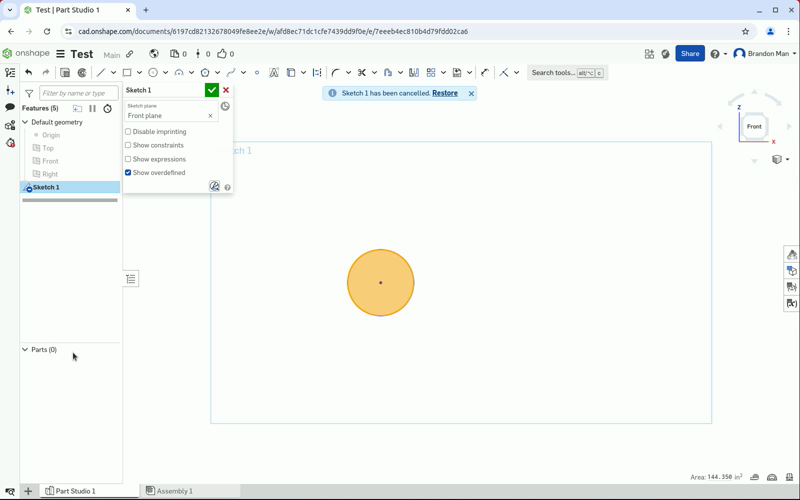
key(shift+e)
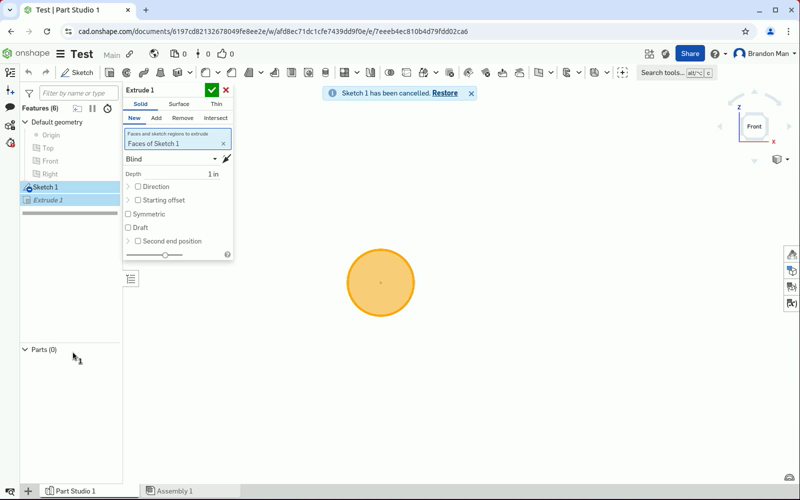
mouse_move(143, 106)
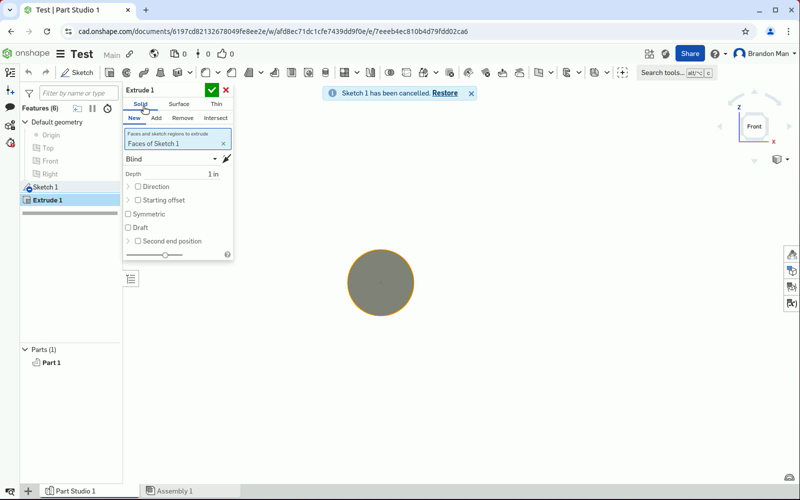
click(143, 106)
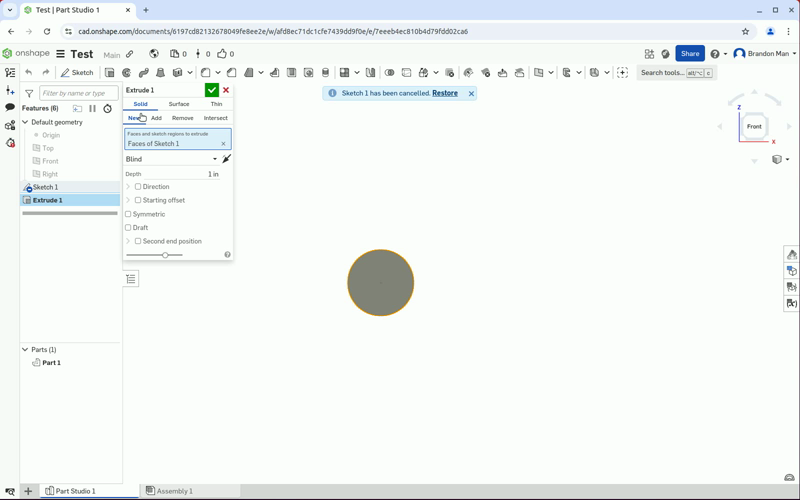
mouse_move(137, 120)
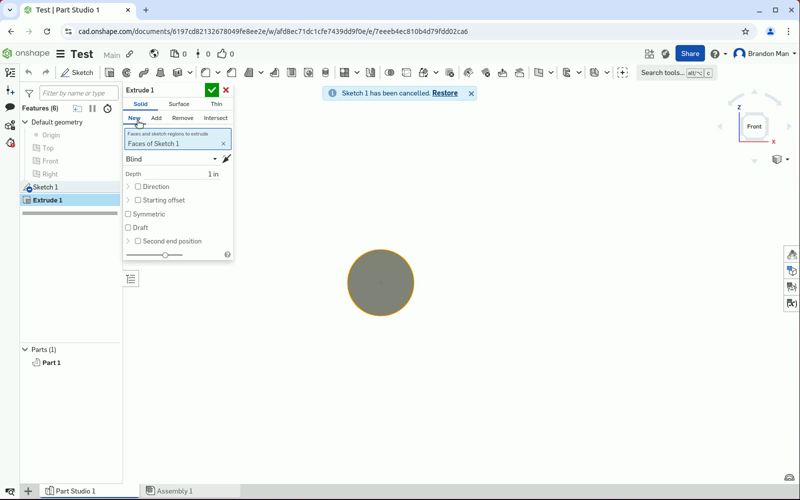
click(137, 120)
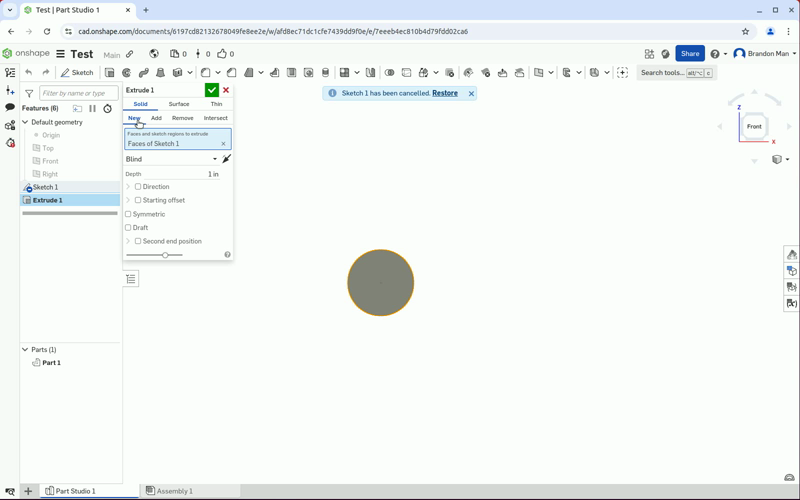
key(tab, 4)
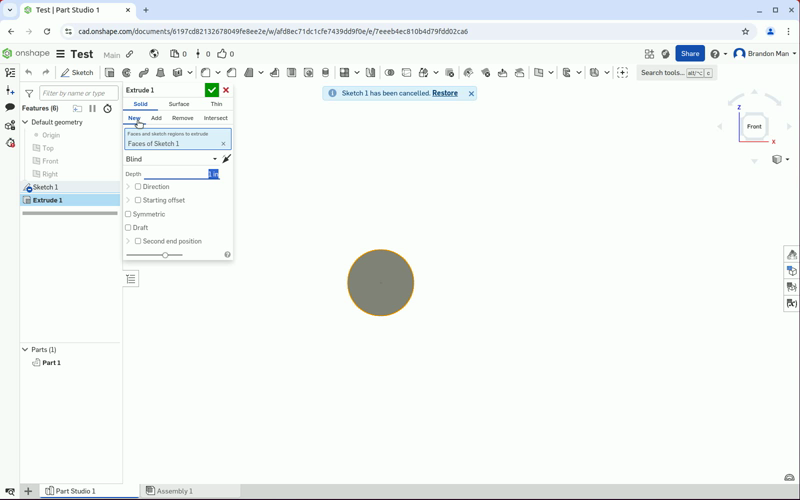
text(5.536)
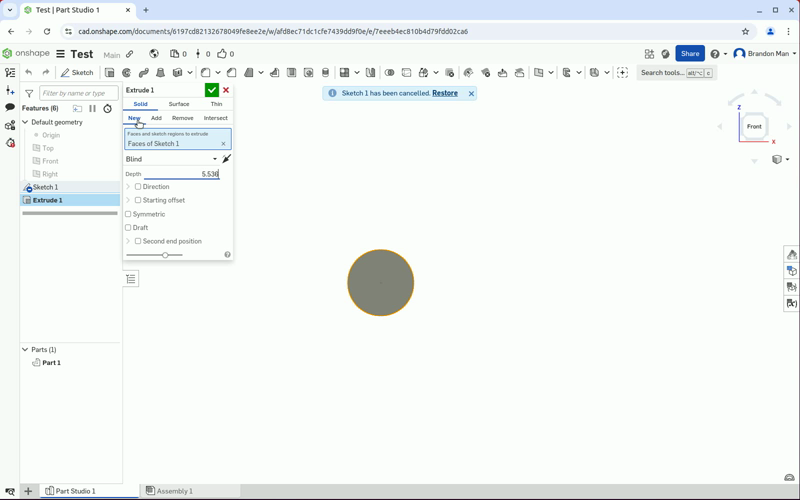
key(enter)
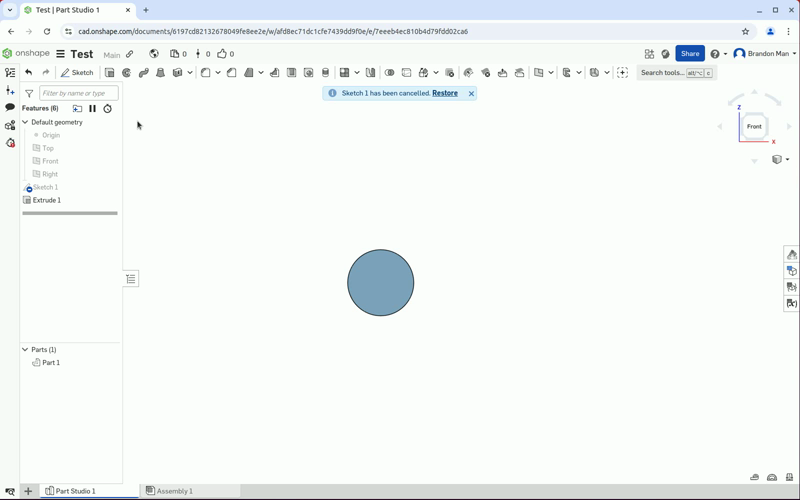
key(shift+h)
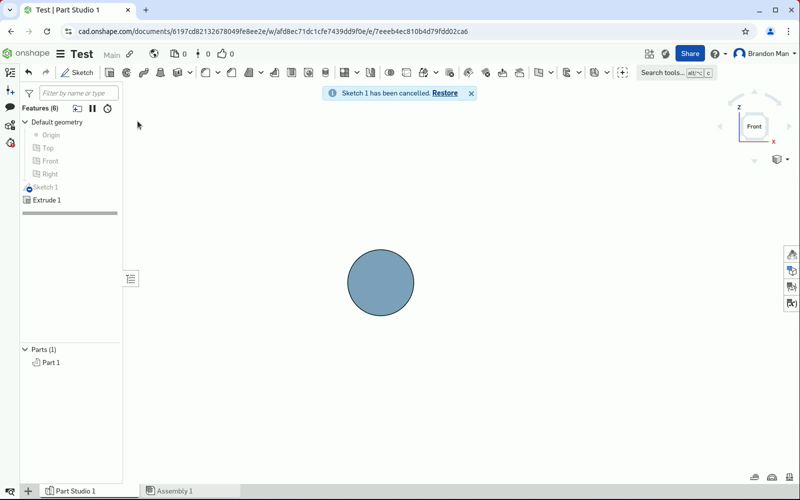
key(shift+h)
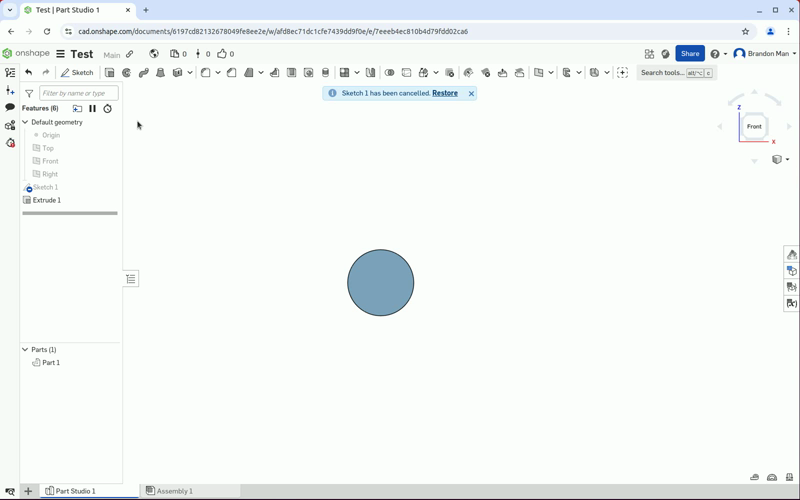
mouse_move(73, 189)
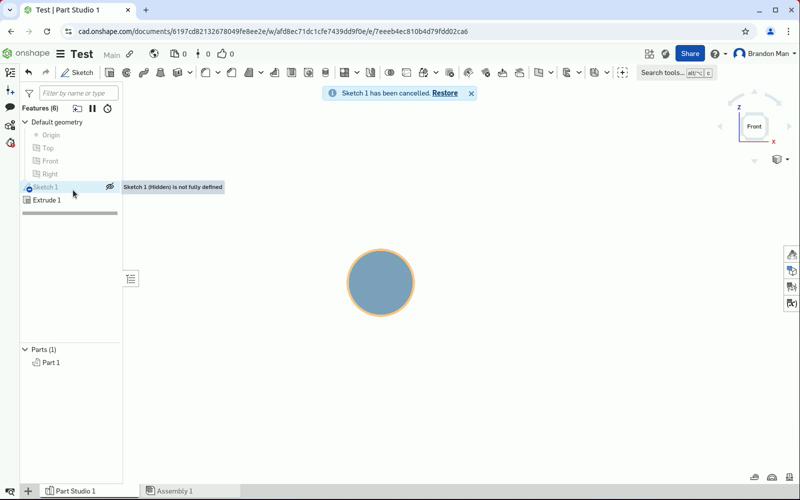
click(73, 189)
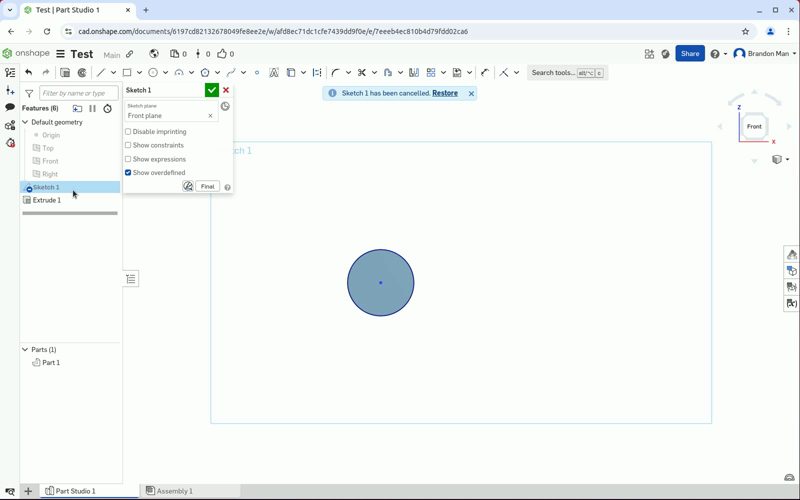
mouse_move(229, 92)
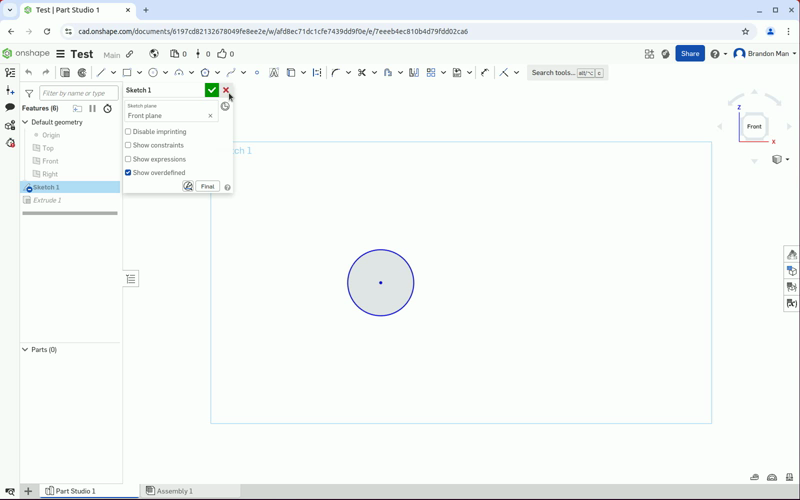
click(229, 92)
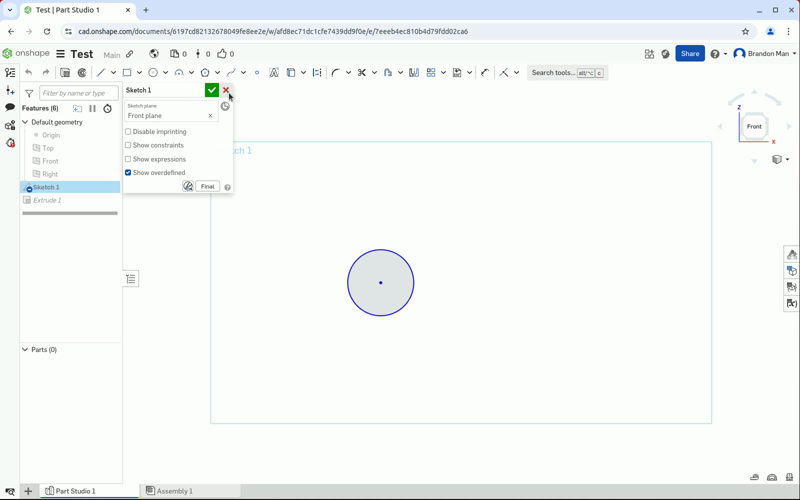
key(shift+s)
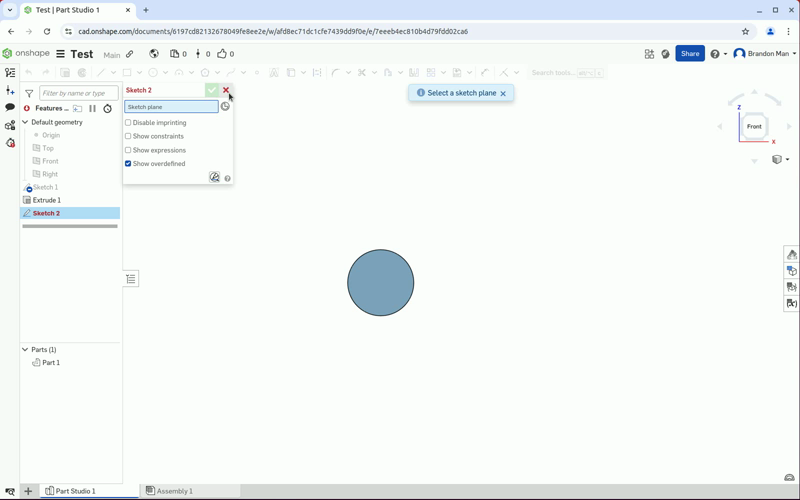
mouse_move(73, 163)
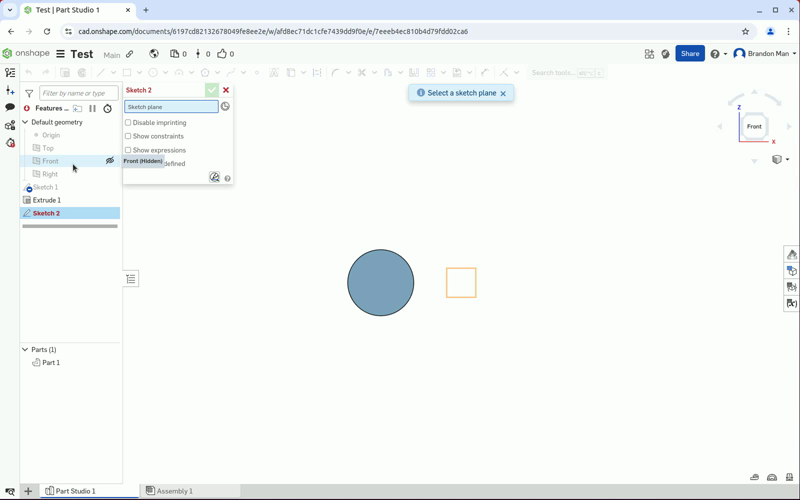
click(73, 163)
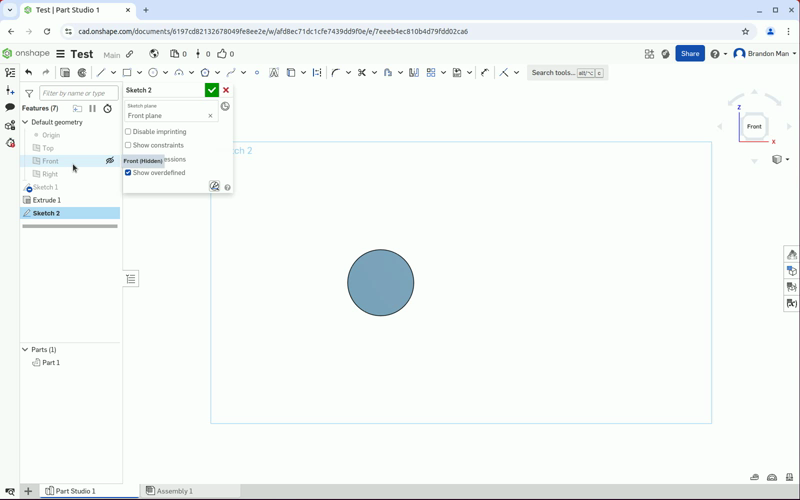
mouse_move(73, 352)
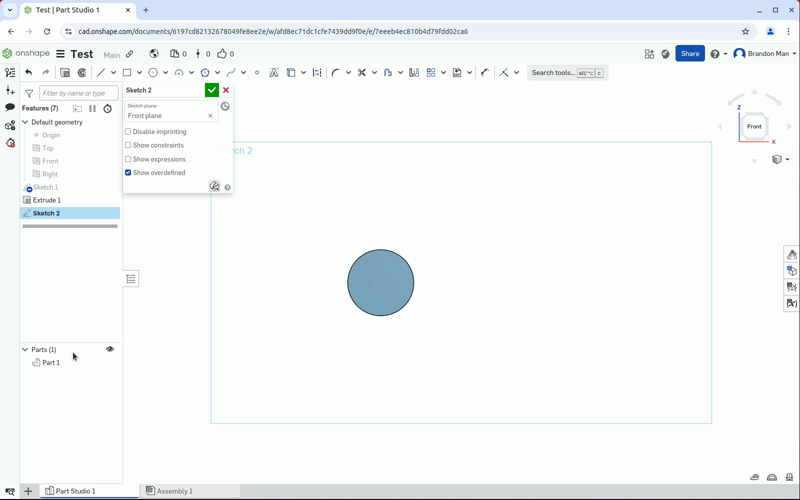
key(y)
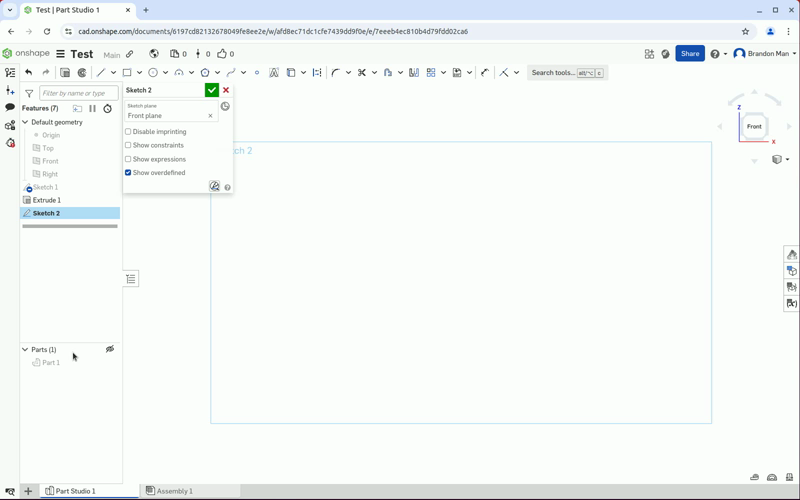
key(c)
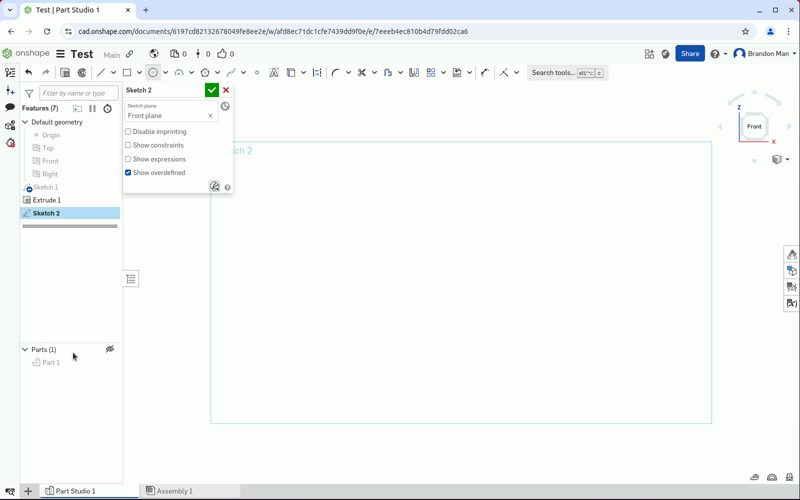
key_down(shift)
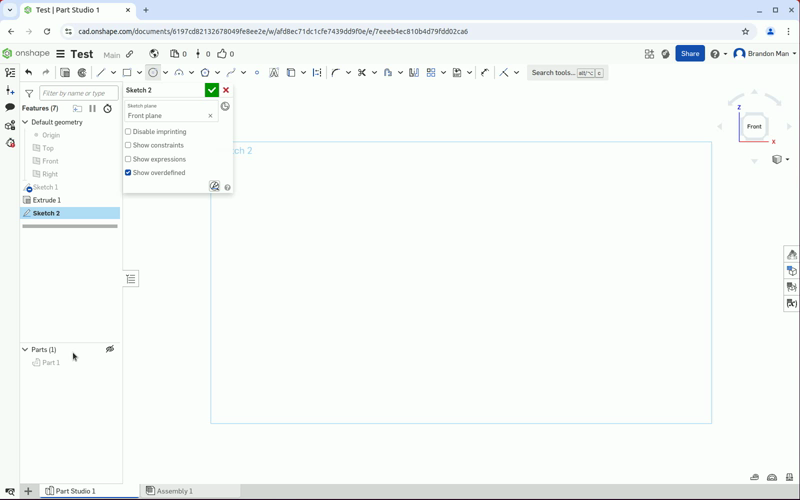
mouse_move(525, 282)
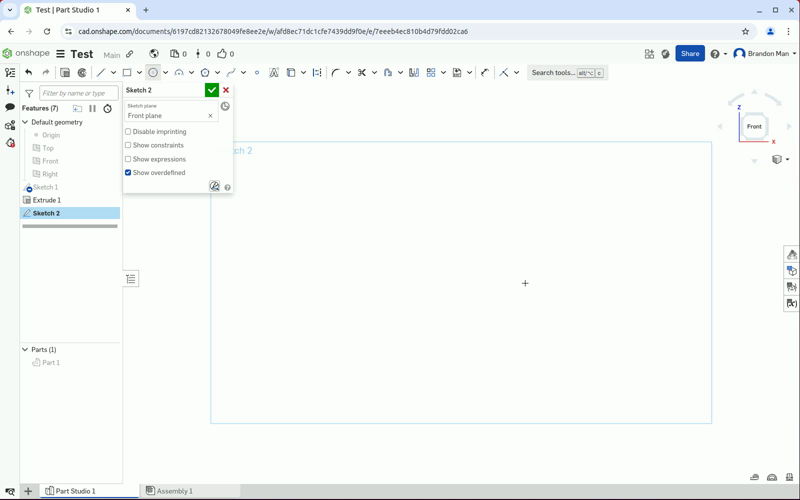
click(525, 282)
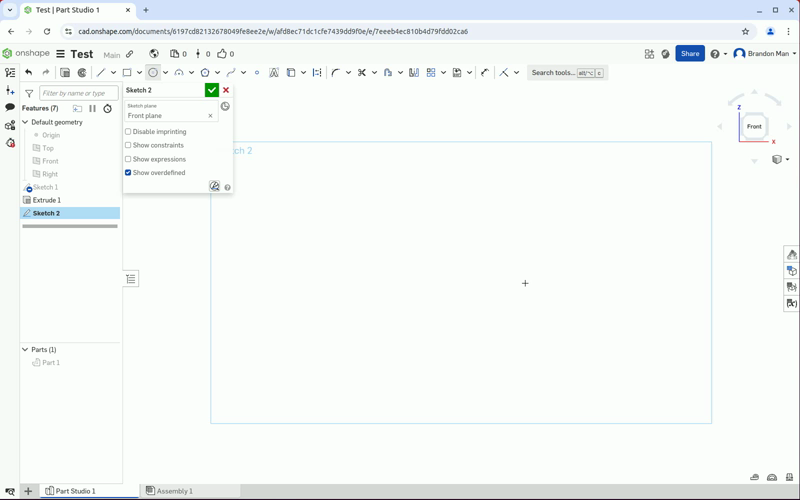
key_up(shift)
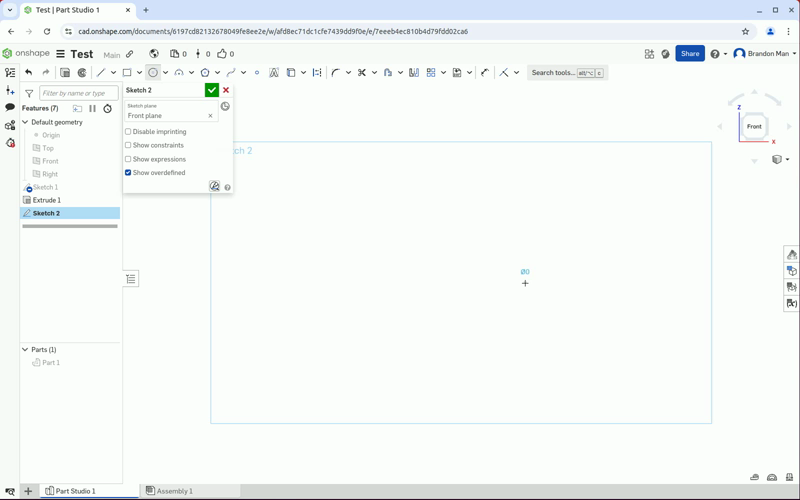
mouse_move(557, 282)
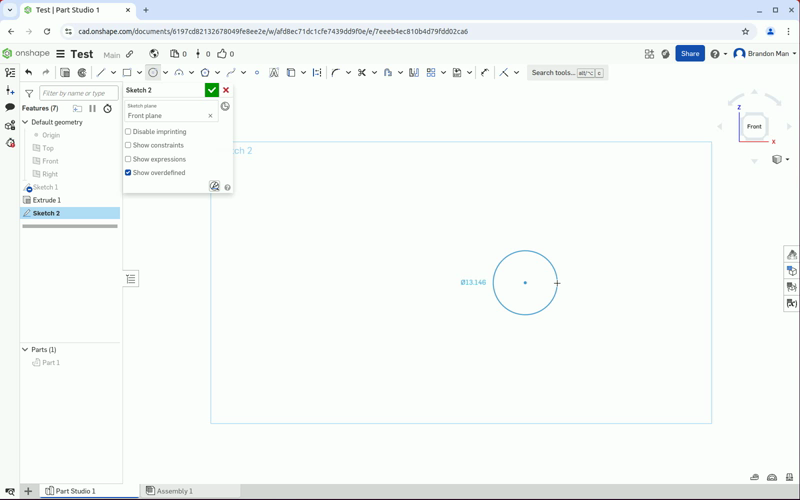
click(557, 282)
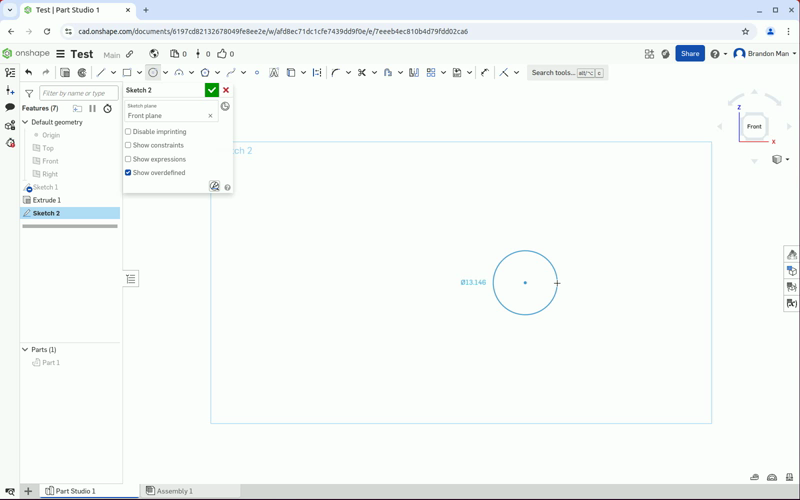
key(esc)
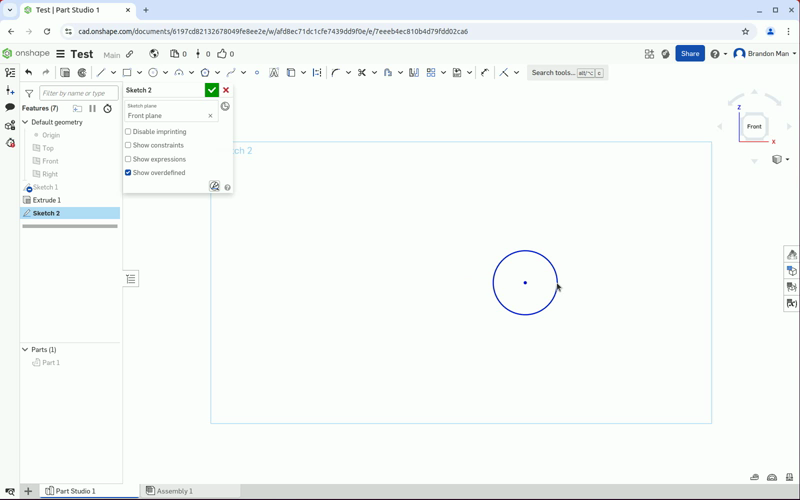
mouse_move(539, 295)
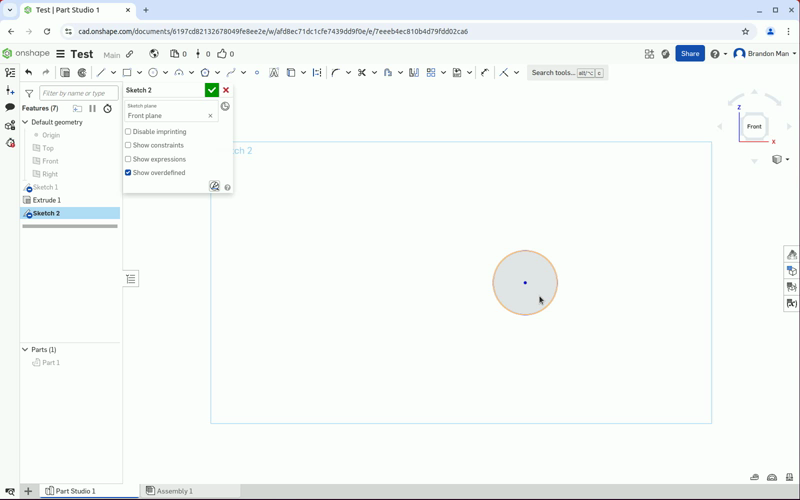
click(539, 295)
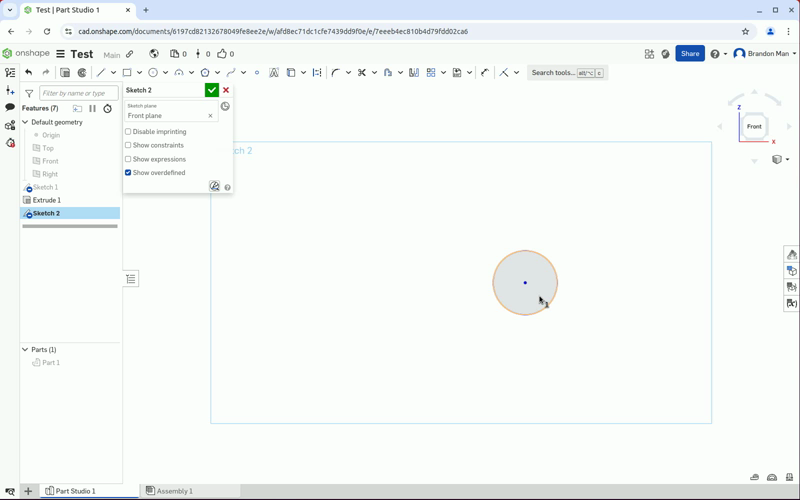
mouse_move(73, 352)
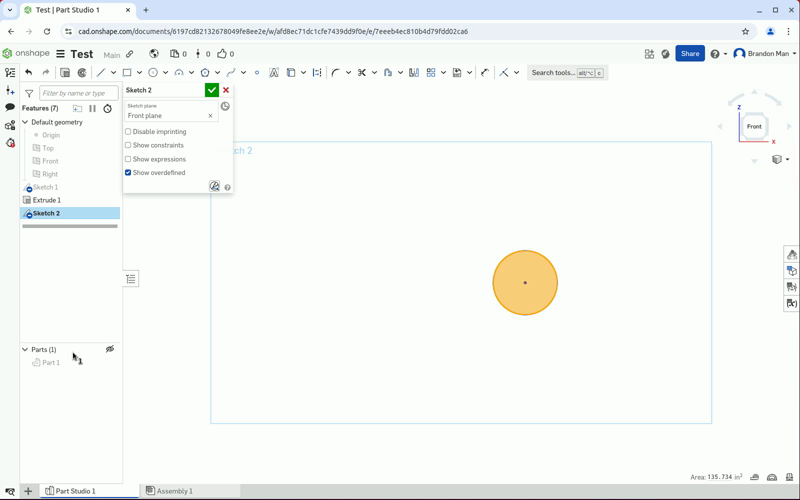
key(shift+y)
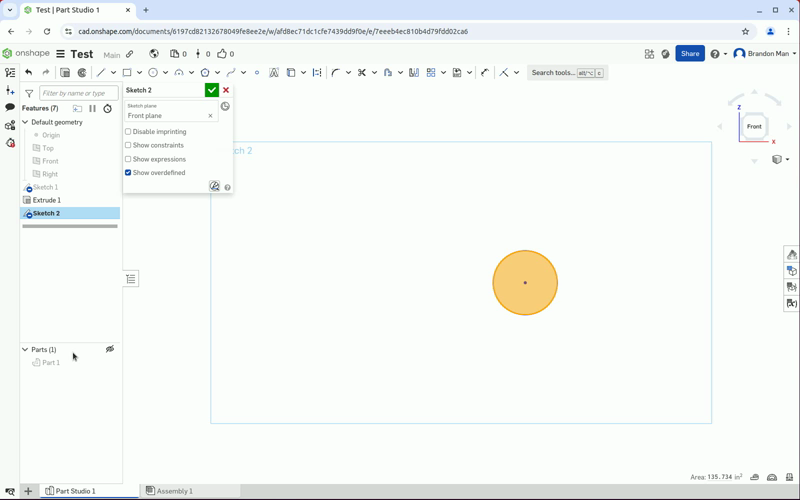
key(shift+e)
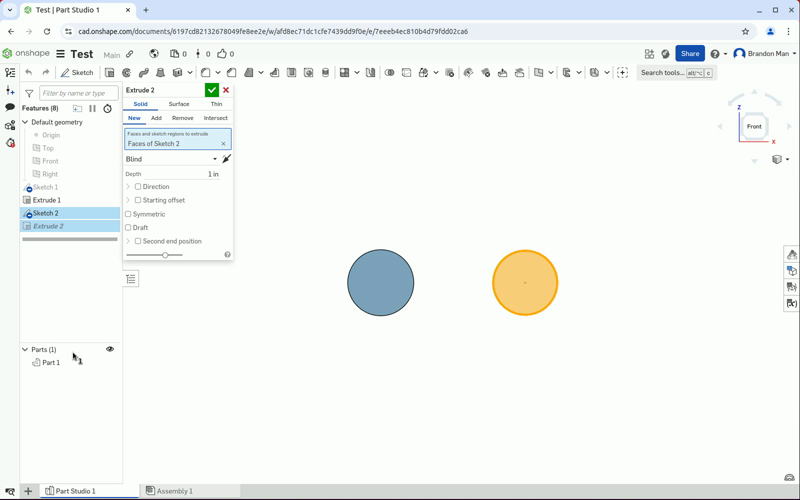
mouse_move(143, 106)
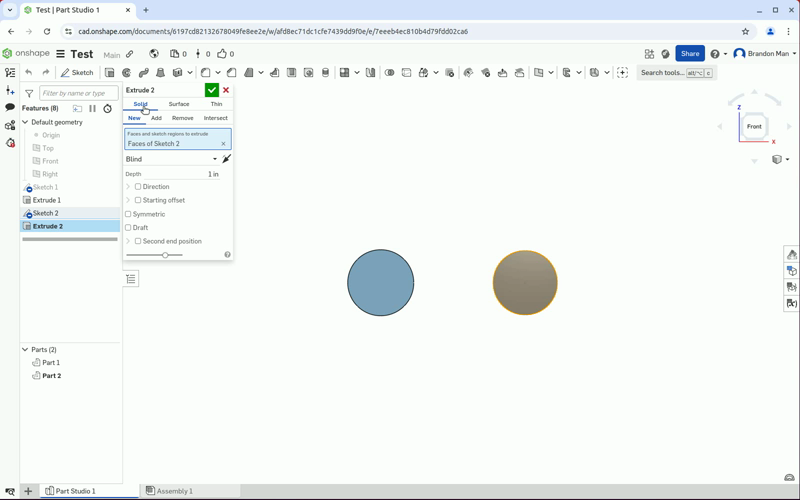
click(143, 106)
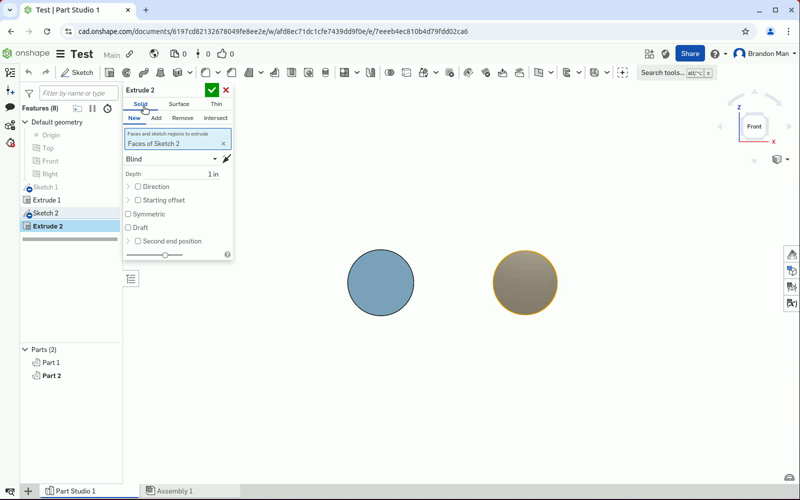
mouse_move(137, 120)
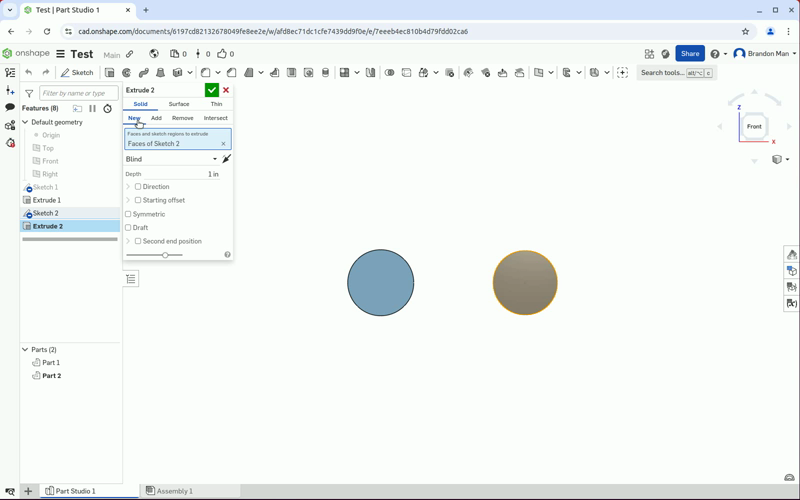
click(137, 120)
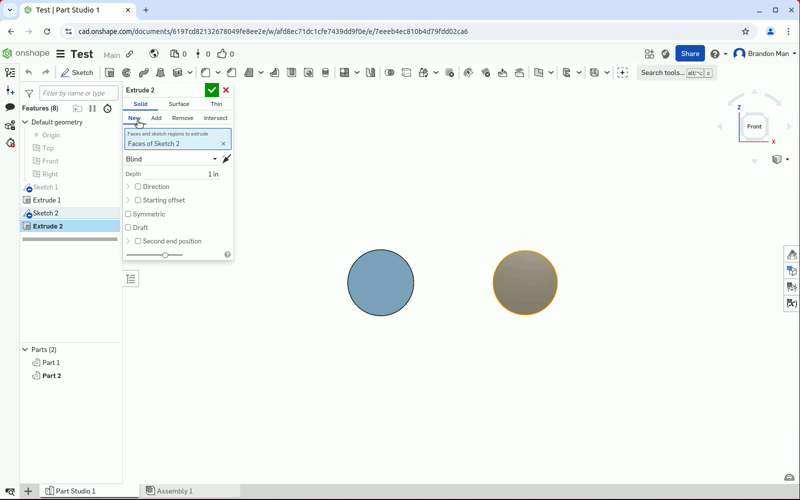
key(tab, 4)
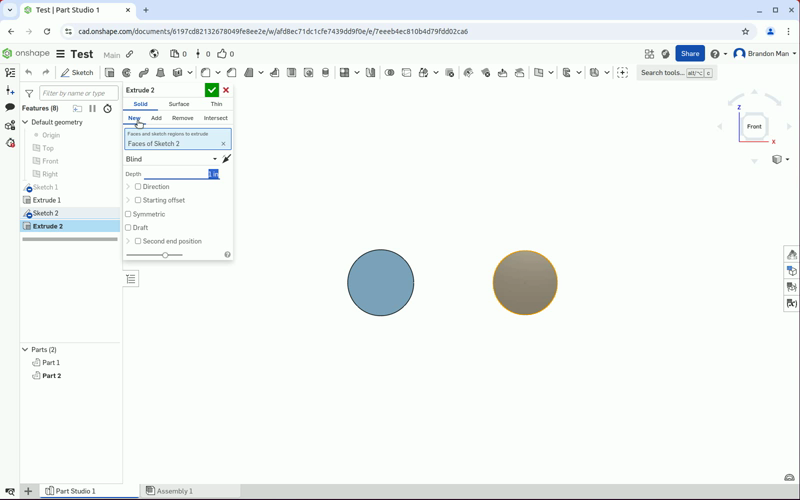
text(5.536)
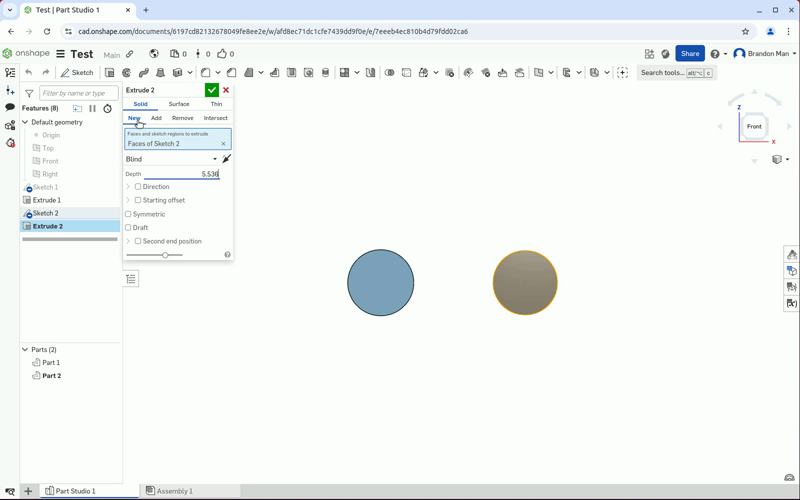
key(enter)
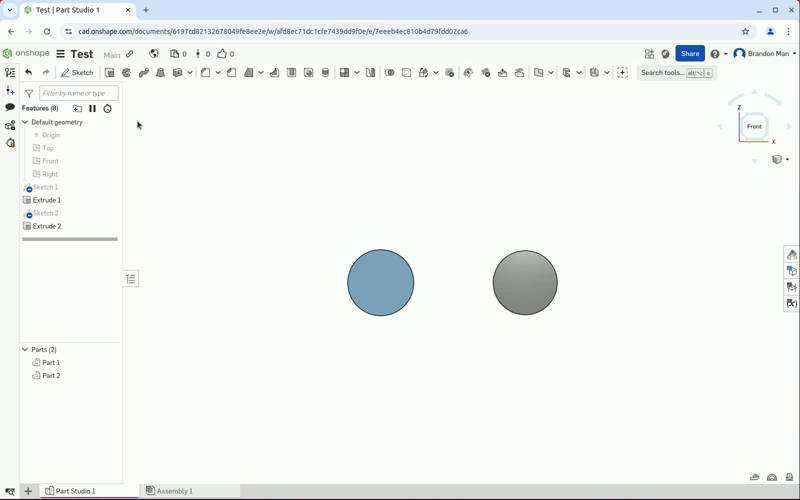
key(shift+h)
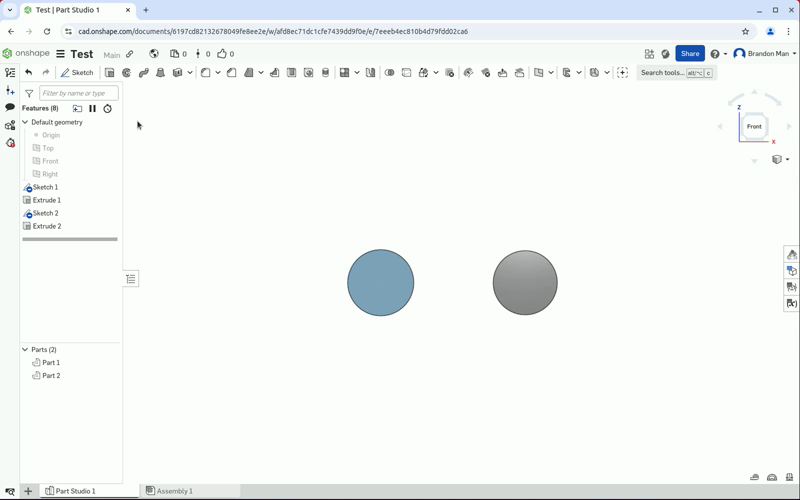
key(shift+h)
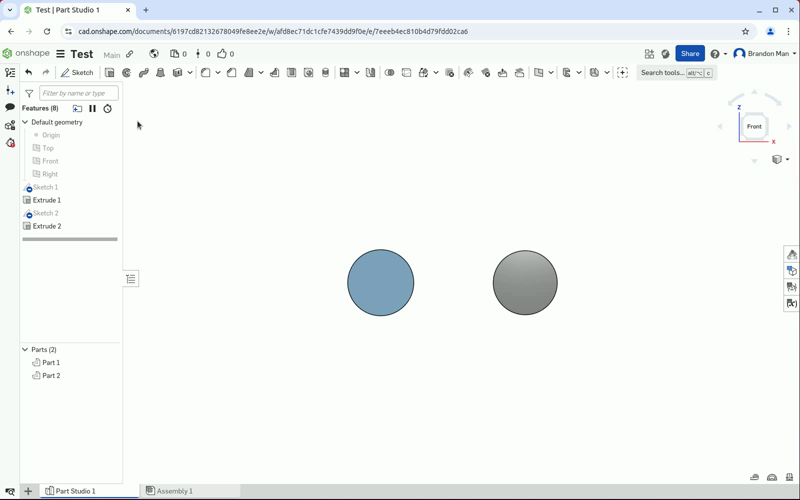
mouse_move(73, 189)
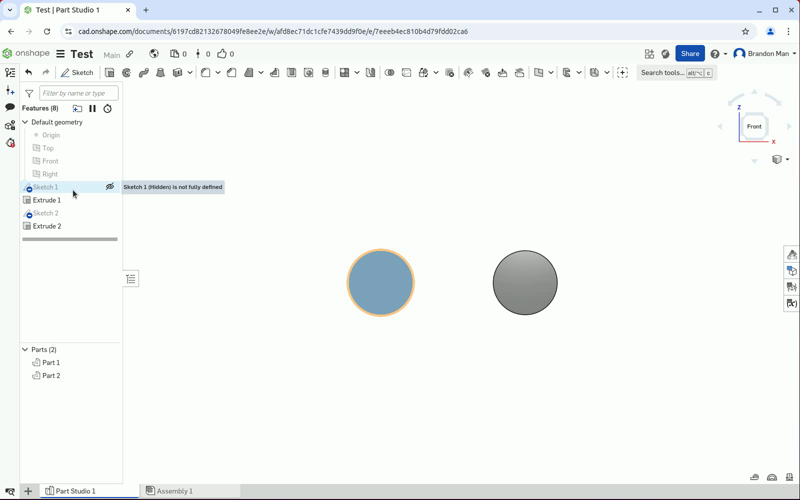
click(73, 189)
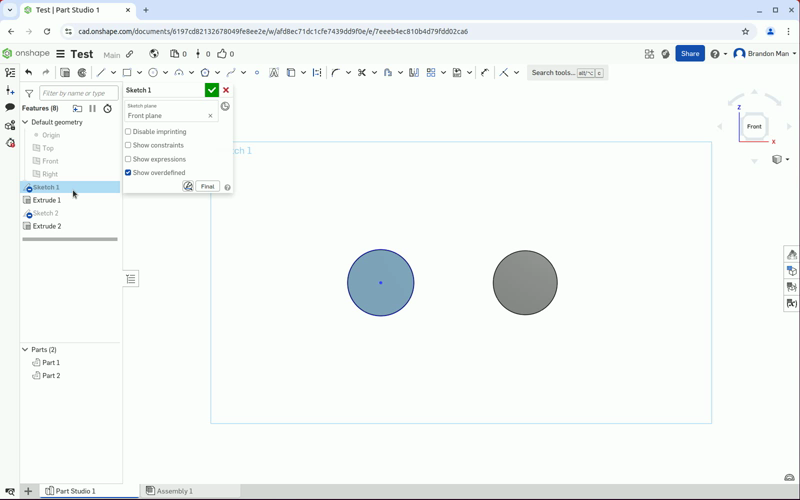
mouse_move(229, 92)
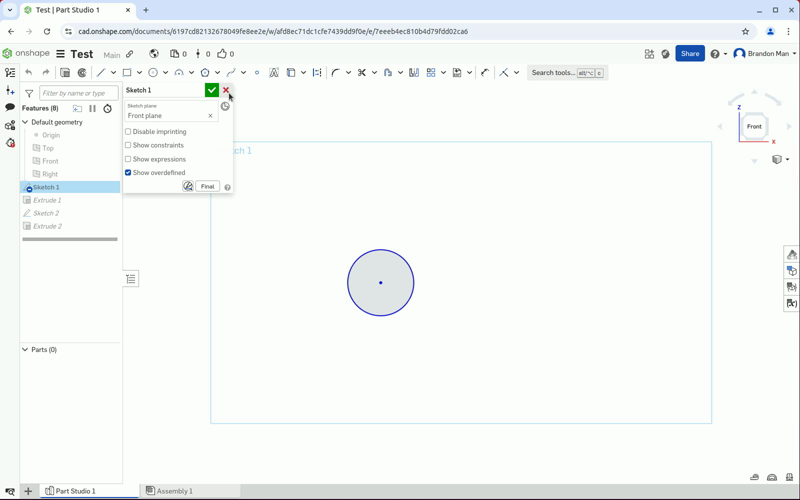
click(229, 92)
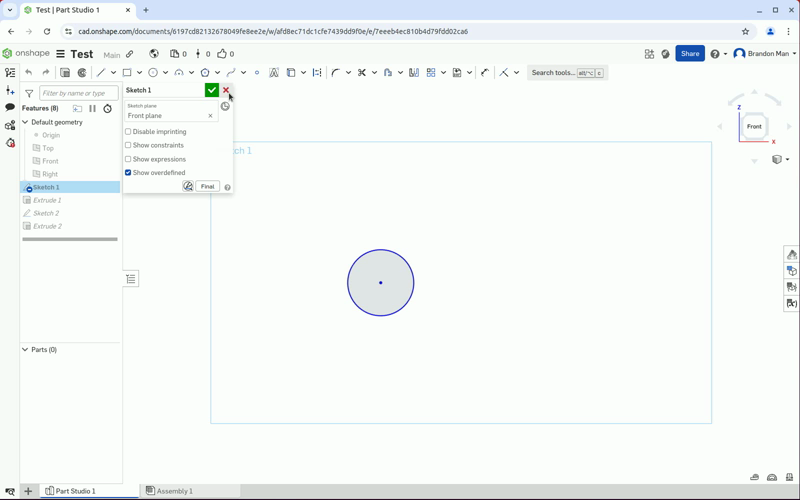
key(shift+s)
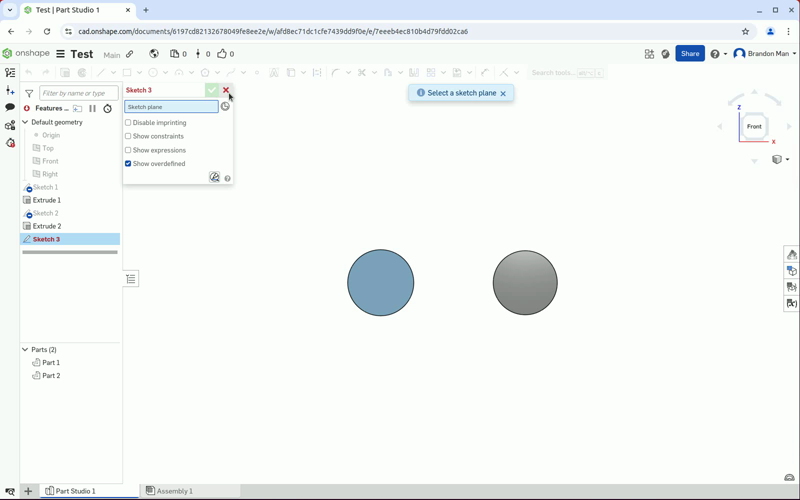
mouse_move(73, 163)
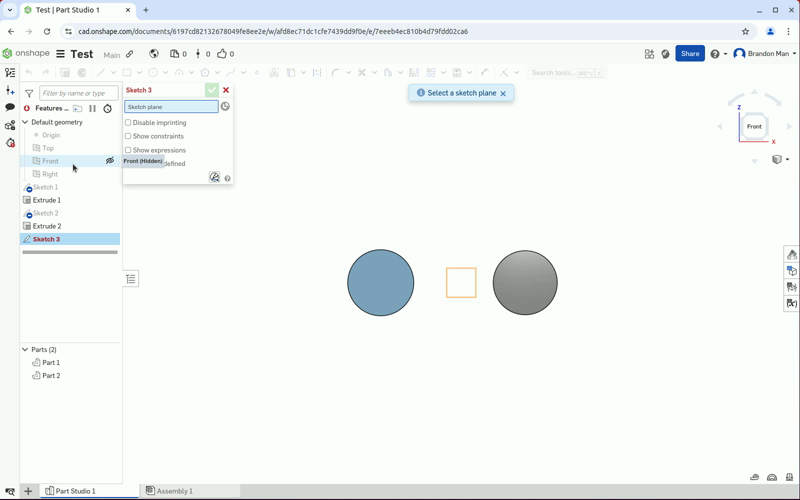
click(73, 163)
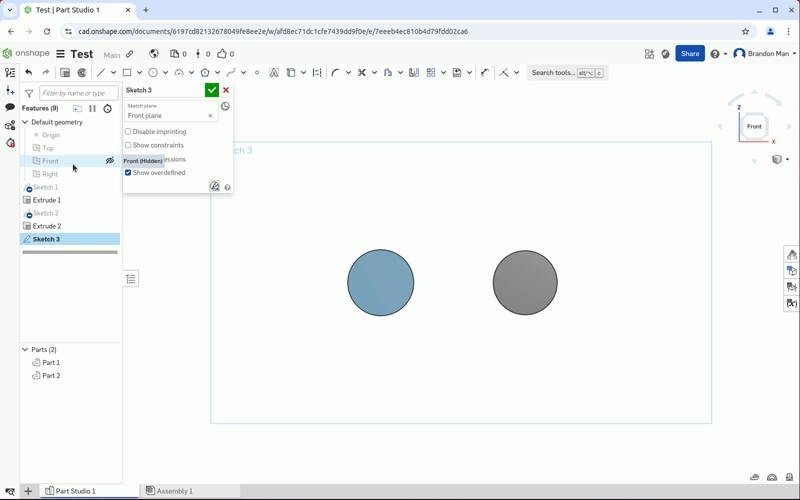
mouse_move(73, 352)
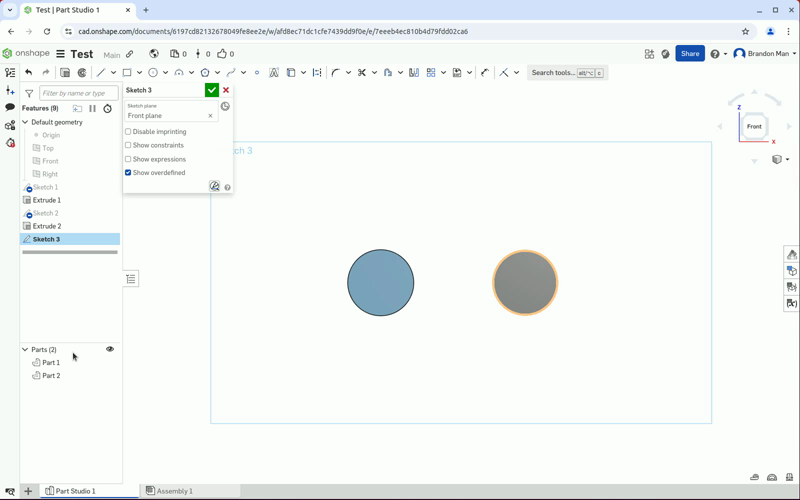
key(y)
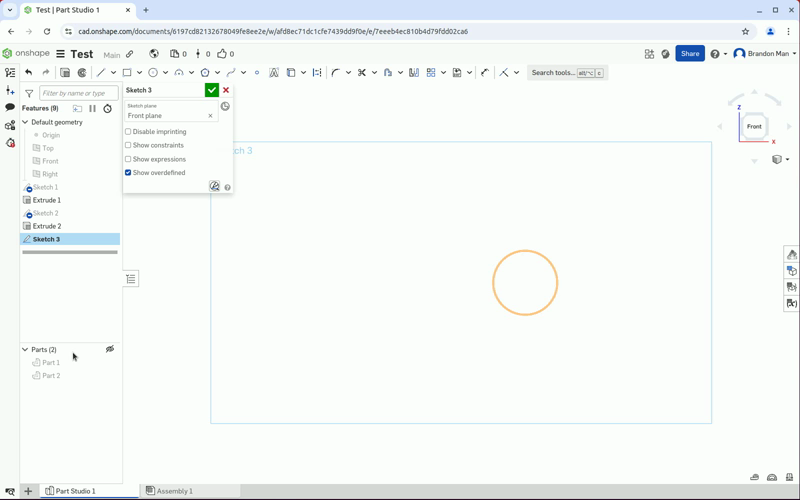
key(l)
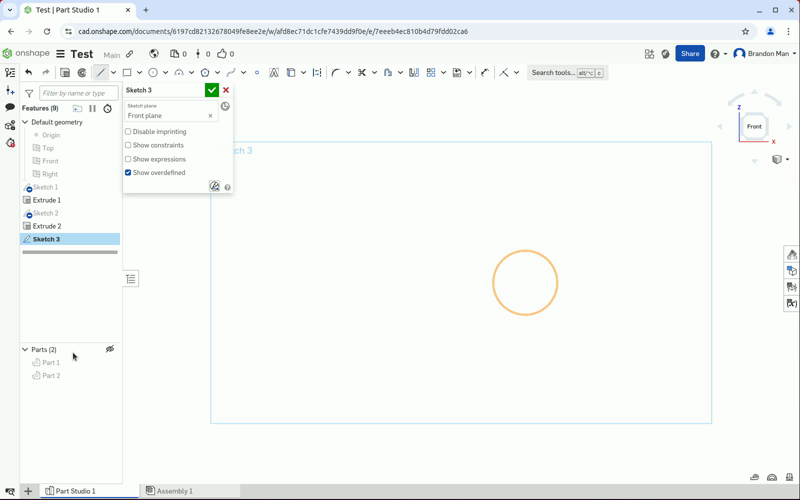
key_down(shift)
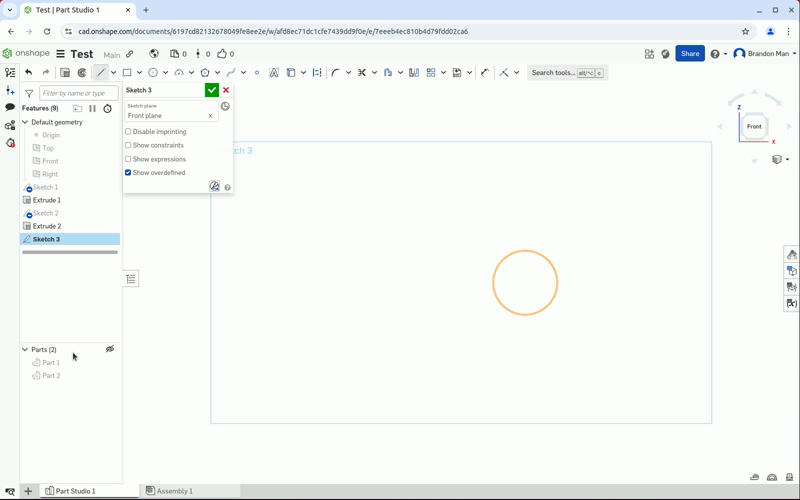
mouse_move(379, 314)
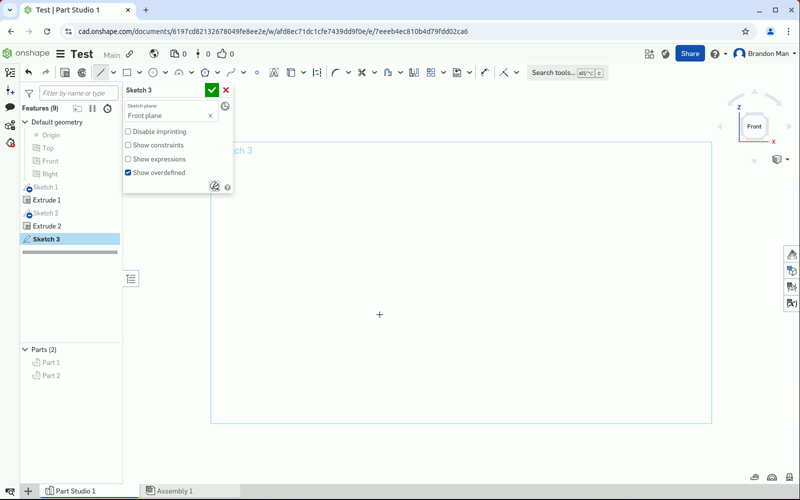
click(379, 314)
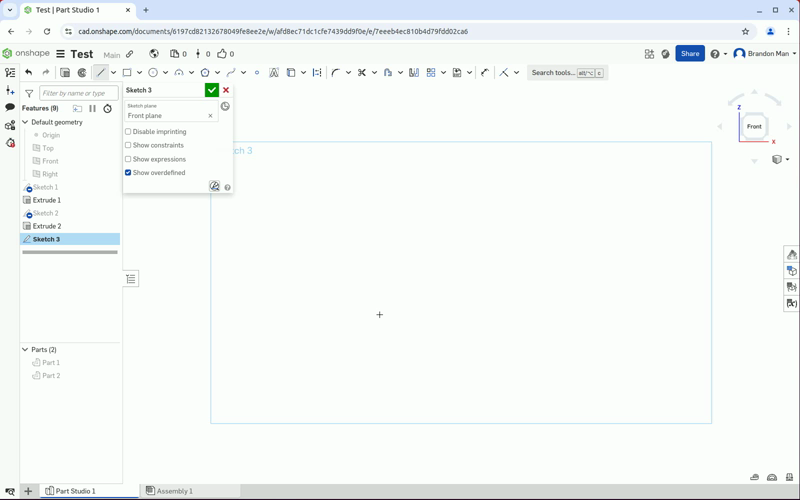
key_up(shift)
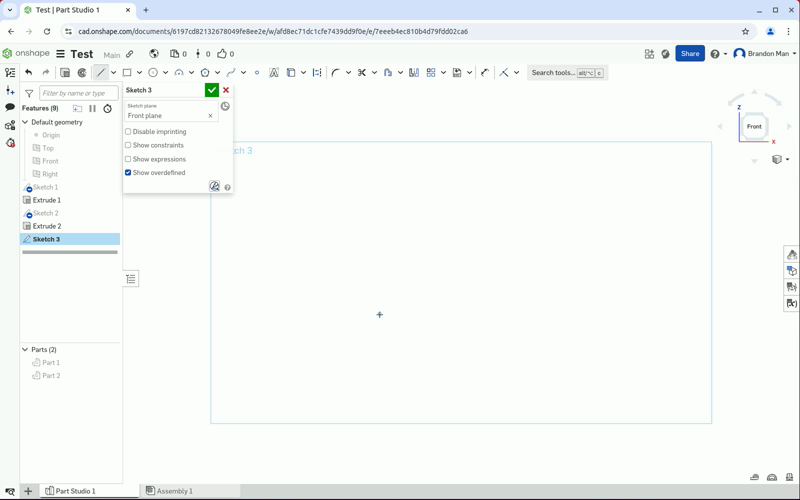
key_down(shift)
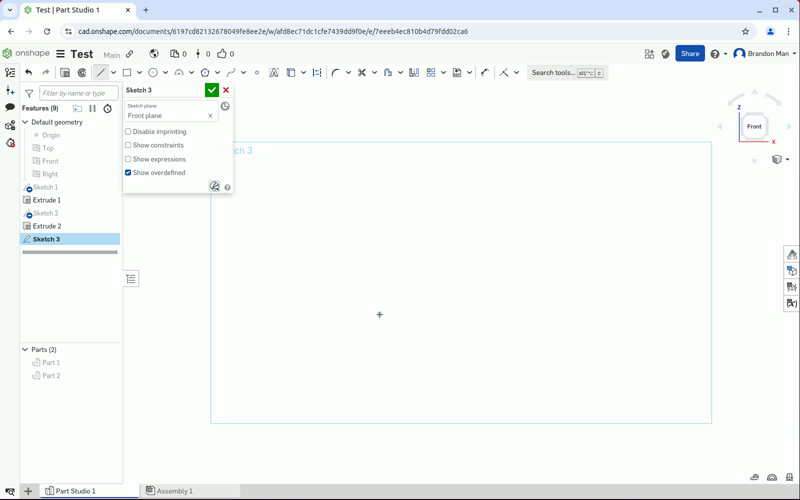
mouse_move(523, 314)
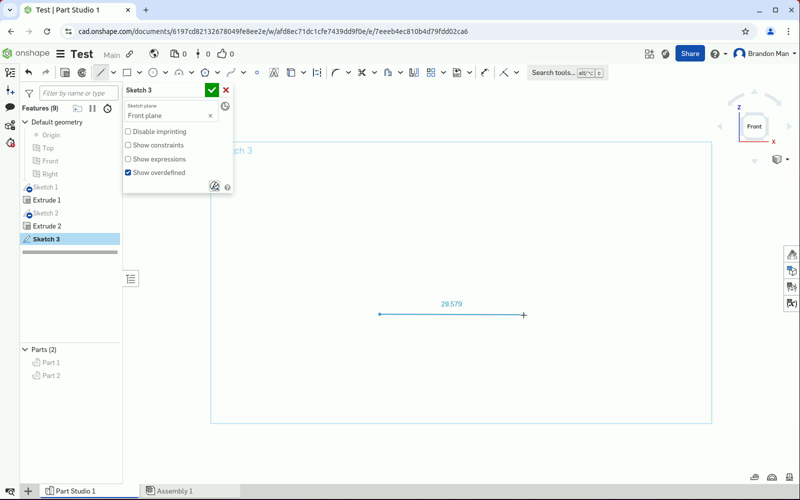
click(523, 314)
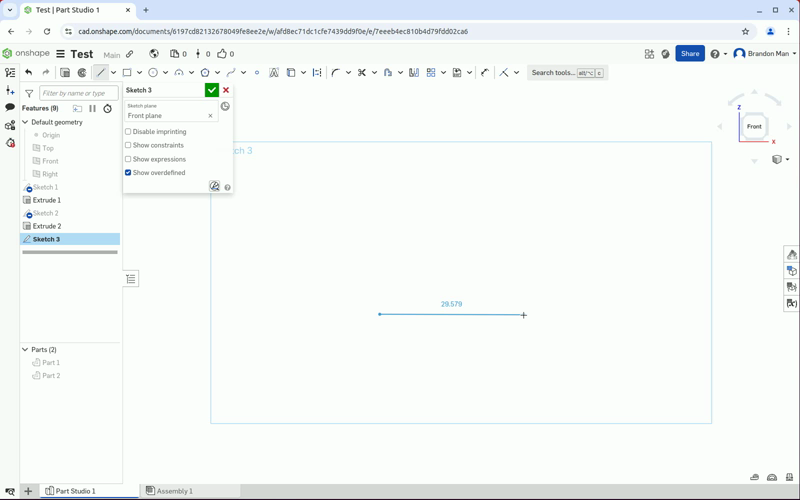
key_up(shift)
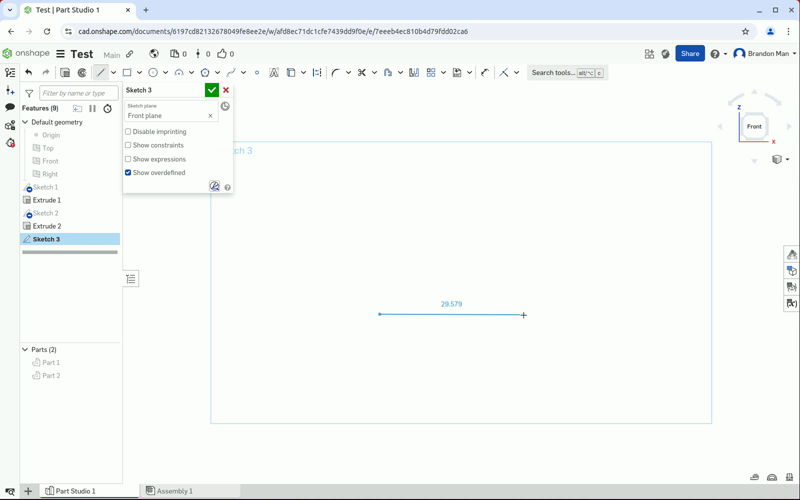
key(esc)
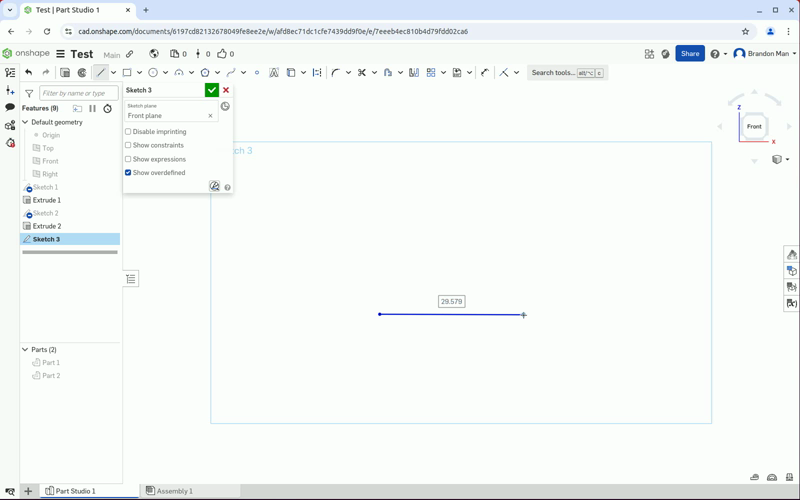
key(a)
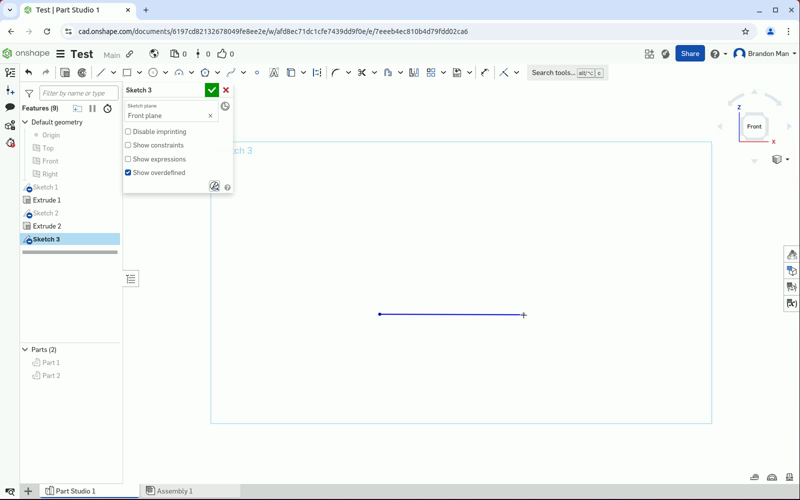
mouse_move(523, 314)
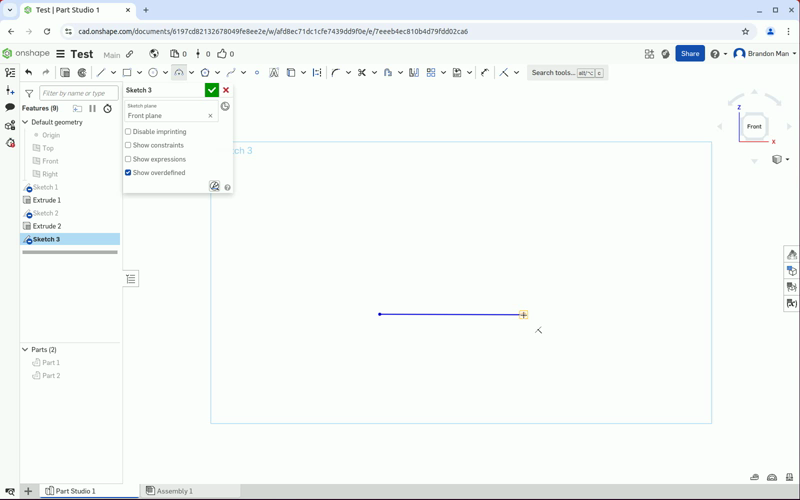
click(523, 314)
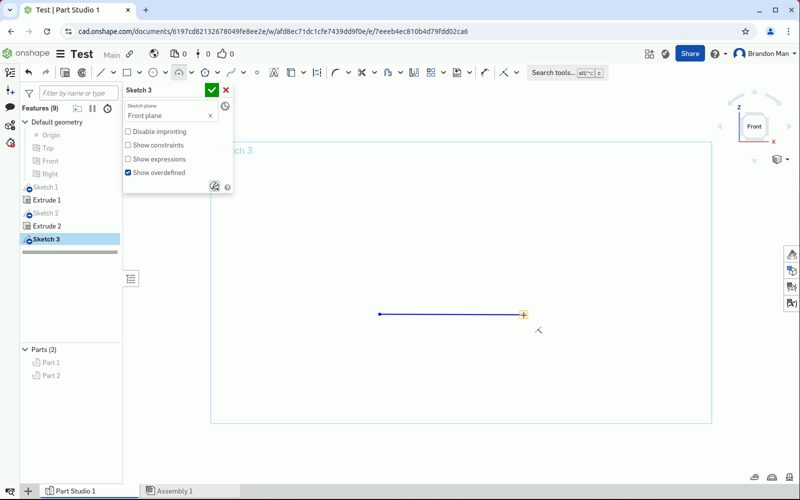
key_down(shift)
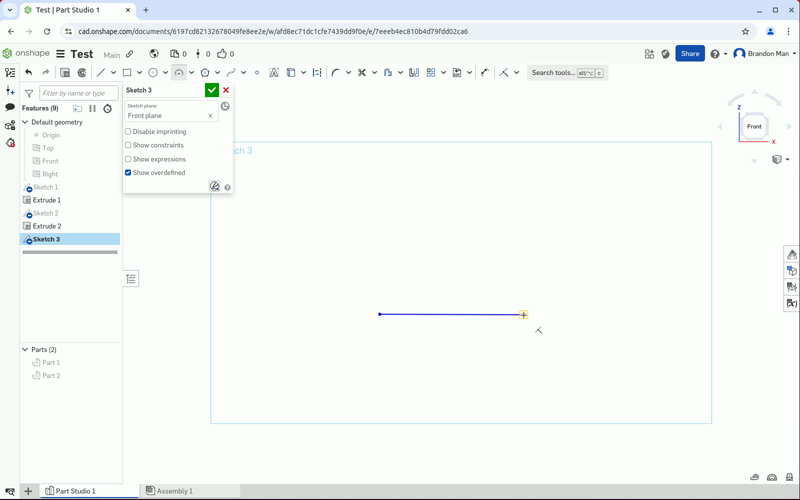
mouse_move(523, 251)
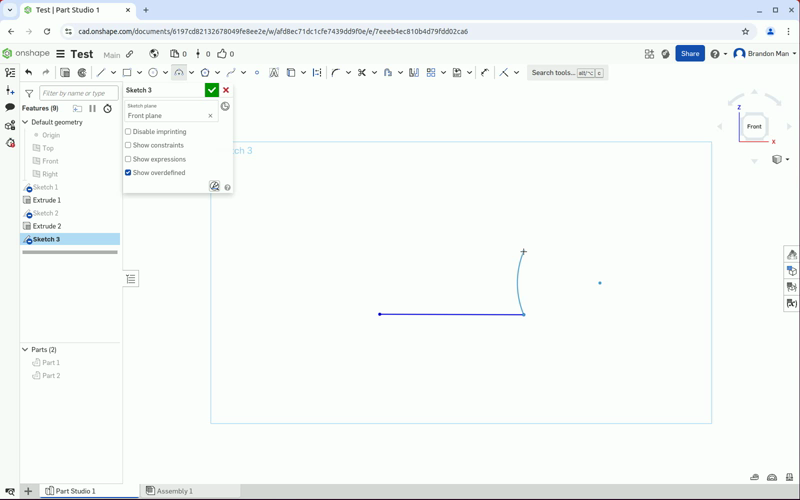
click(523, 251)
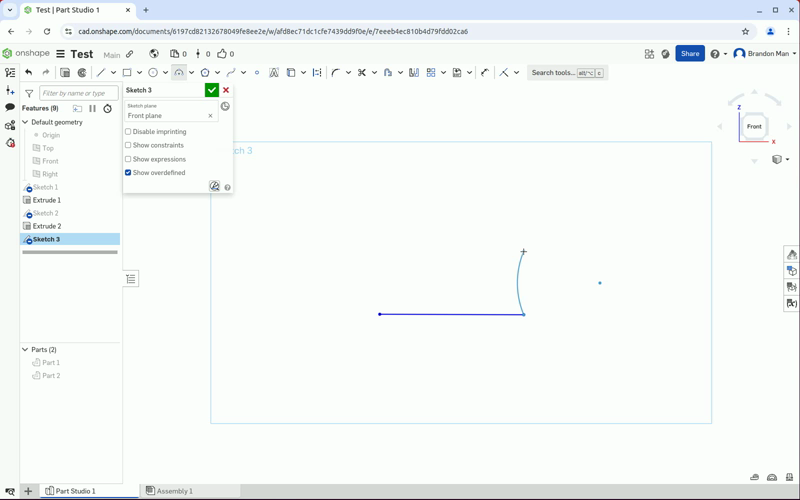
mouse_move(492, 282)
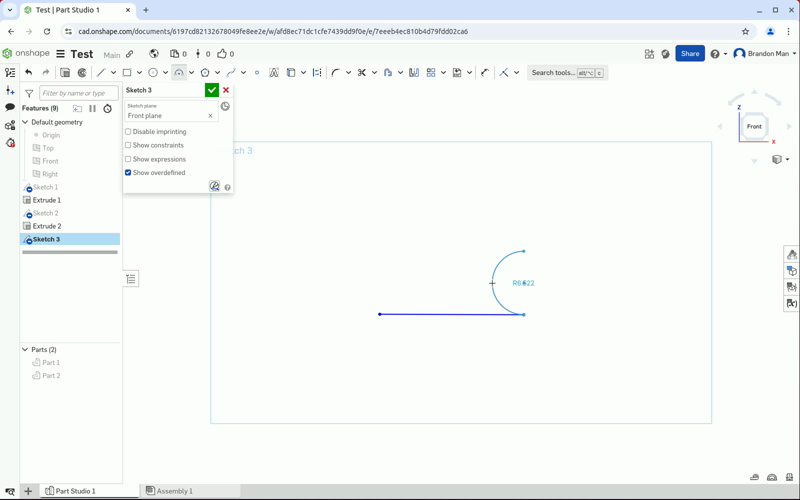
click(492, 282)
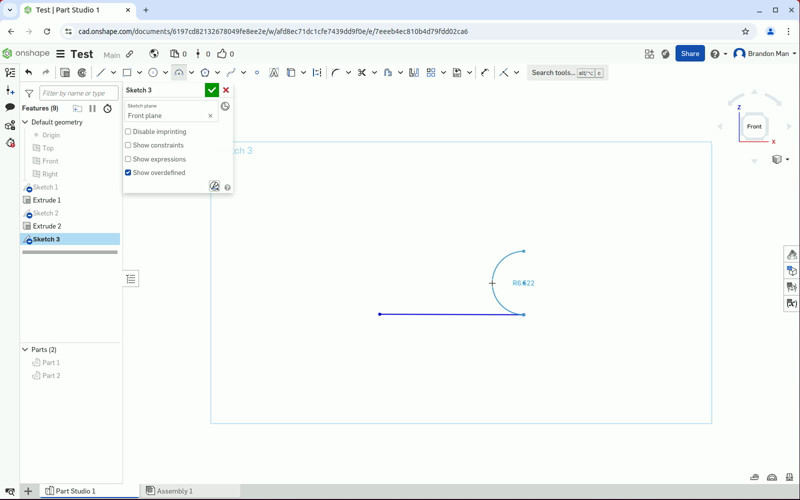
key_up(shift)
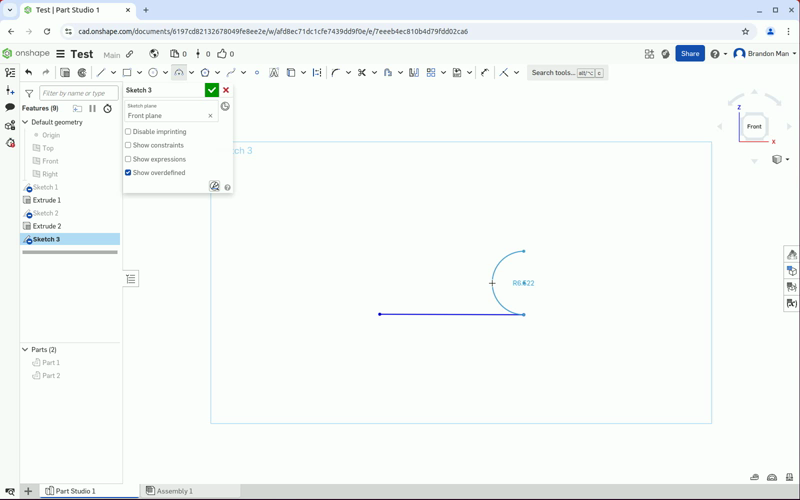
key(esc)
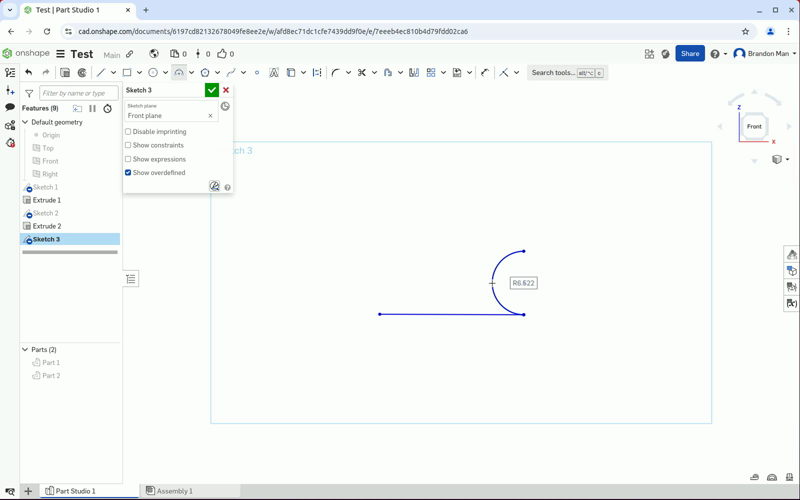
key(l)
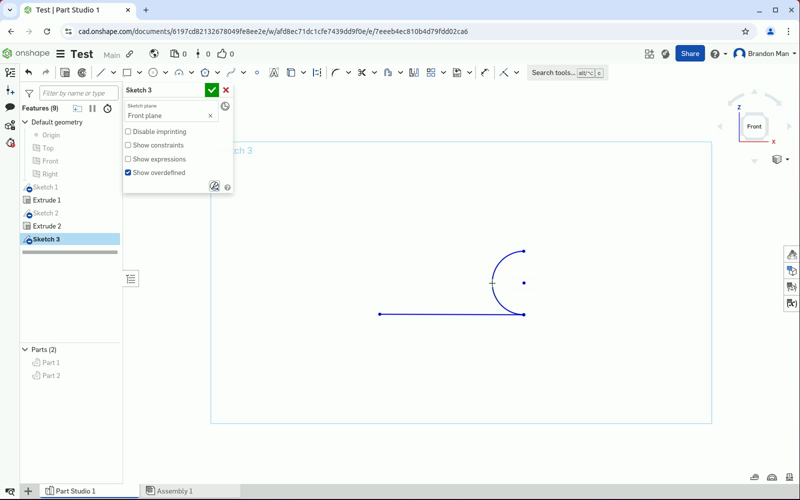
mouse_move(523, 251)
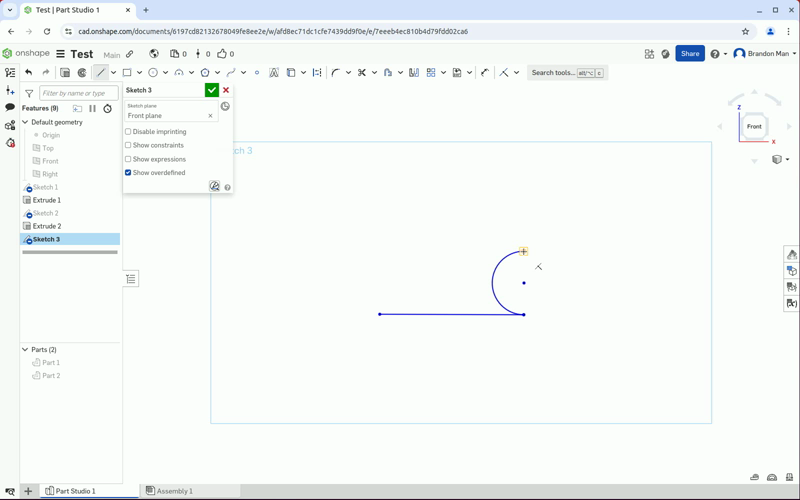
click(523, 251)
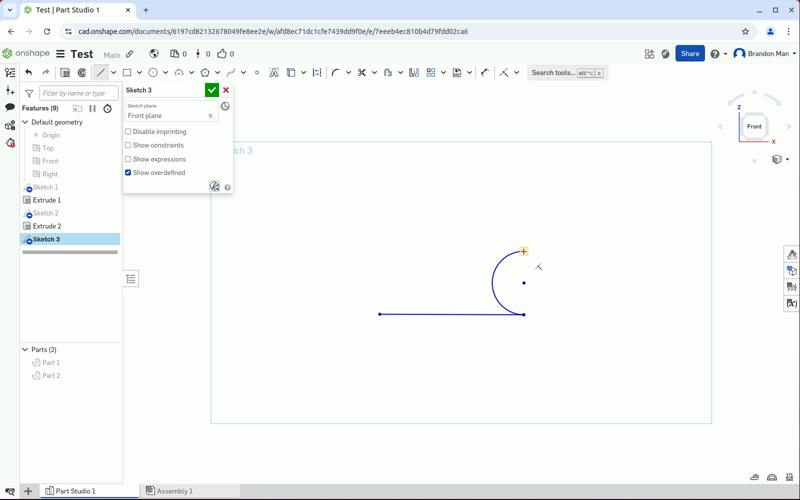
key_down(shift)
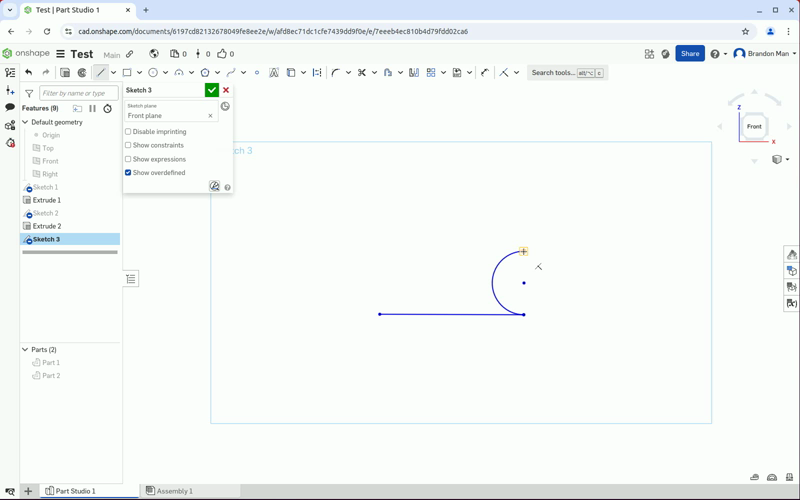
mouse_move(379, 251)
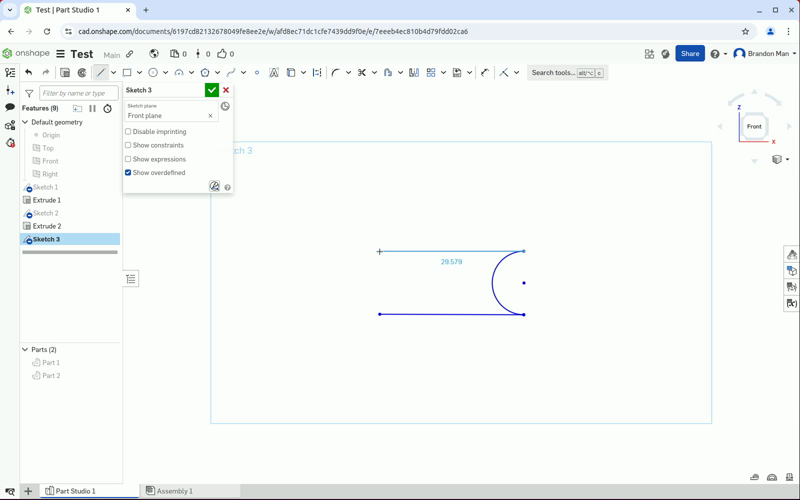
click(379, 251)
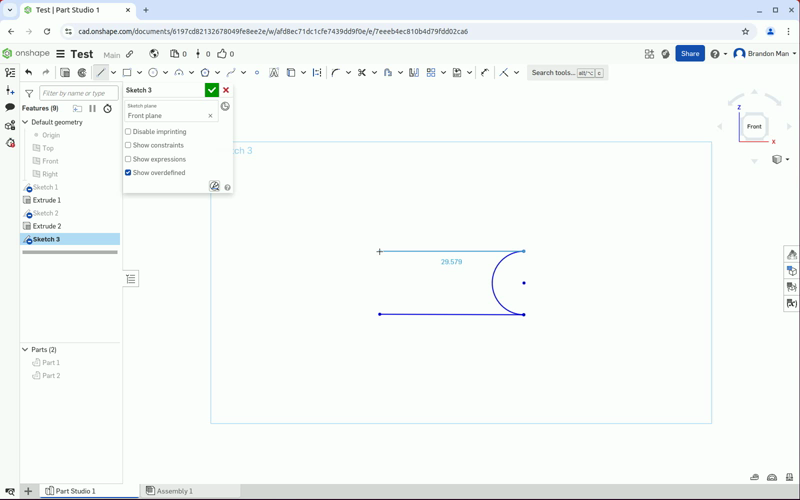
key_up(shift)
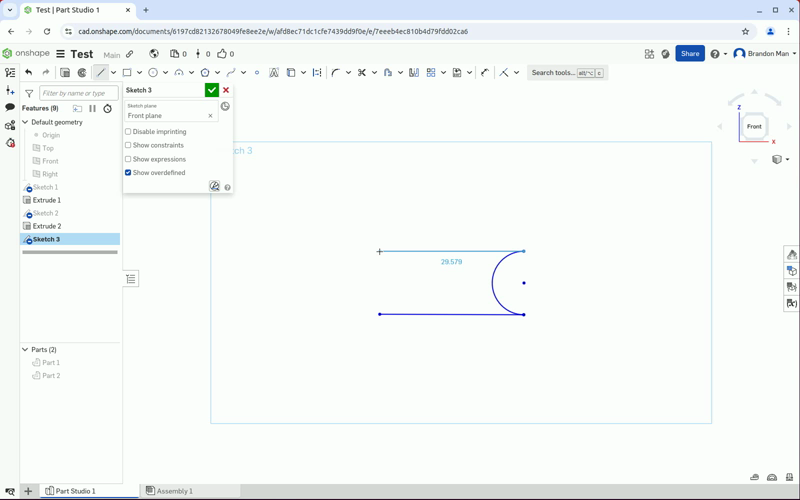
key(esc)
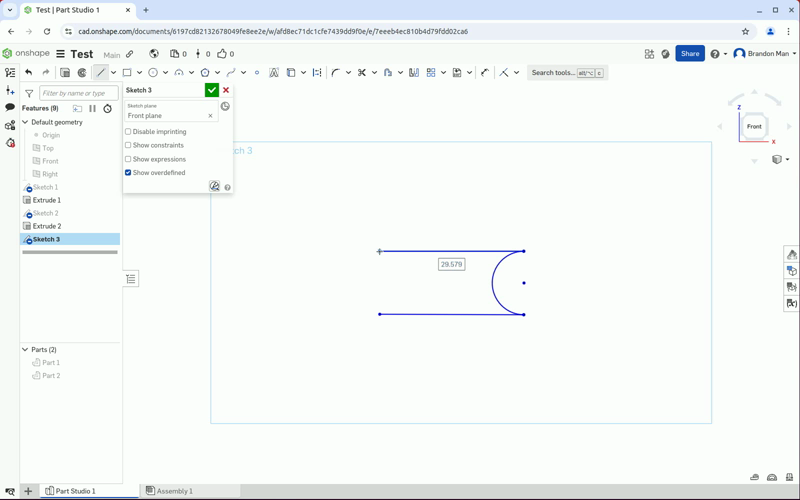
key(a)
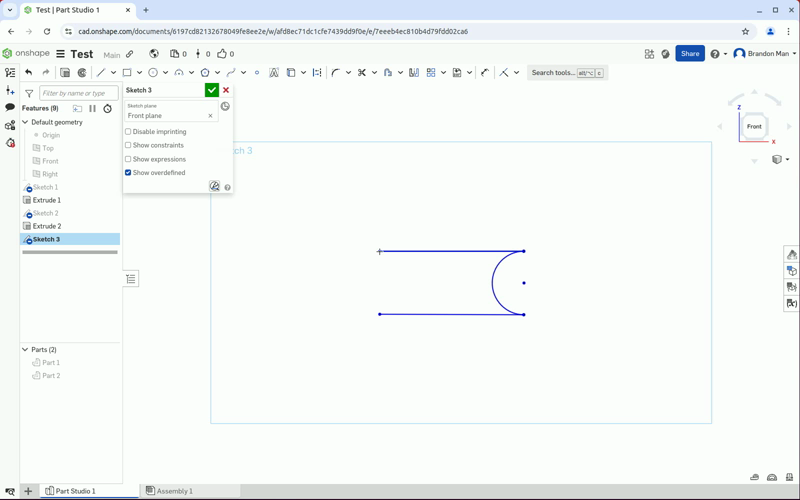
mouse_move(379, 251)
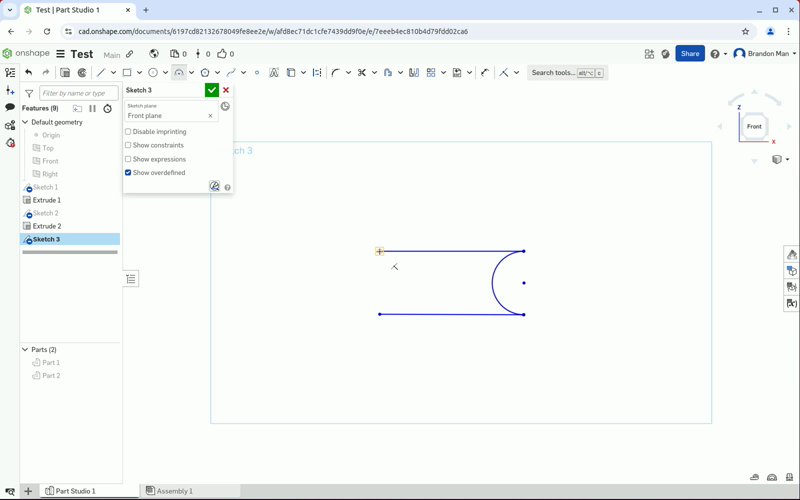
click(379, 251)
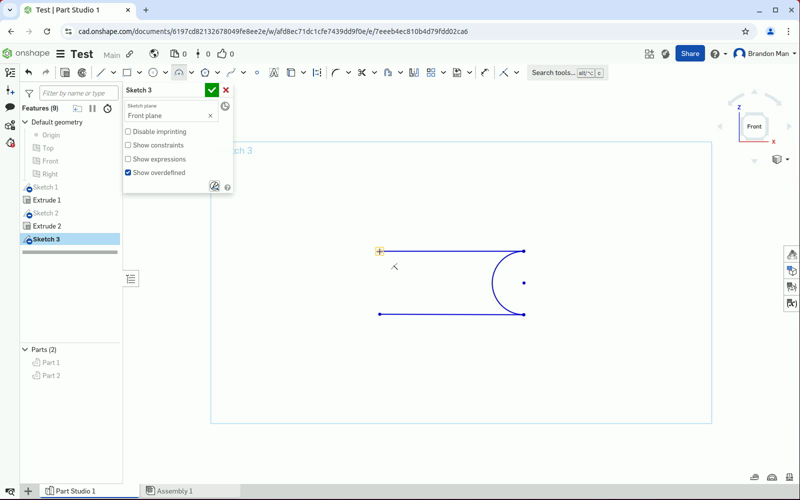
mouse_move(379, 314)
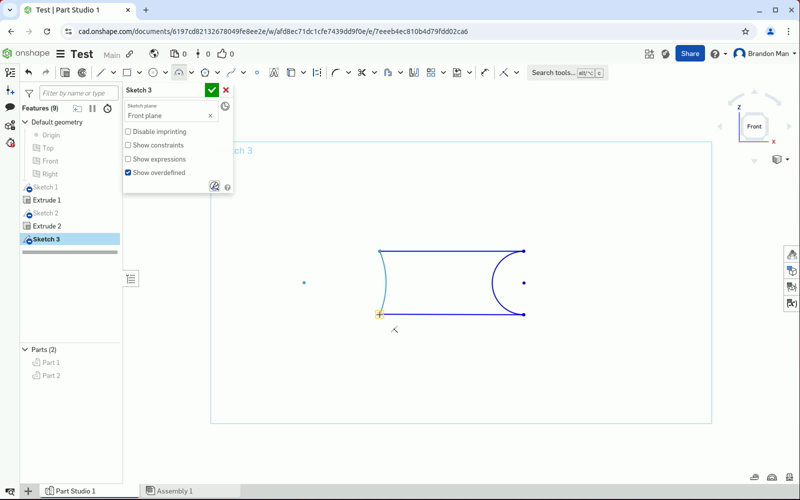
click(379, 314)
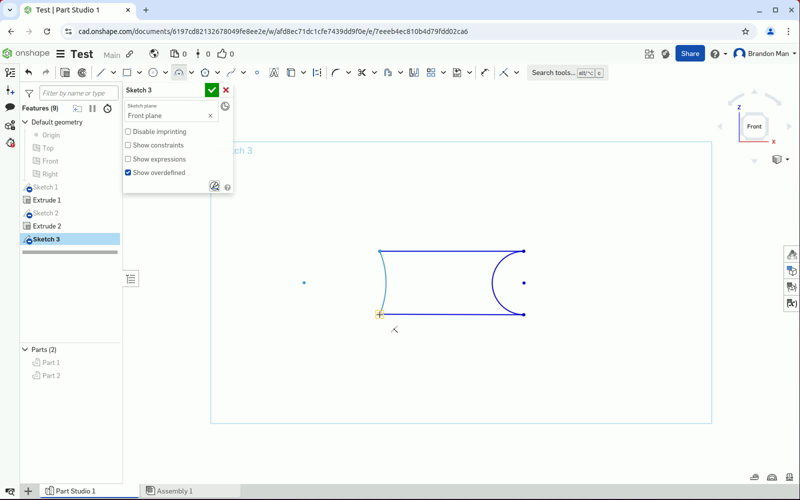
key_down(shift)
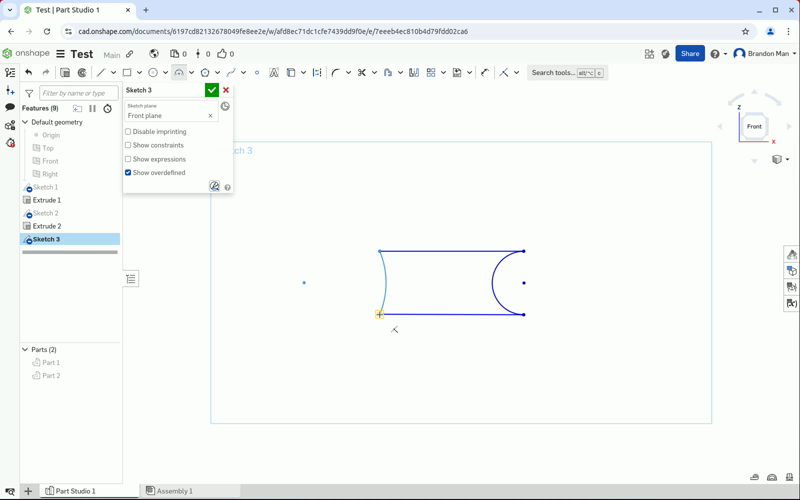
mouse_move(411, 282)
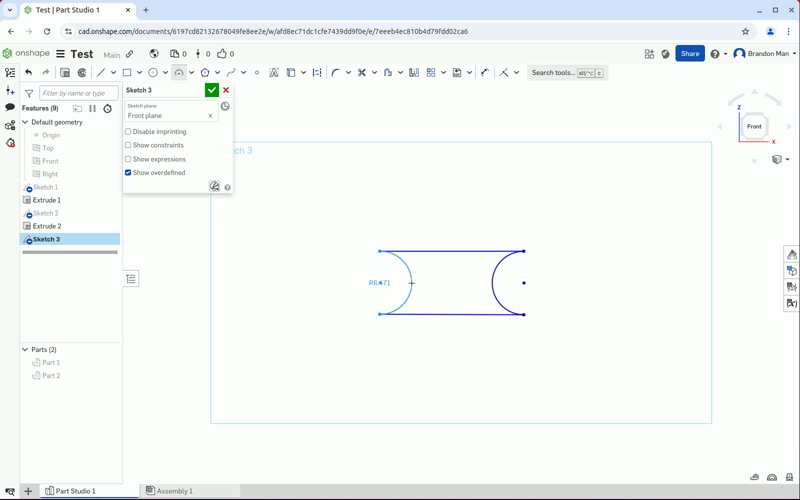
click(411, 282)
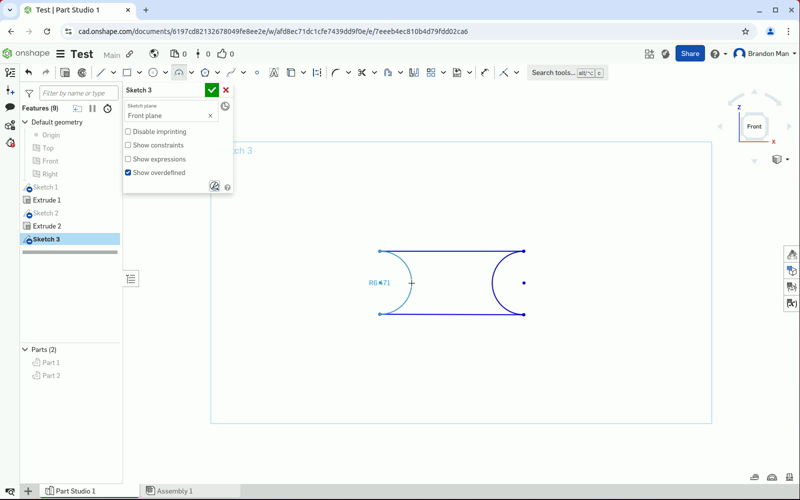
key_up(shift)
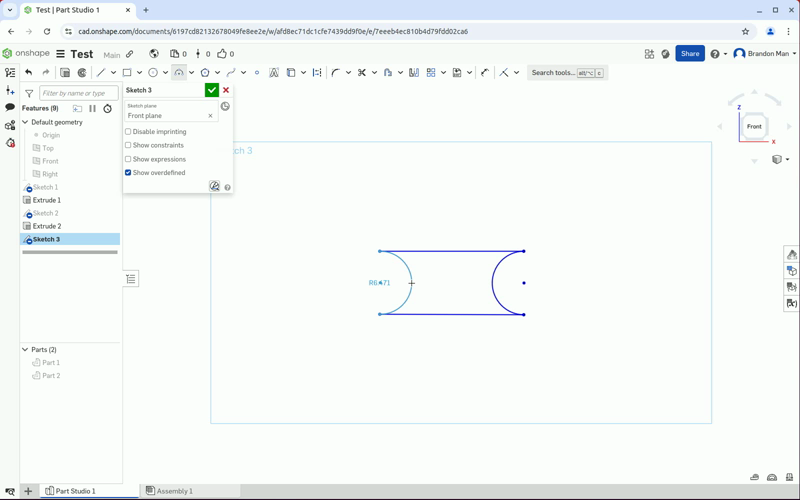
key(esc)
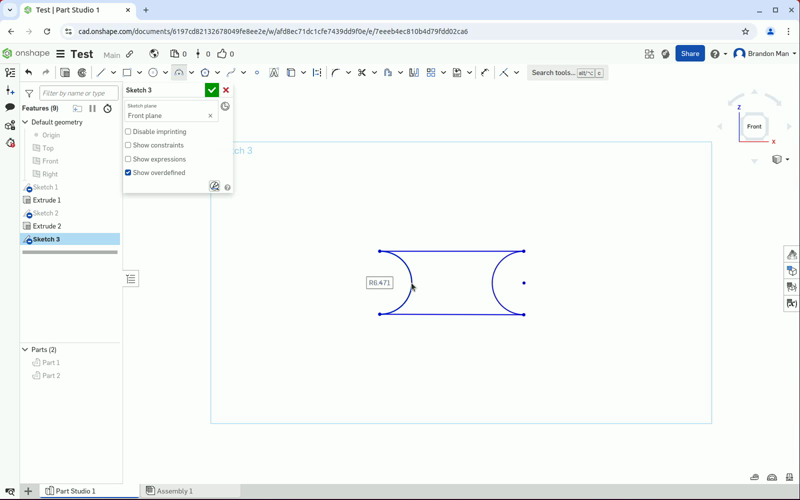
mouse_move(507, 287)
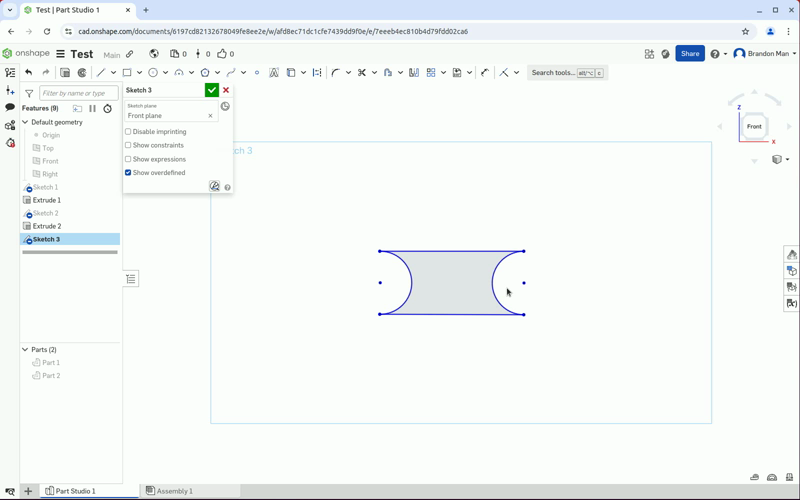
scroll(6)
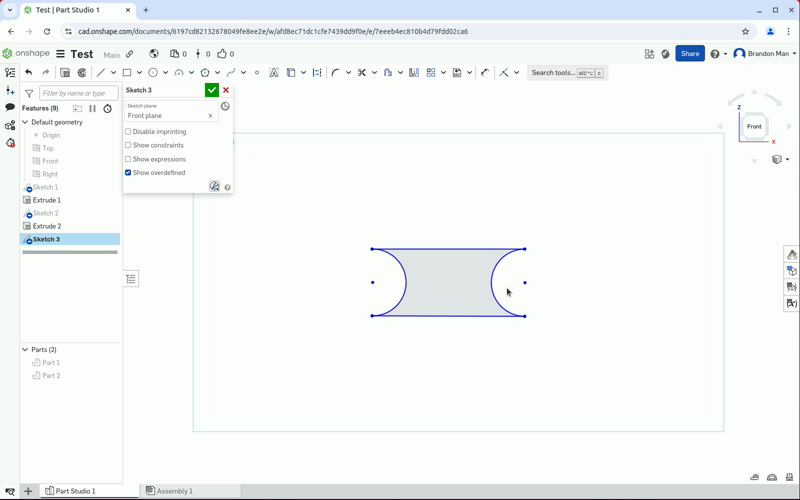
scroll(6)
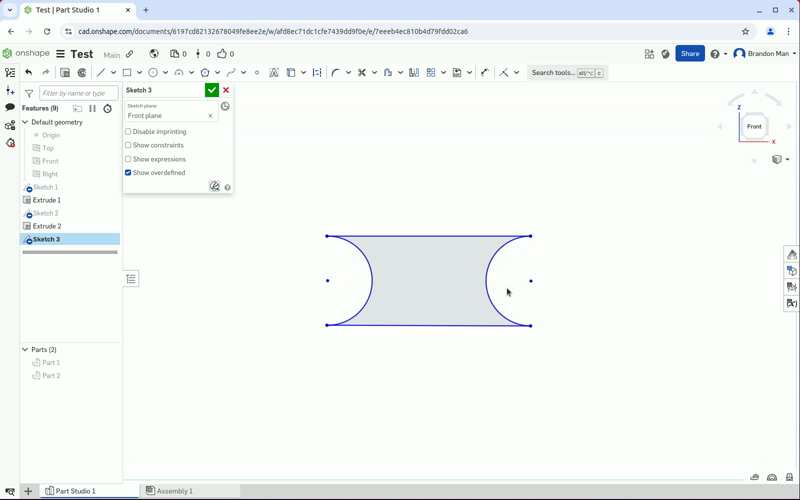
scroll(6)
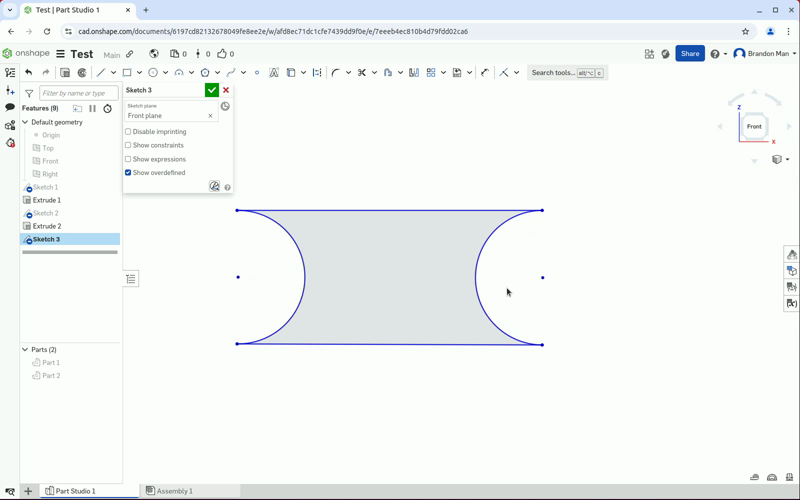
scroll(6)
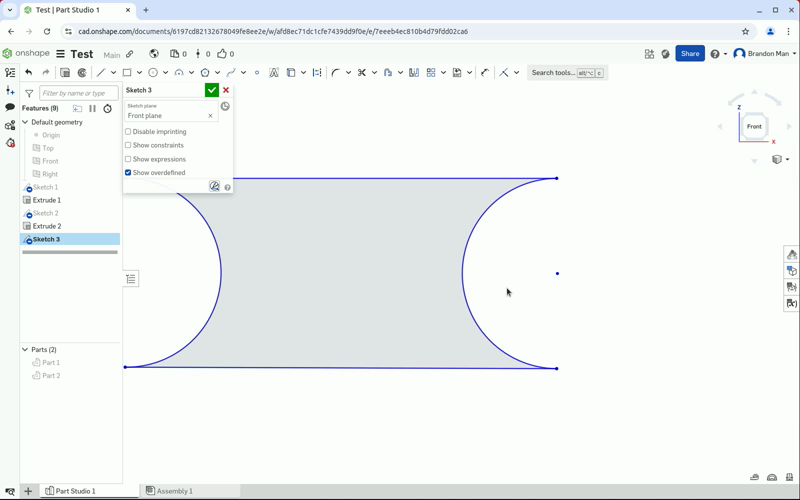
scroll(6)
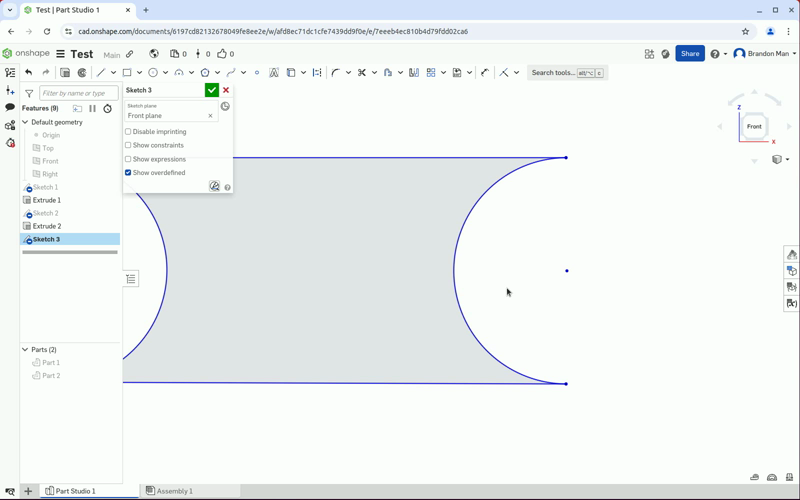
scroll(6)
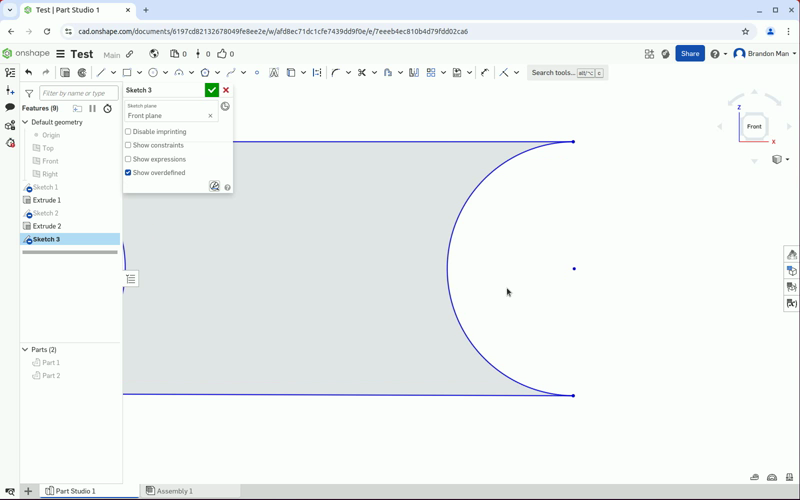
scroll(6)
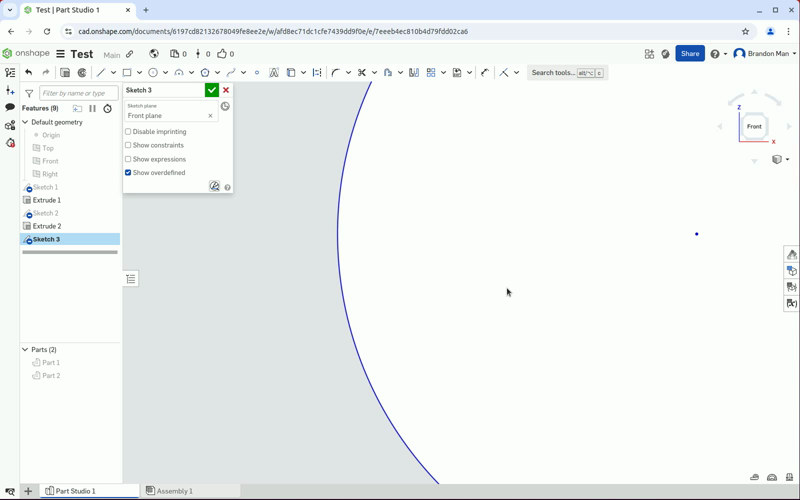
click(507, 287)
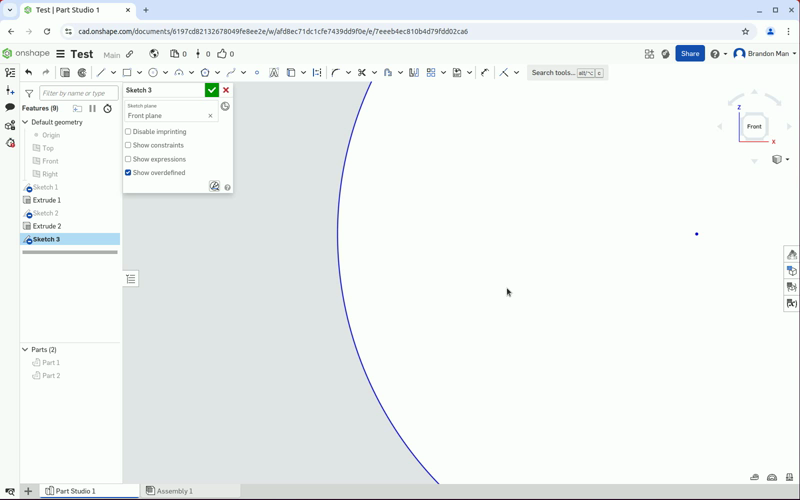
scroll(-6)
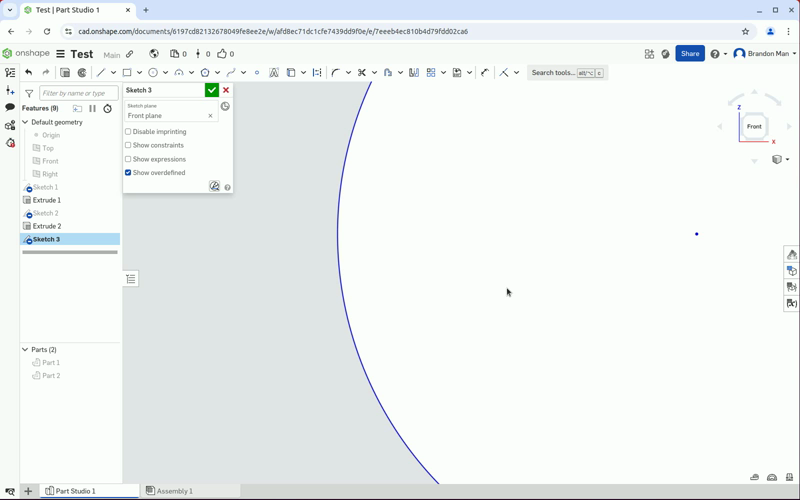
scroll(-6)
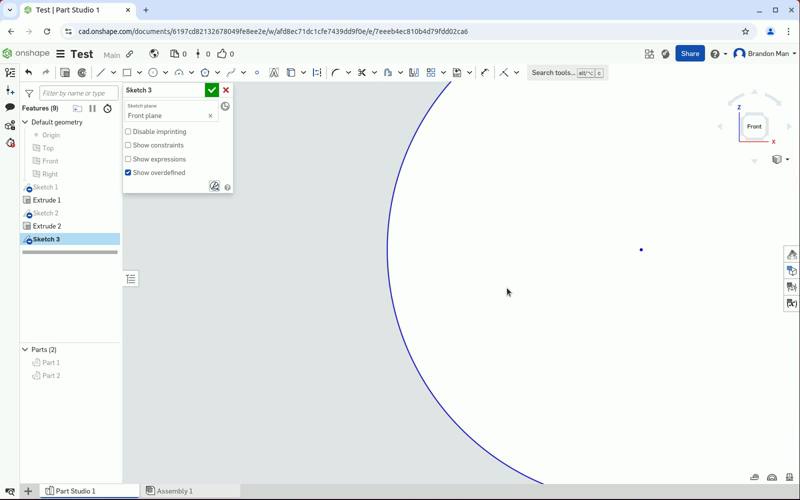
scroll(-6)
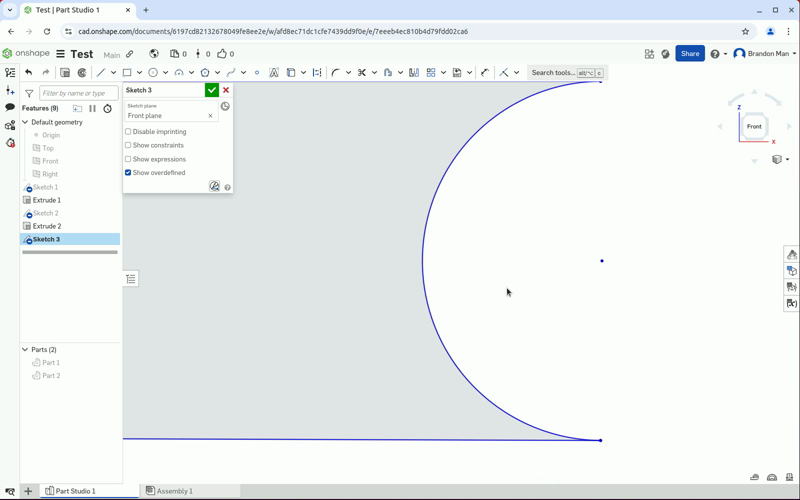
scroll(-6)
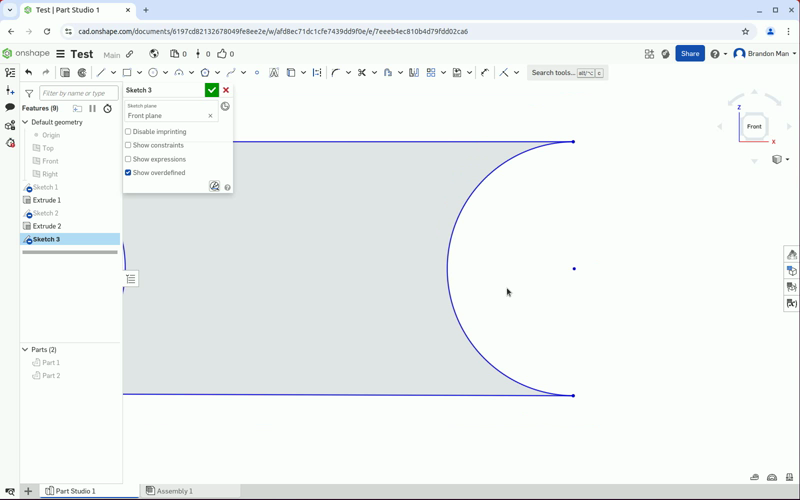
scroll(-6)
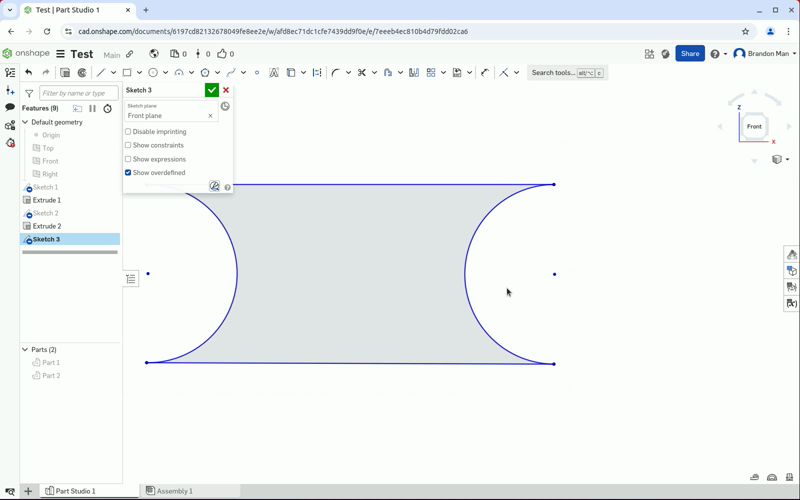
scroll(-6)
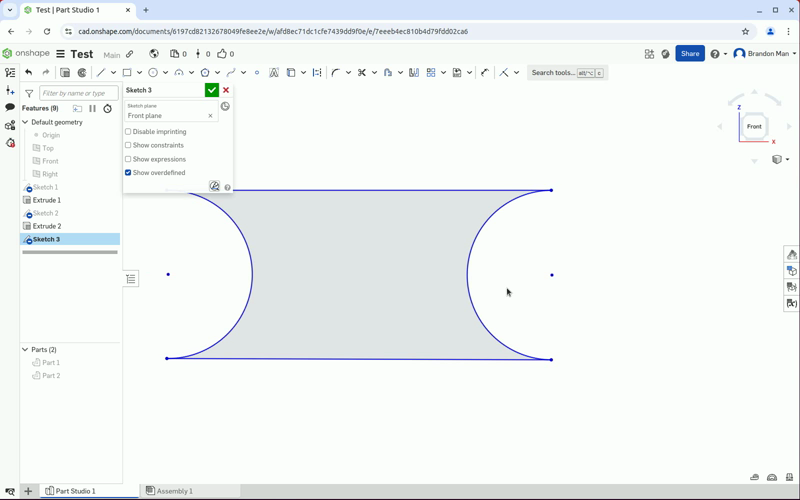
scroll(-6)
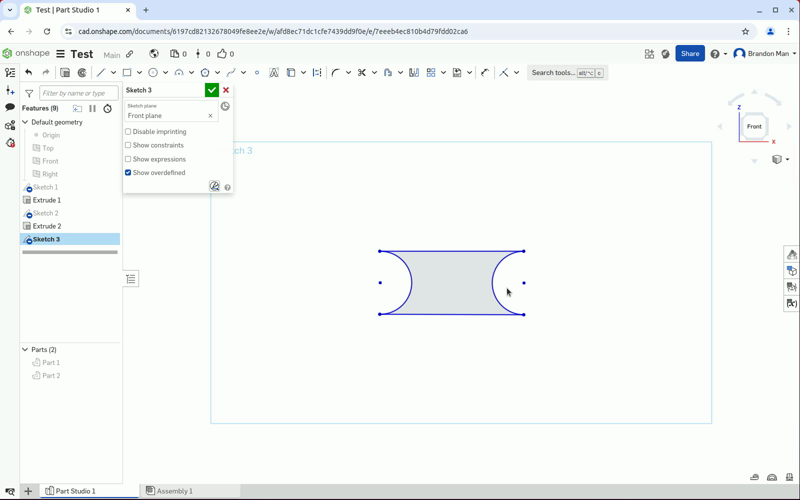
mouse_move(73, 352)
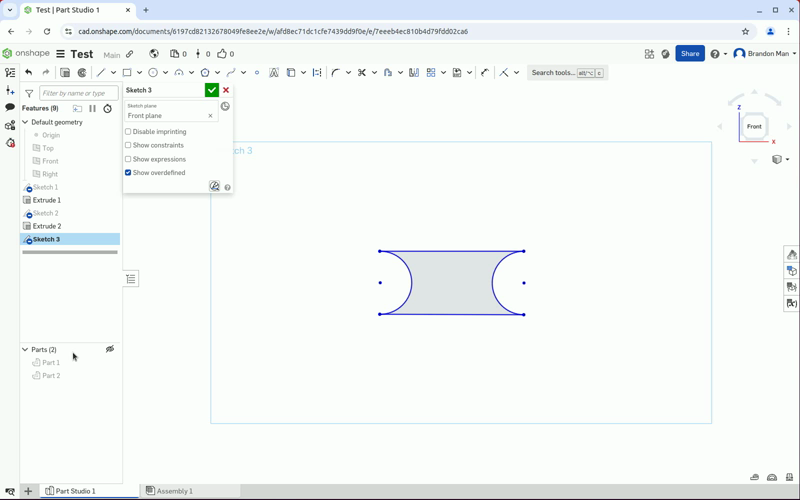
key(shift+y)
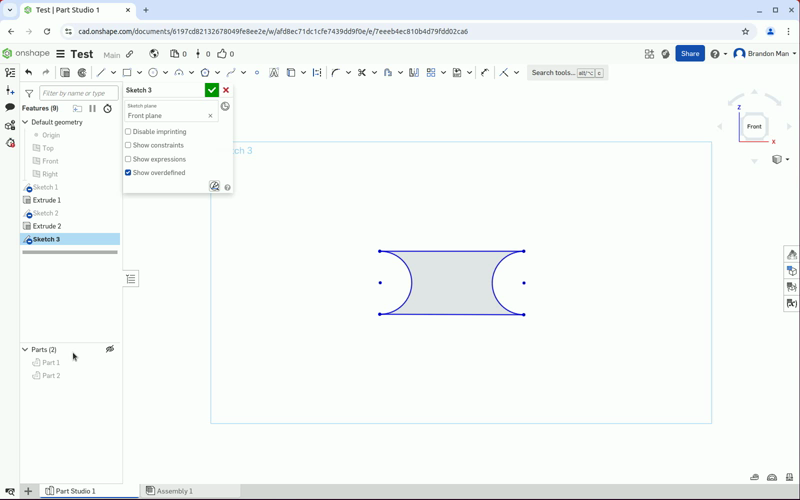
key(shift+e)
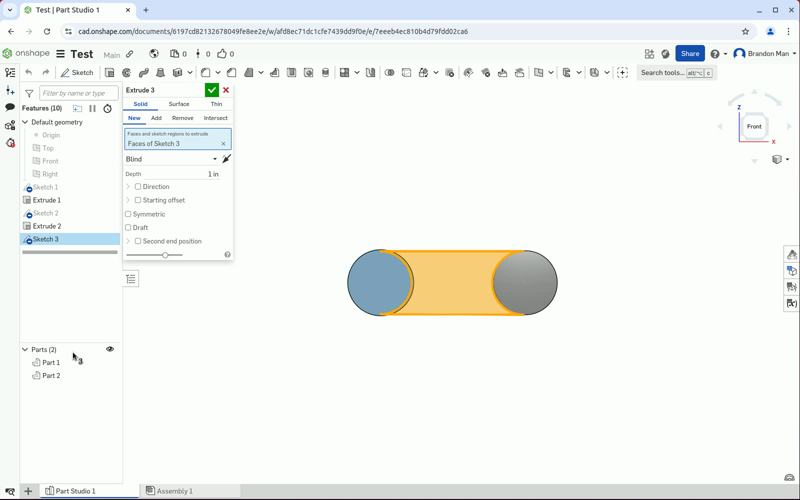
mouse_move(143, 106)
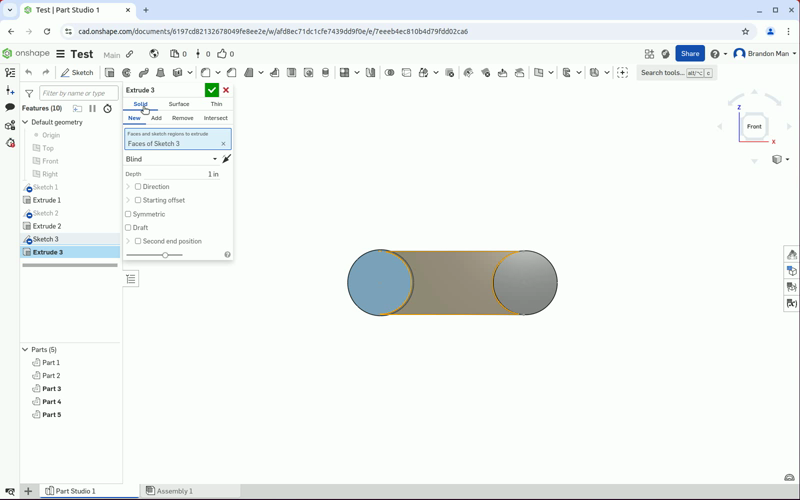
click(143, 106)
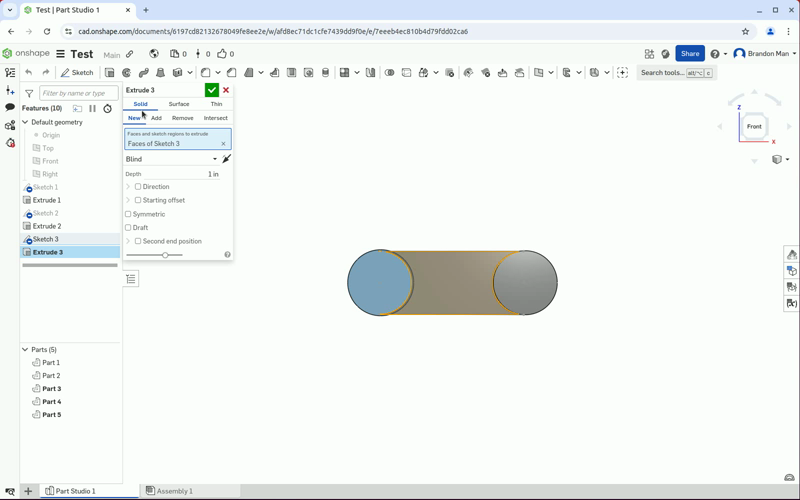
mouse_move(137, 120)
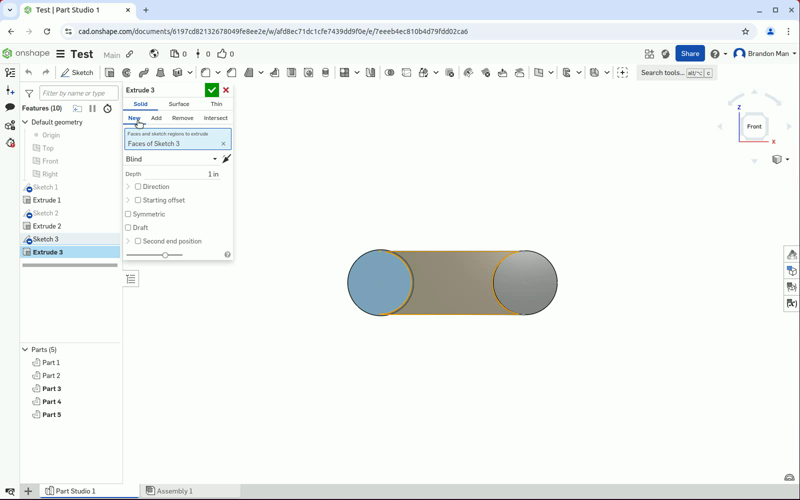
click(137, 120)
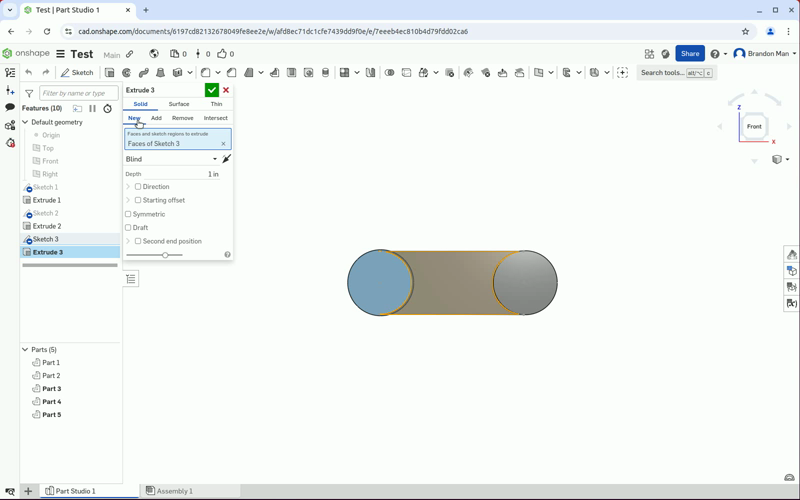
key(tab, 4)
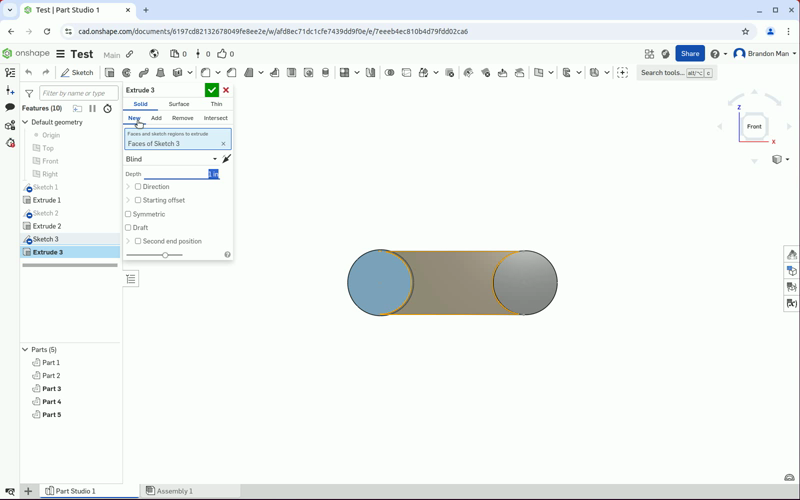
text(5.536)
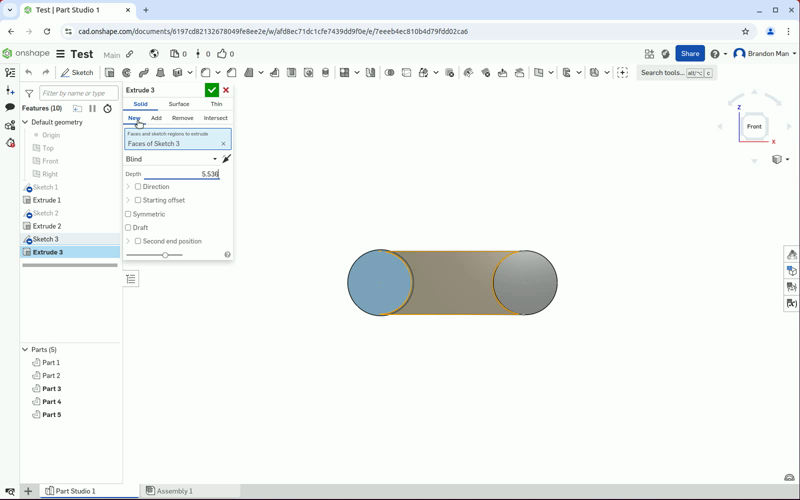
key(enter)
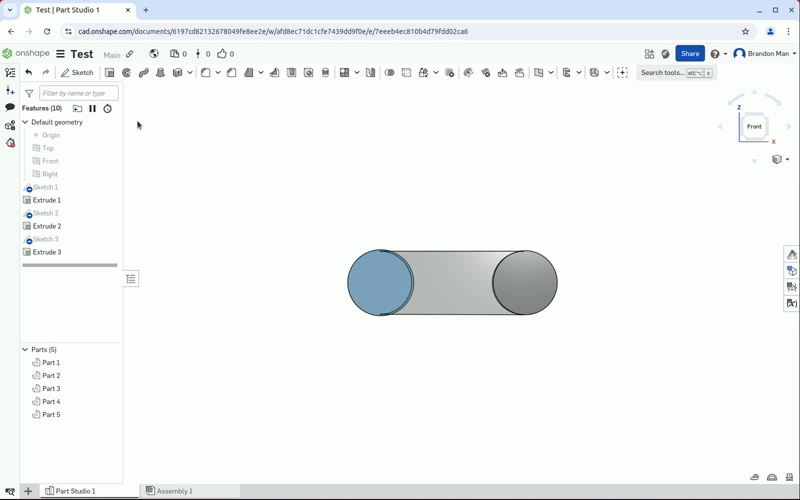
key(shift+h)
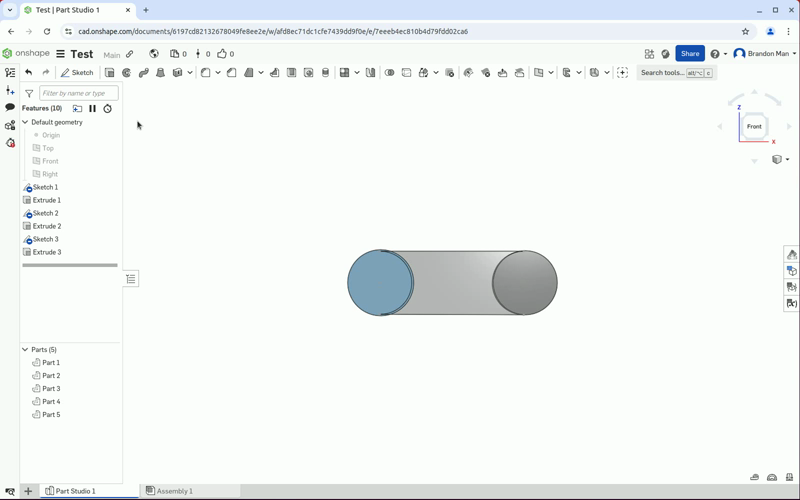
key(shift+h)
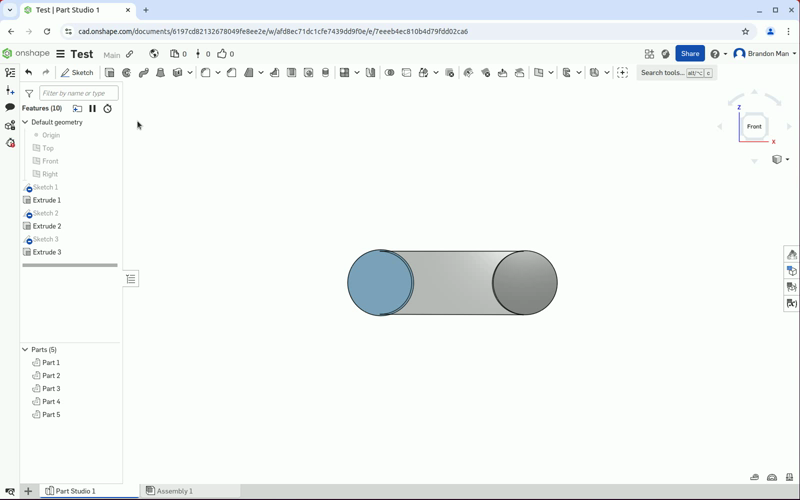
mouse_move(73, 189)
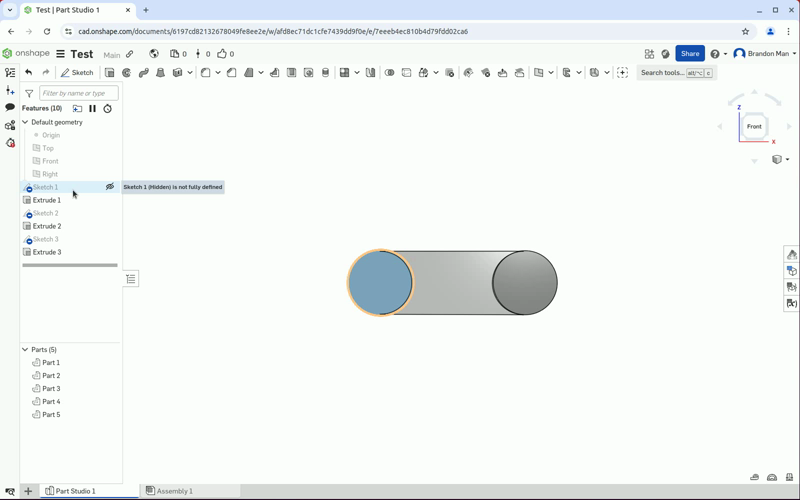
click(73, 189)
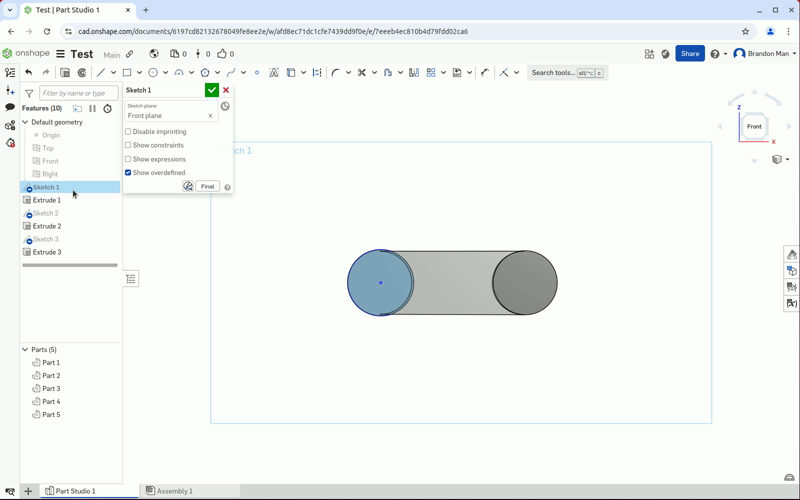
mouse_move(229, 92)
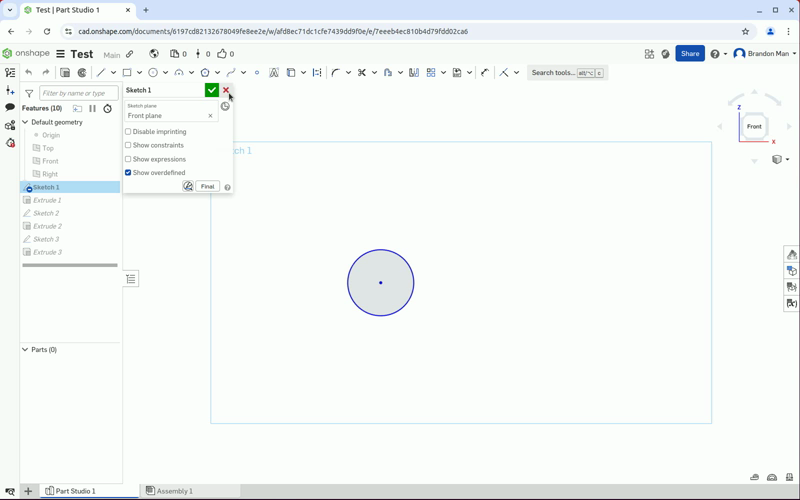
click(229, 92)
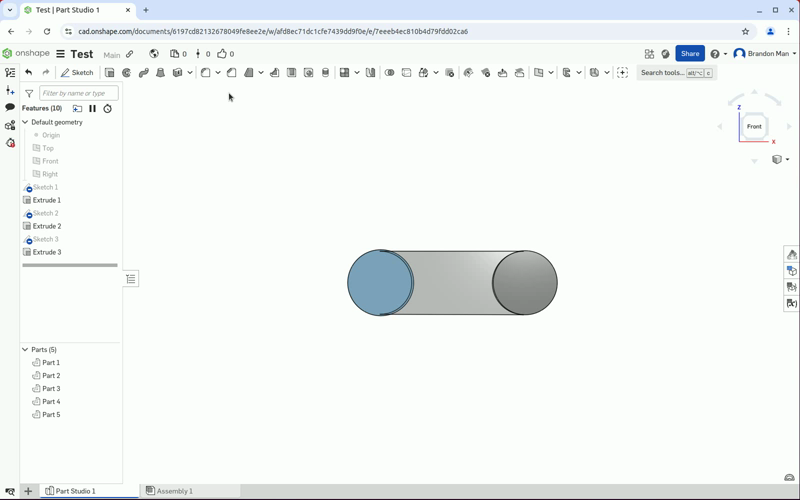
mouse_move(541, 75)
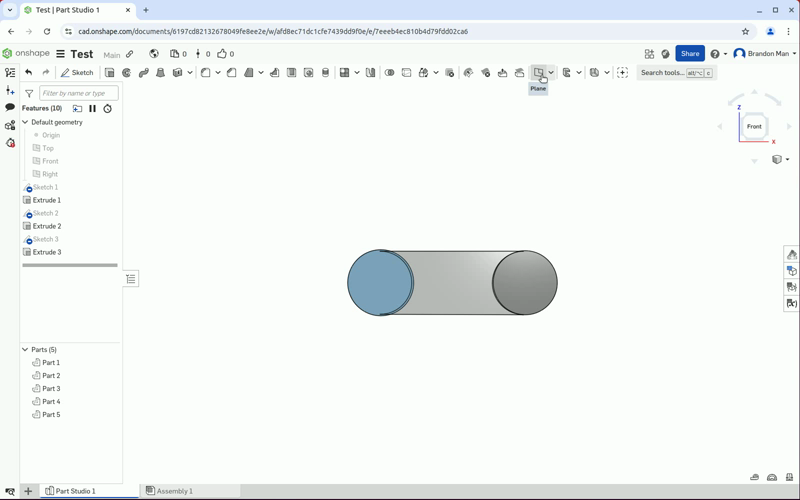
click(541, 75)
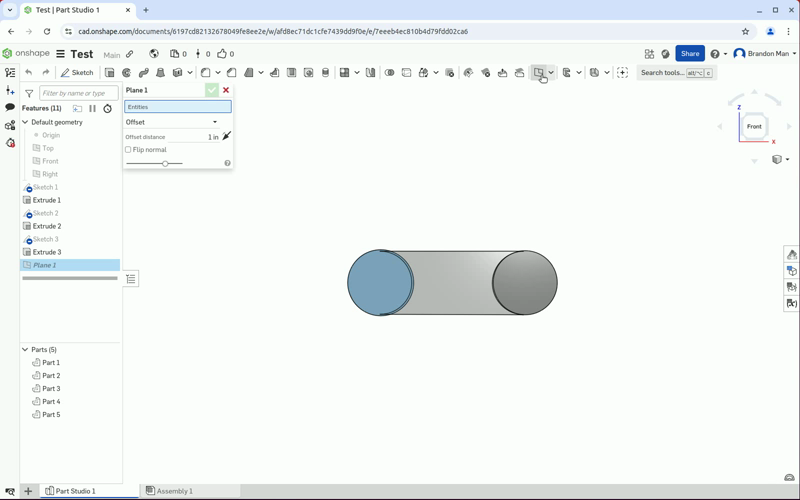
mouse_move(73, 163)
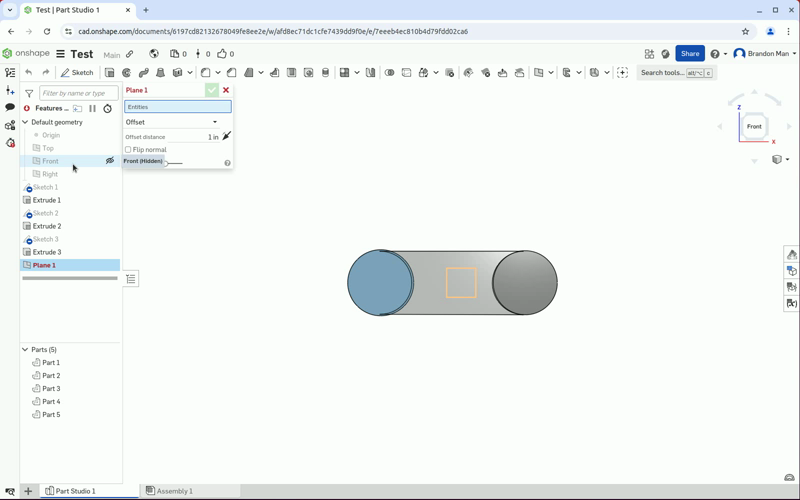
click(73, 163)
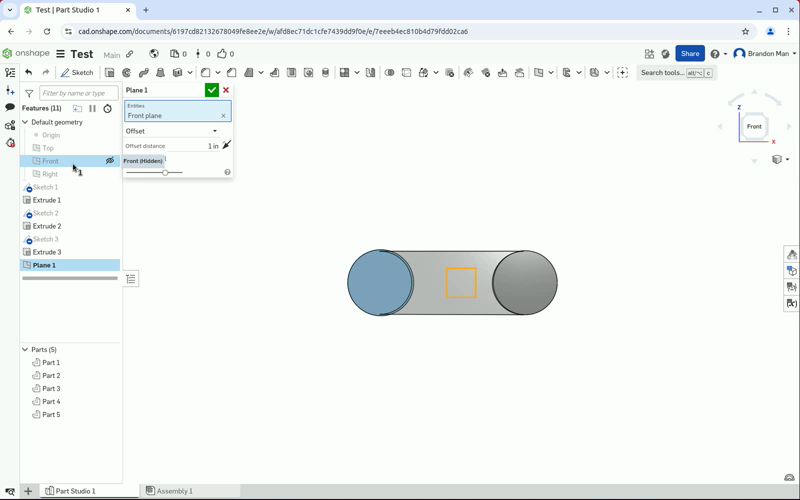
key(tab, 2)
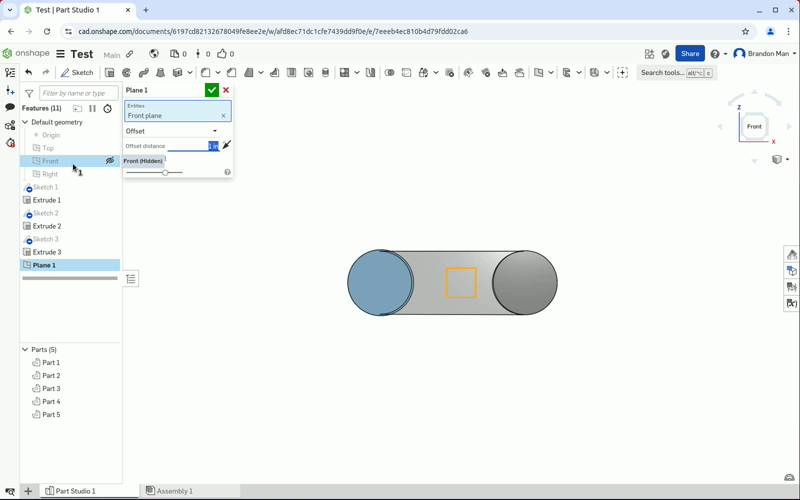
text(5.546)
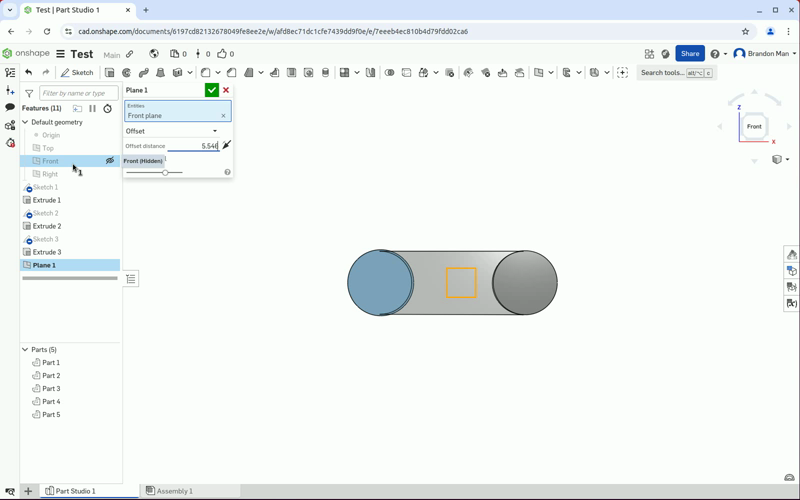
key(enter, 2)
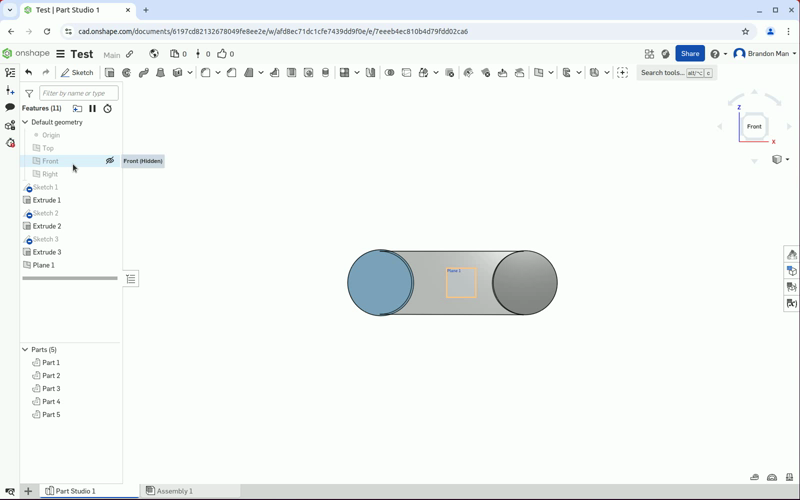
key(shift+s)
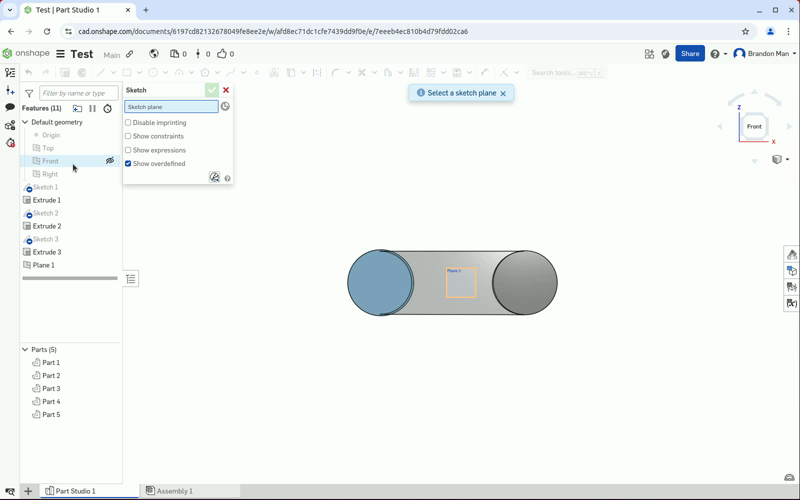
mouse_move(73, 267)
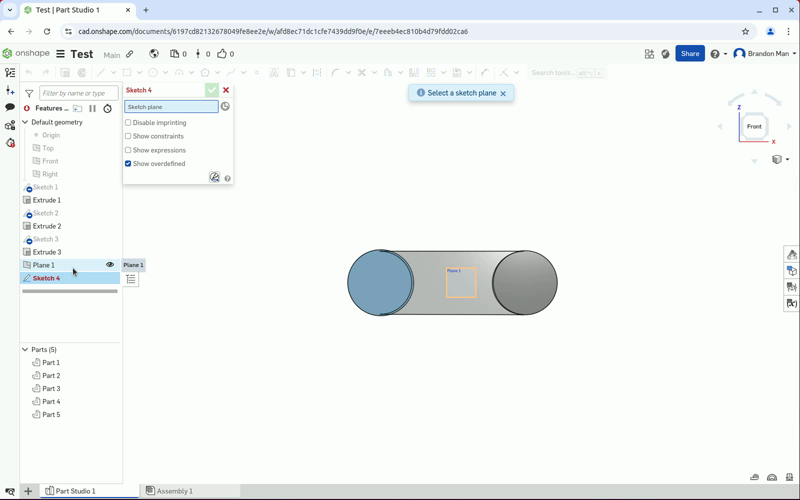
click(73, 267)
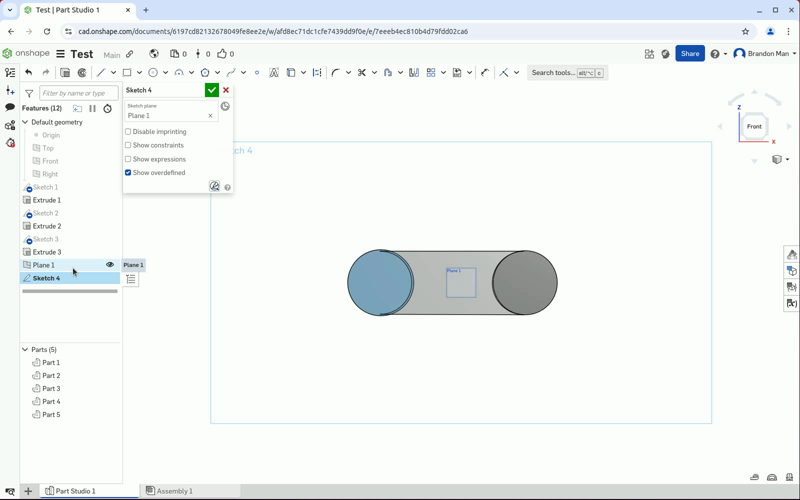
mouse_move(73, 352)
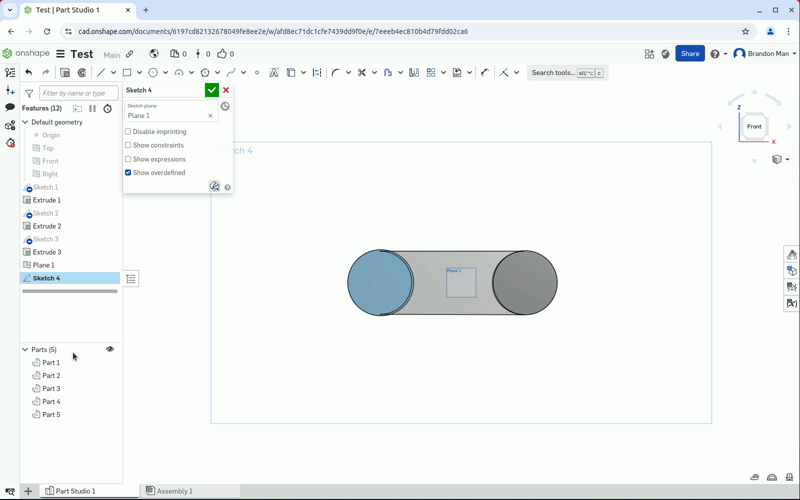
key(y)
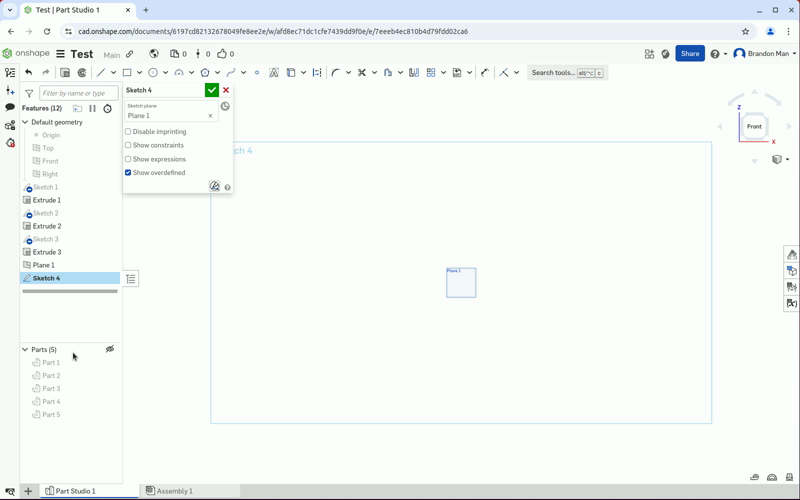
key(c)
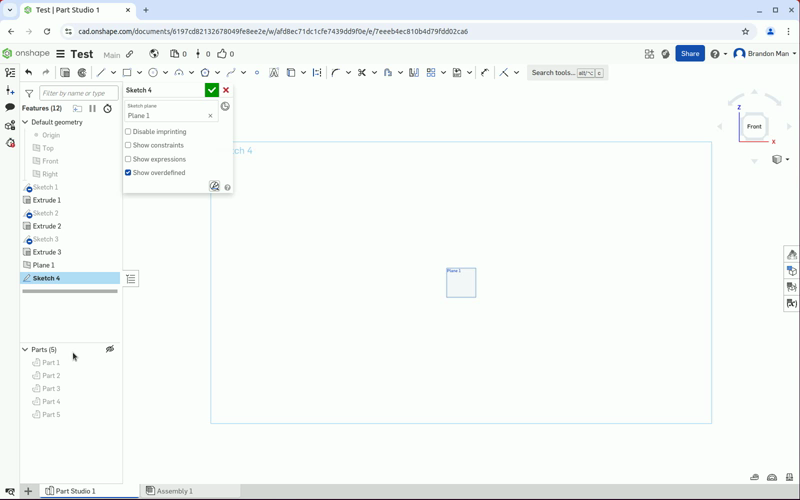
key_down(shift)
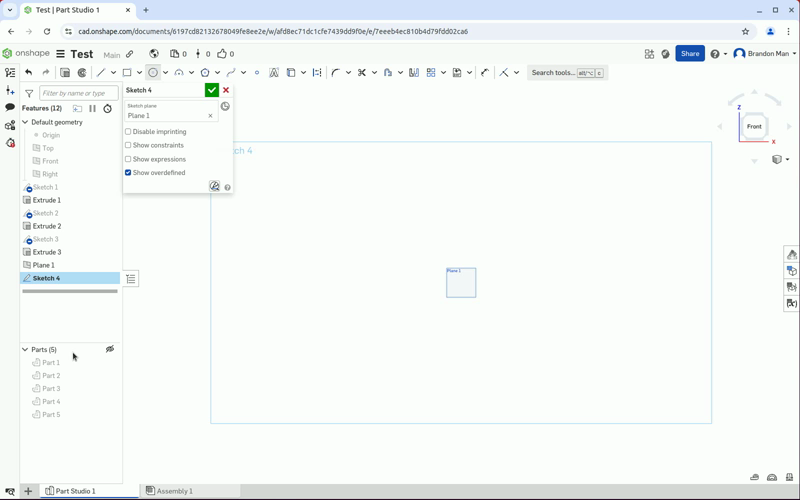
mouse_move(380, 282)
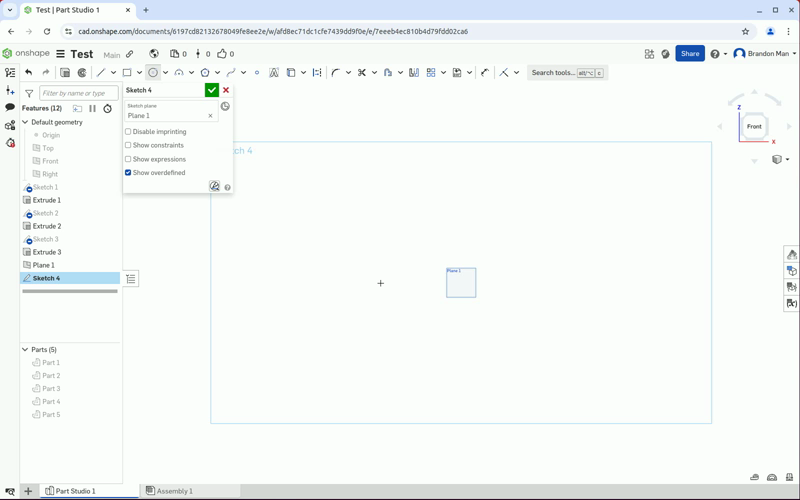
click(380, 282)
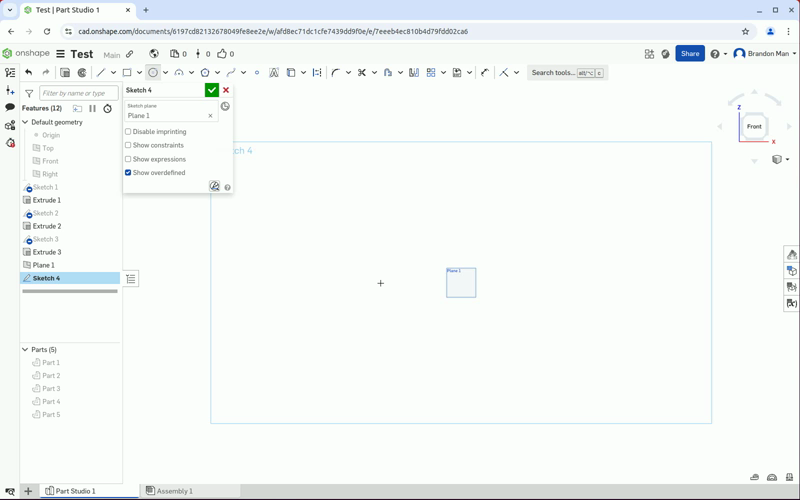
key_up(shift)
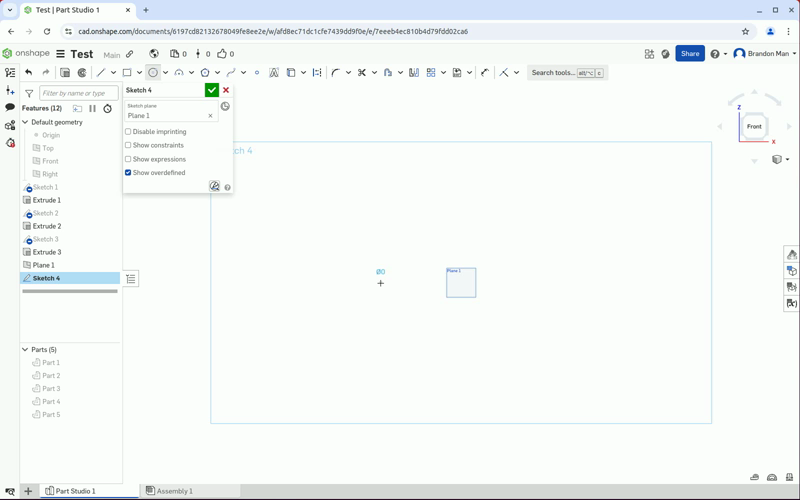
mouse_move(402, 282)
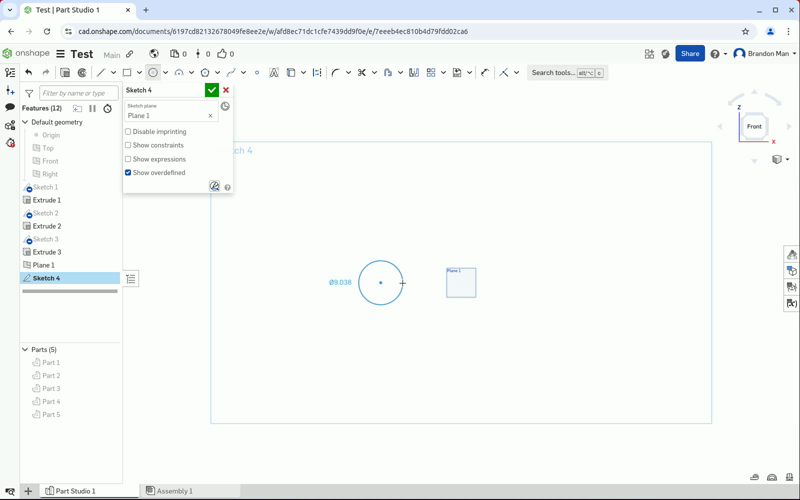
click(402, 282)
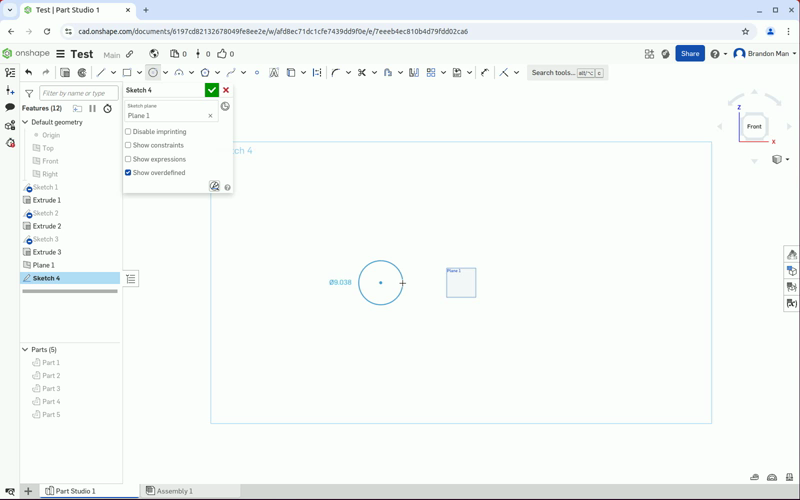
key(esc)
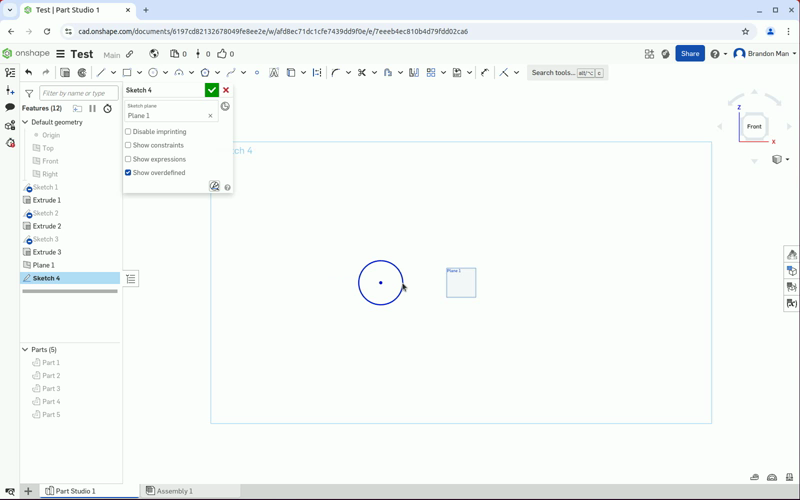
key(c)
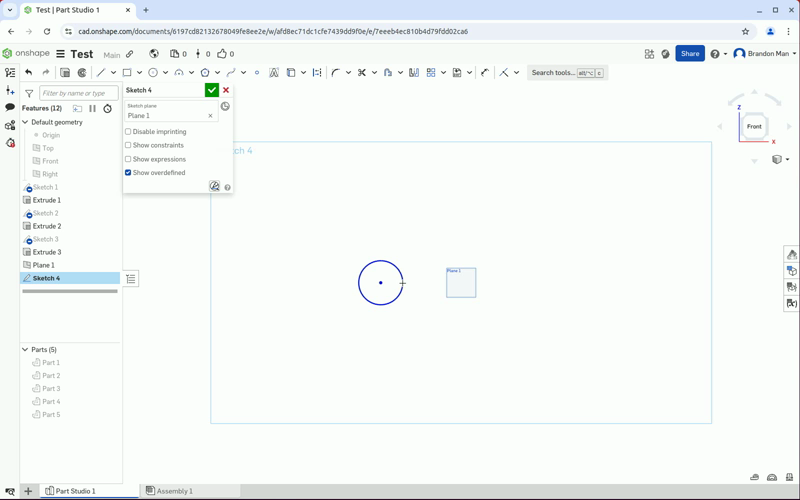
key_down(shift)
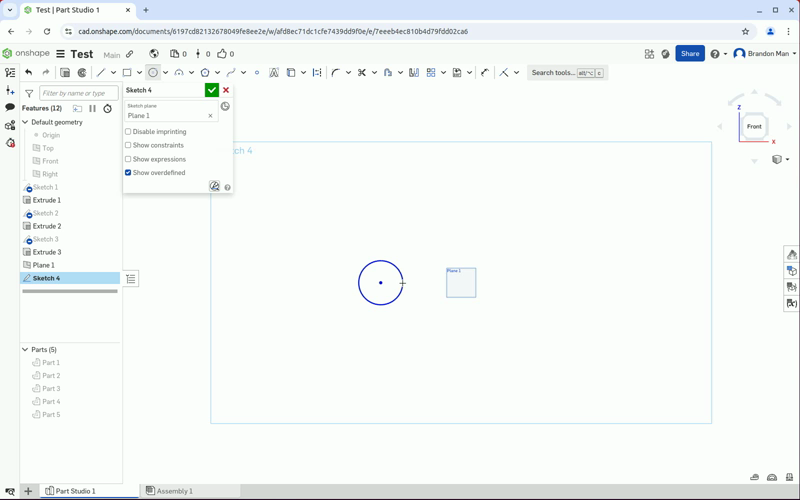
mouse_move(380, 282)
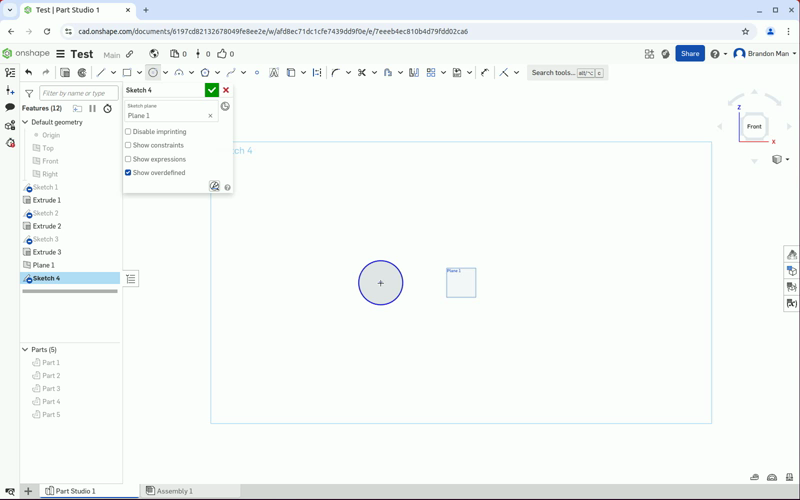
click(380, 282)
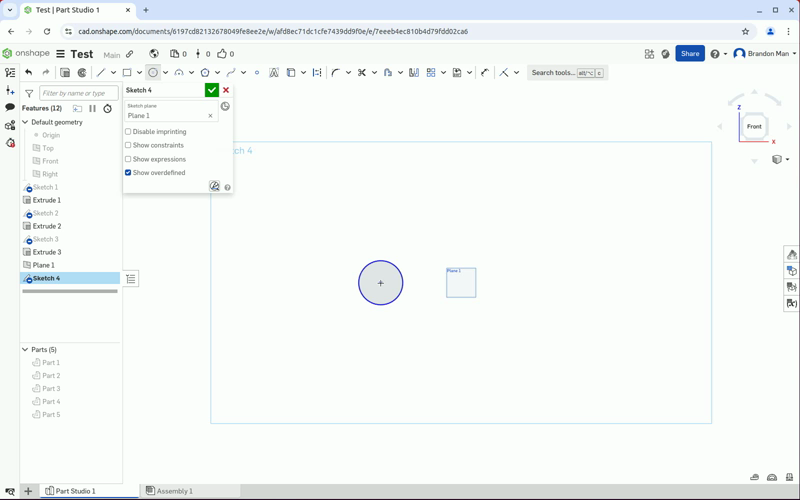
key_up(shift)
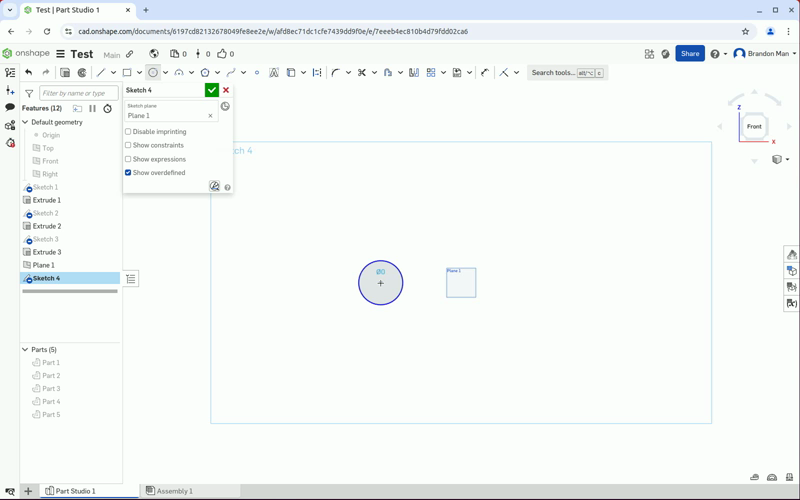
mouse_move(392, 282)
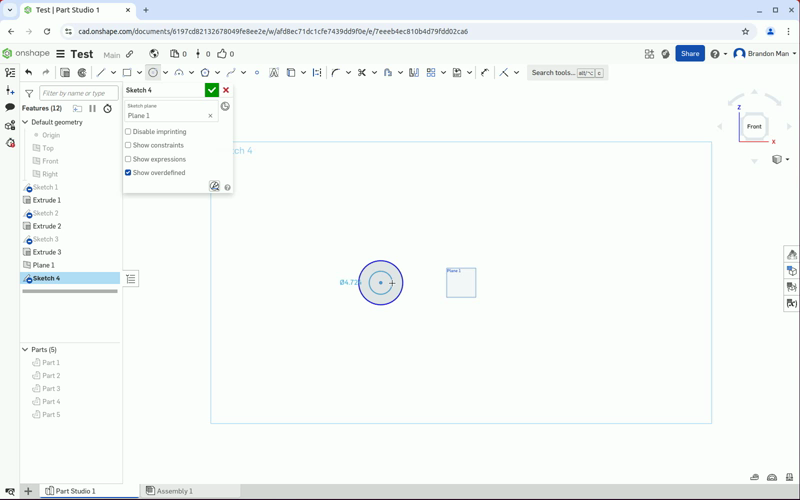
click(392, 282)
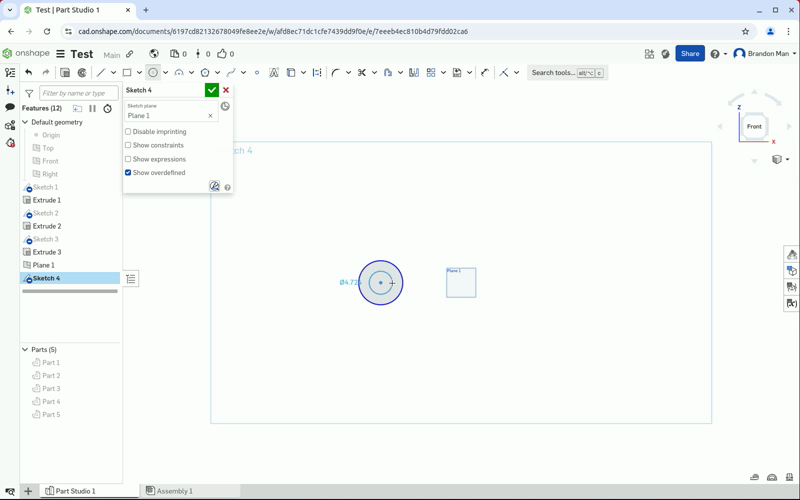
key(esc)
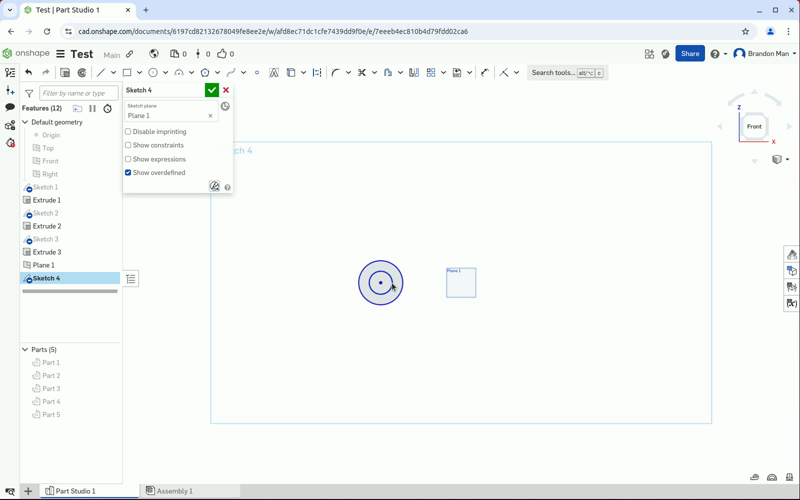
mouse_move(377, 270)
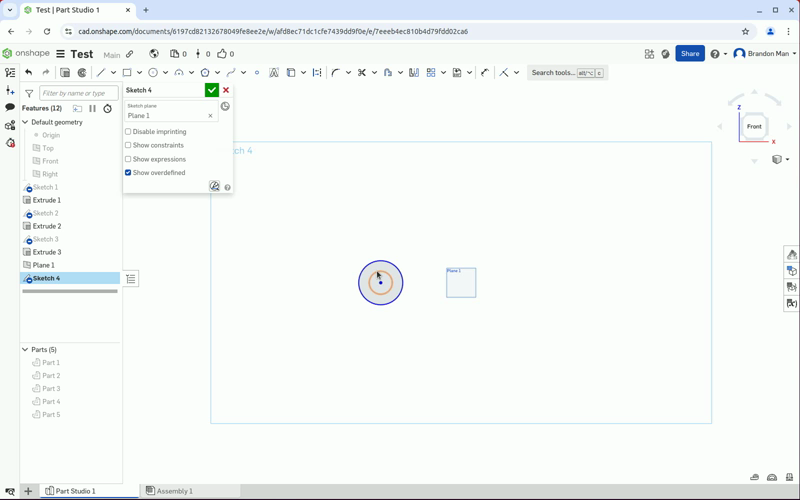
scroll(6)
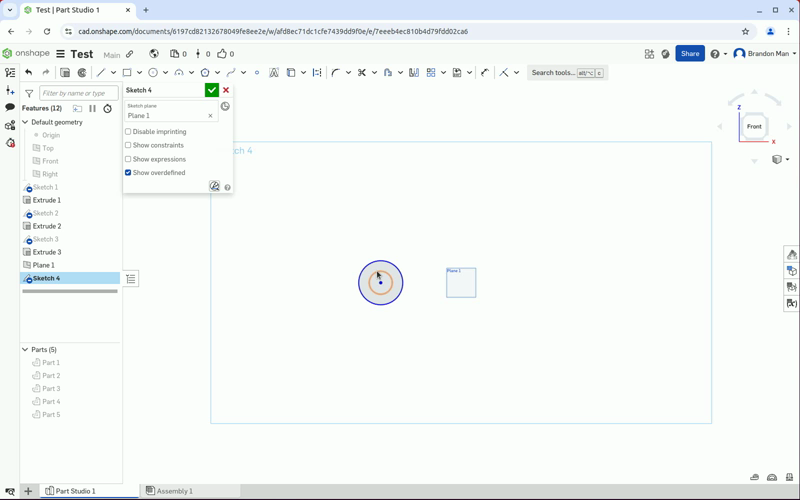
scroll(6)
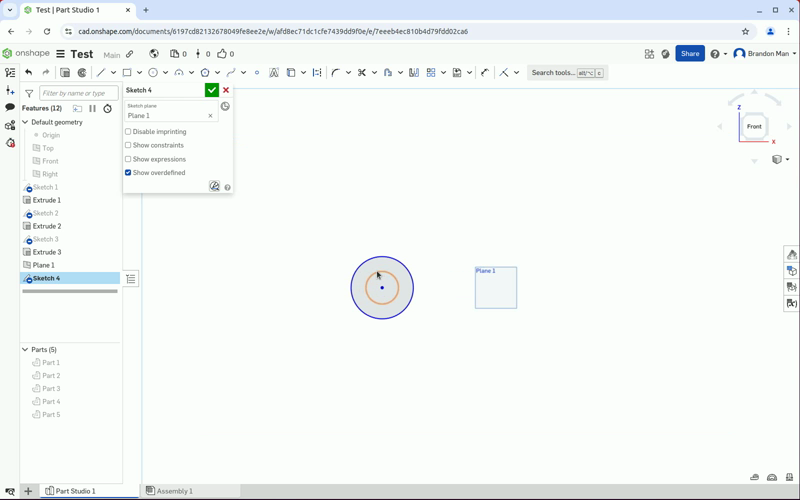
scroll(6)
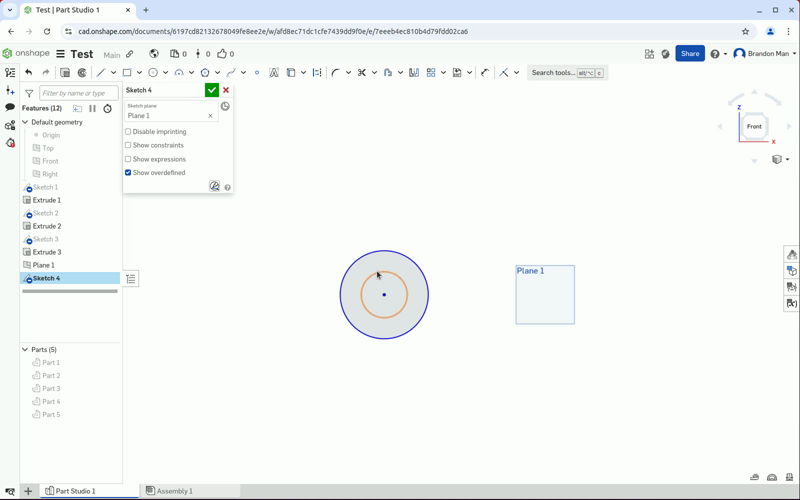
scroll(6)
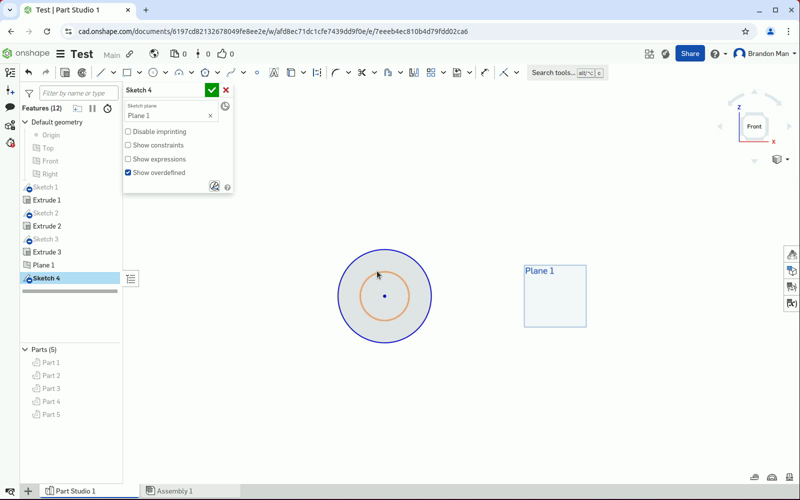
scroll(6)
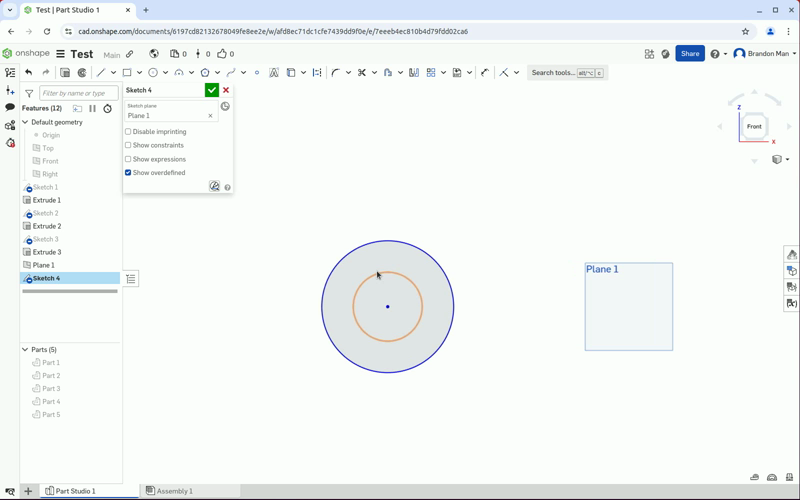
scroll(6)
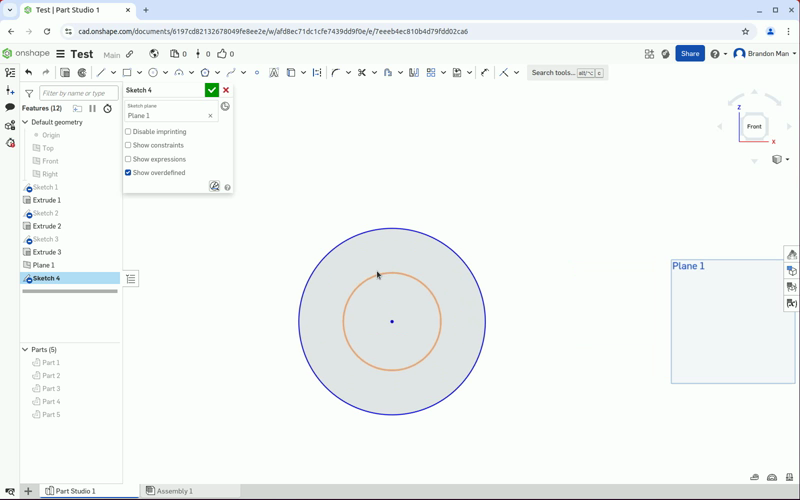
scroll(6)
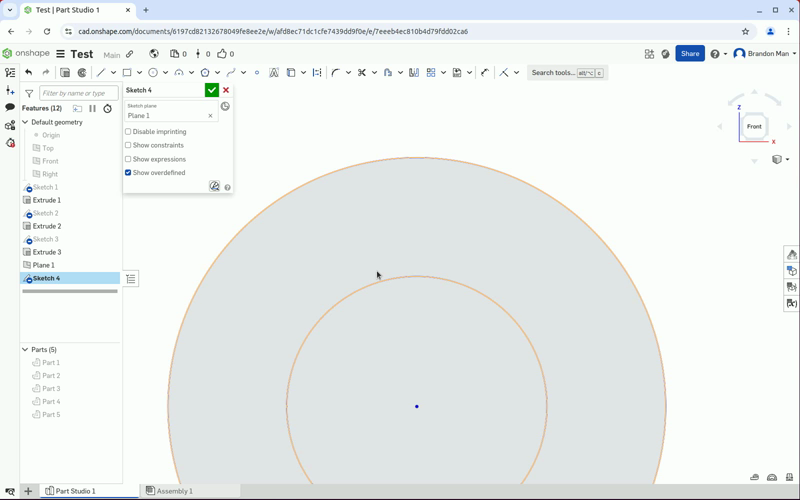
click(377, 270)
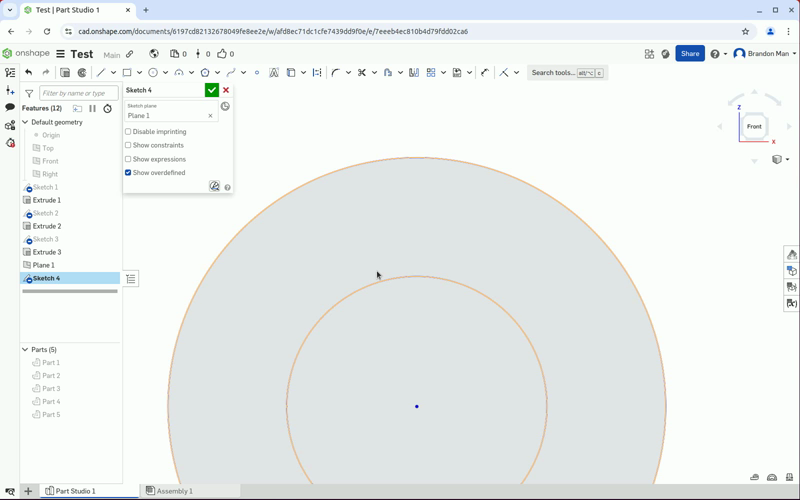
scroll(-6)
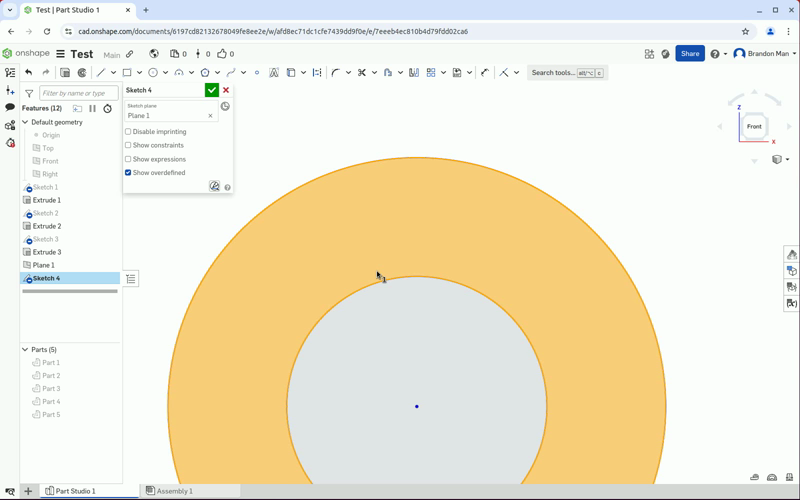
scroll(-6)
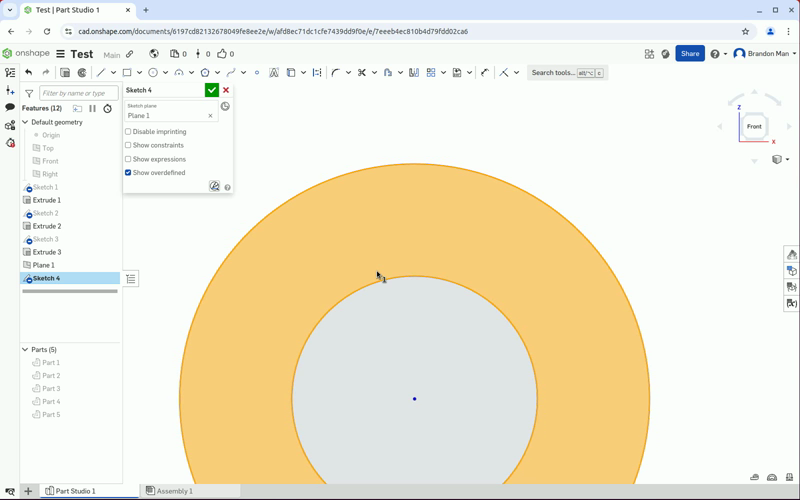
scroll(-6)
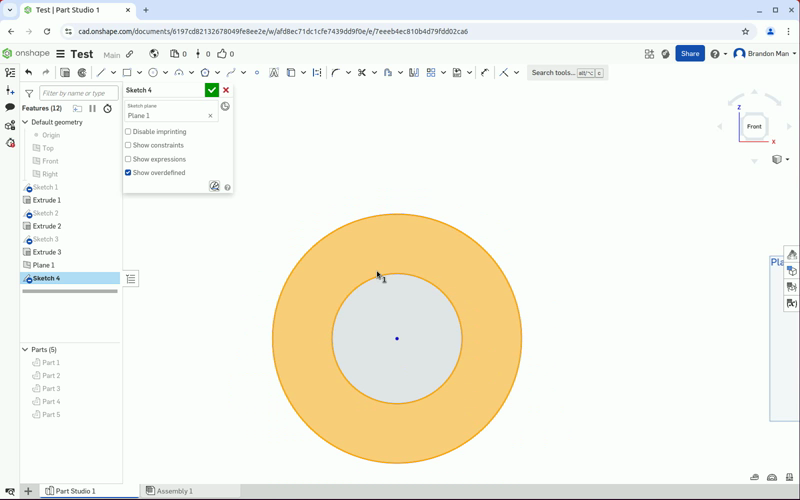
scroll(-6)
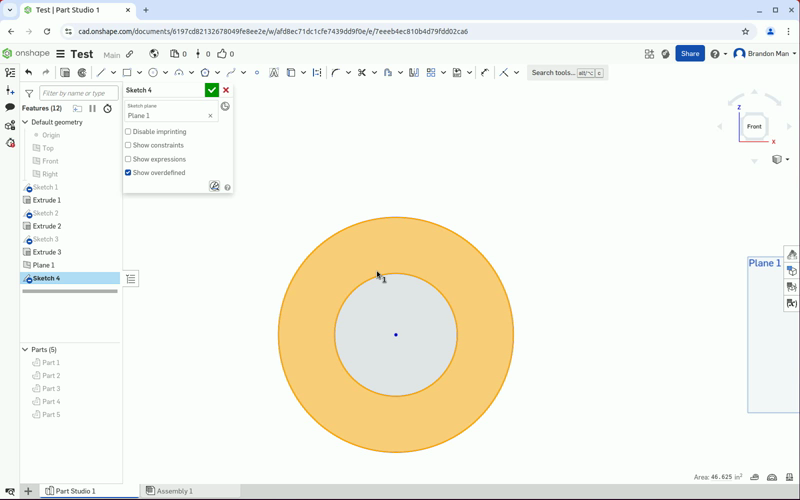
scroll(-6)
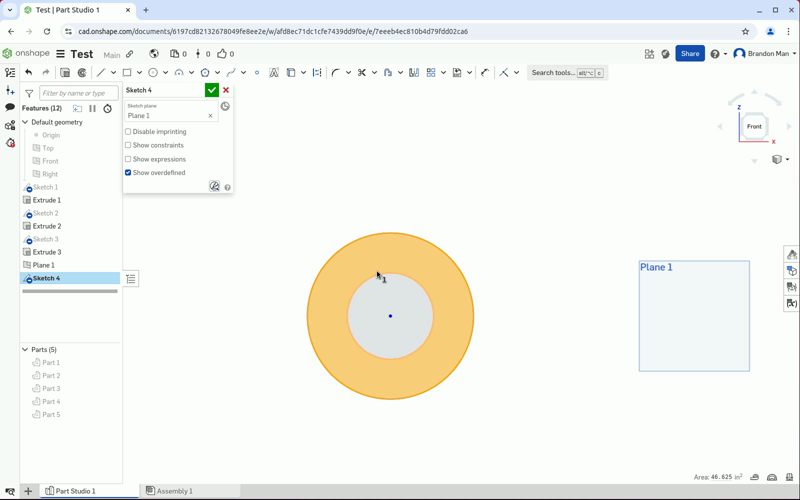
scroll(-6)
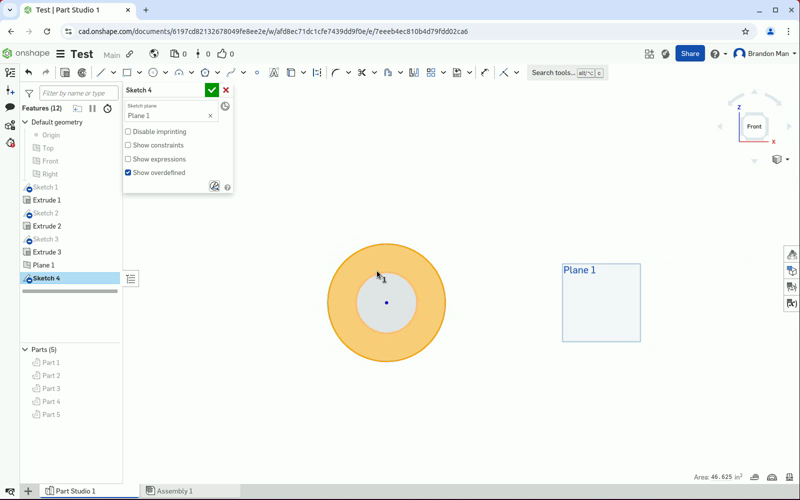
scroll(-6)
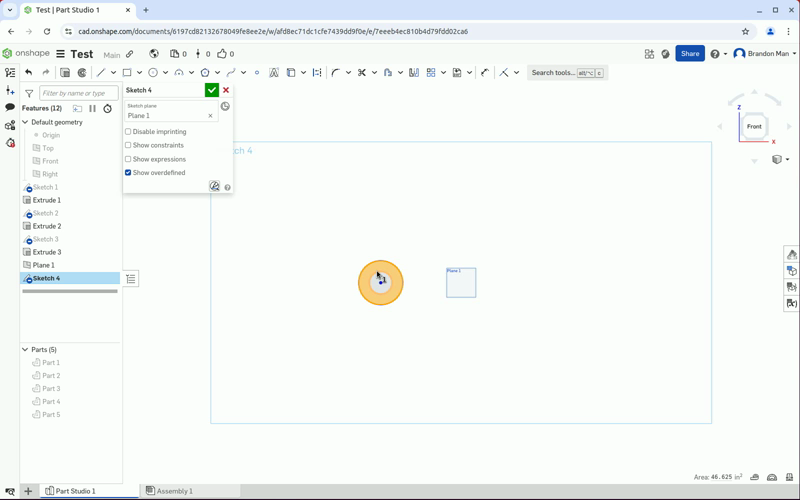
mouse_move(73, 352)
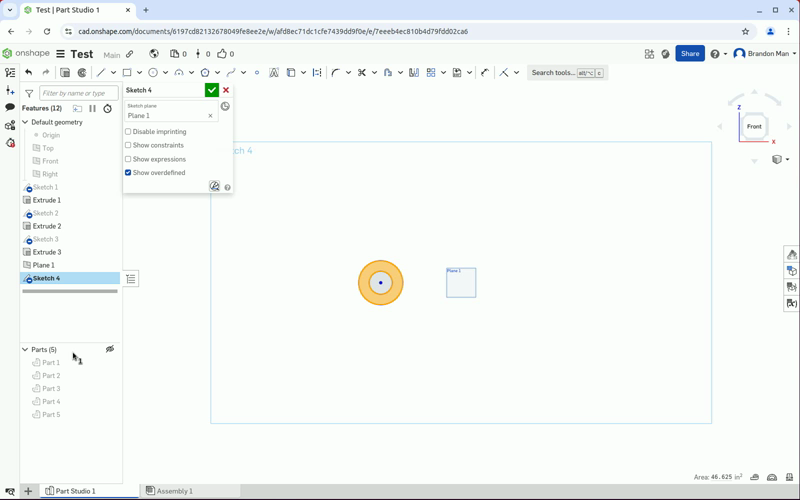
key(shift+y)
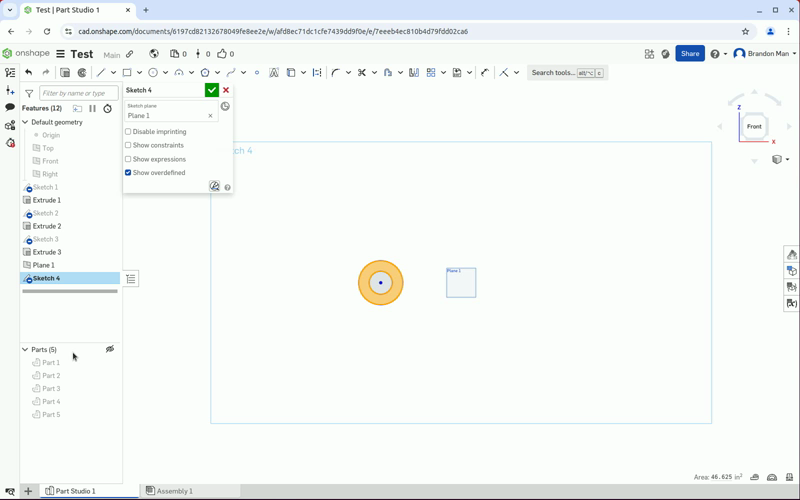
key(shift+e)
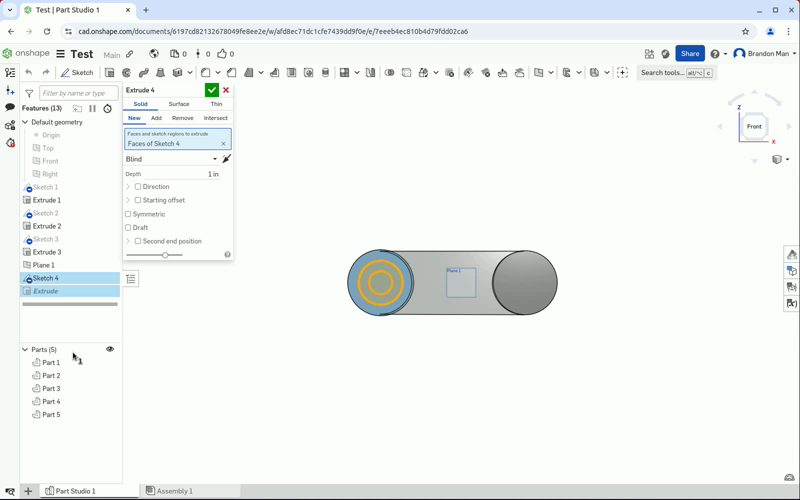
mouse_move(143, 106)
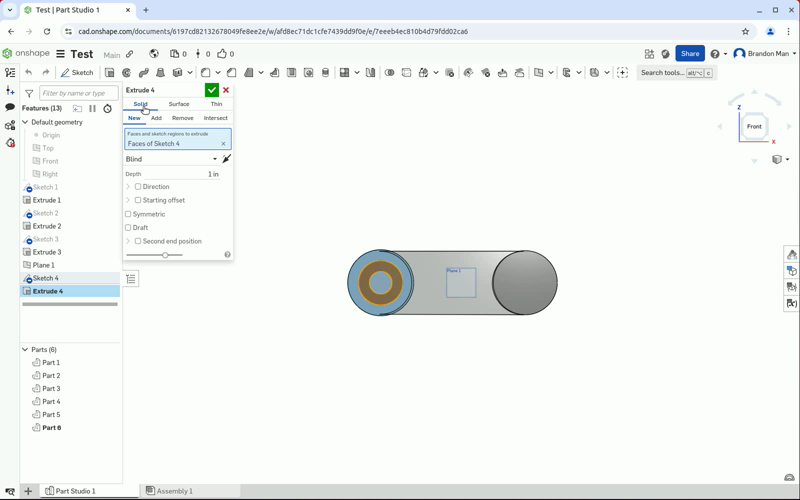
click(143, 106)
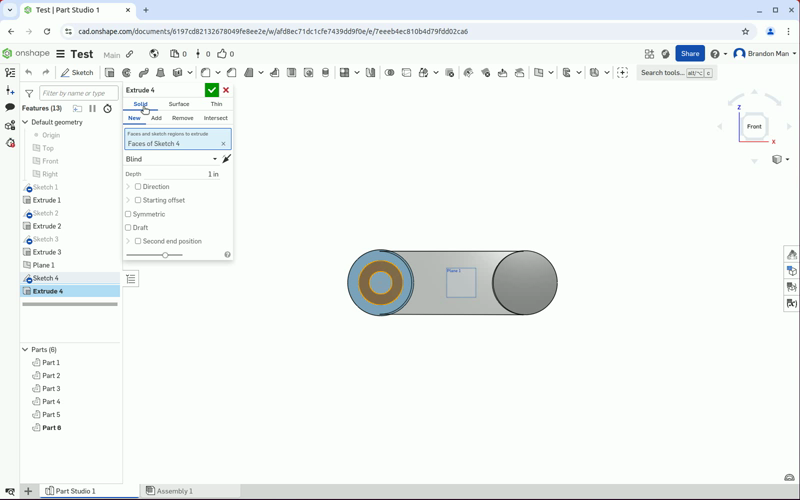
mouse_move(186, 120)
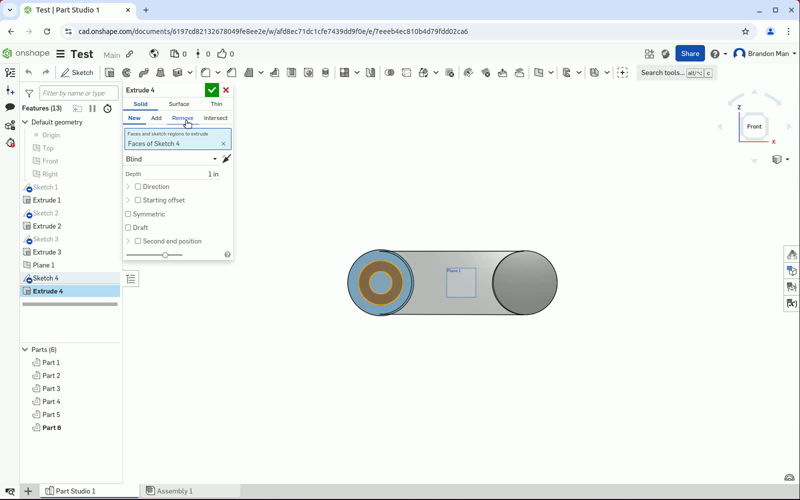
click(186, 120)
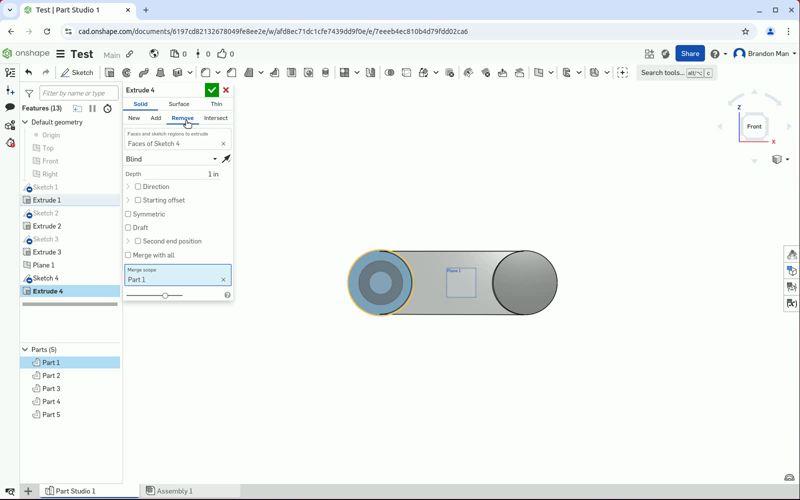
key(tab, 4)
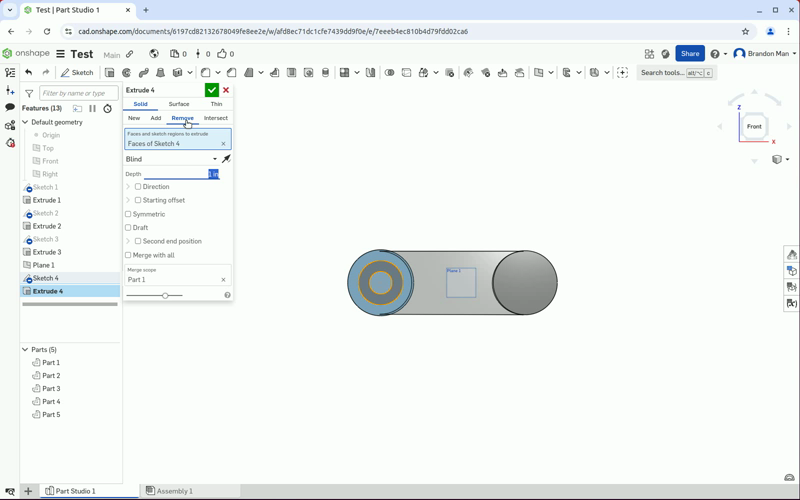
text(27.441)
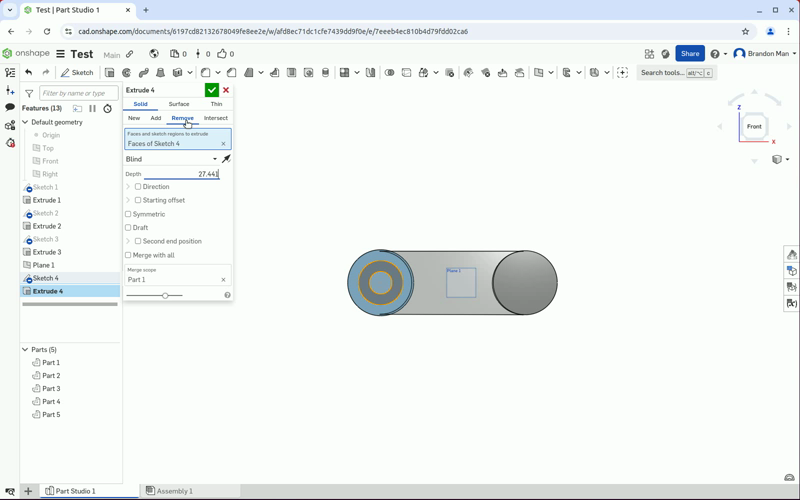
key(tab, 6)
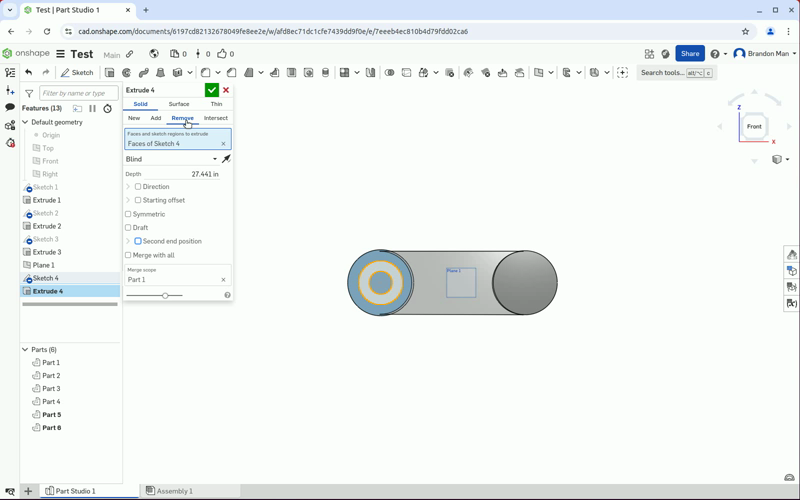
key(space)
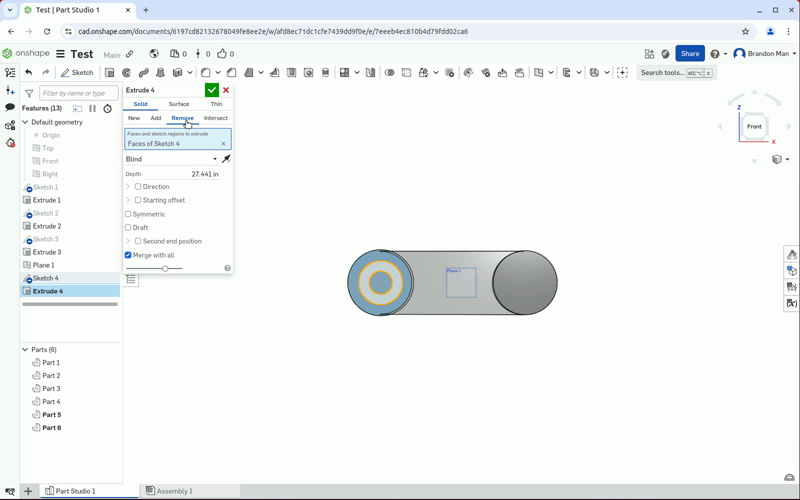
key(enter)
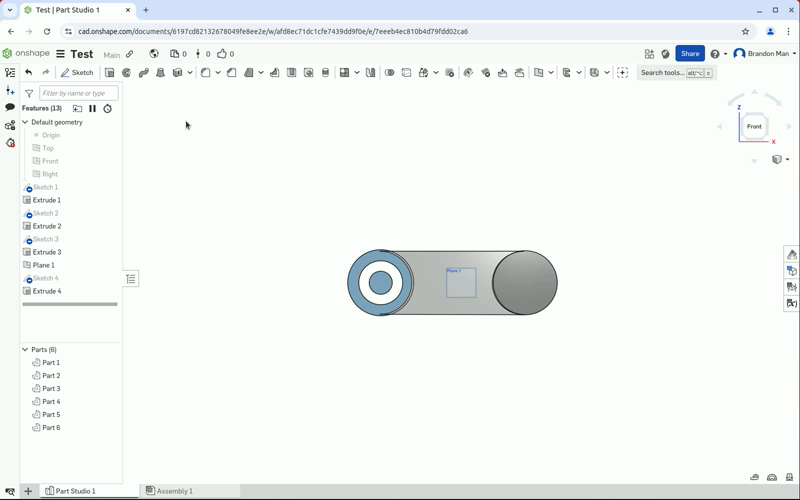
key(shift+h)
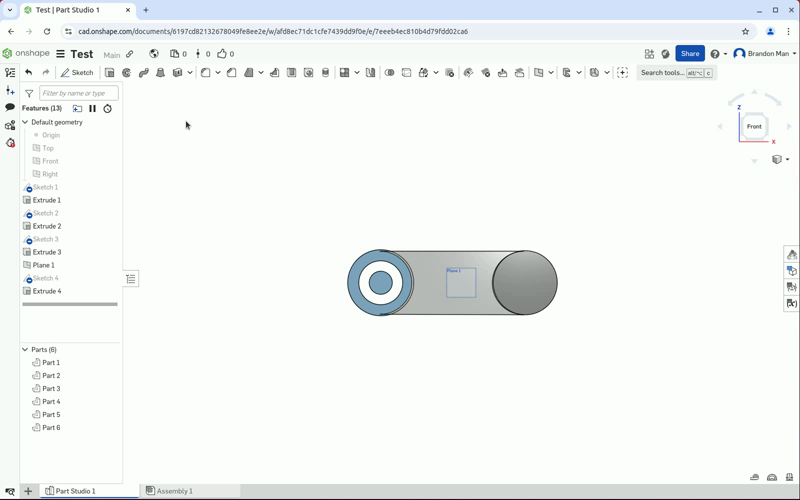
key(shift+h)
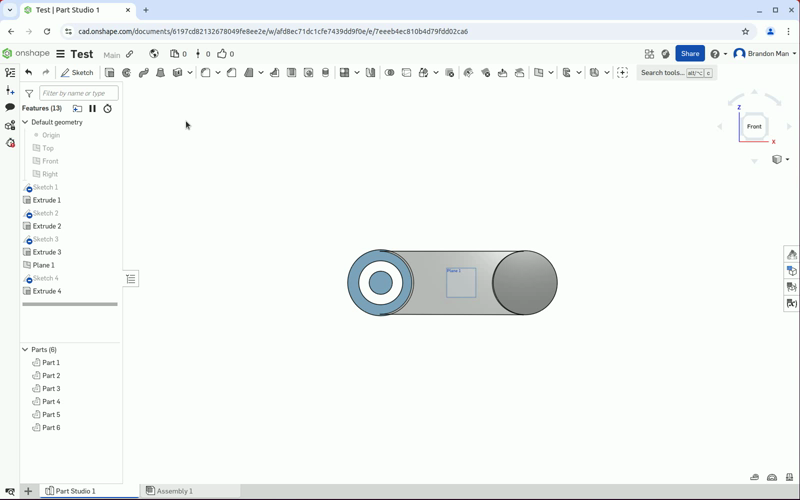
mouse_move(73, 189)
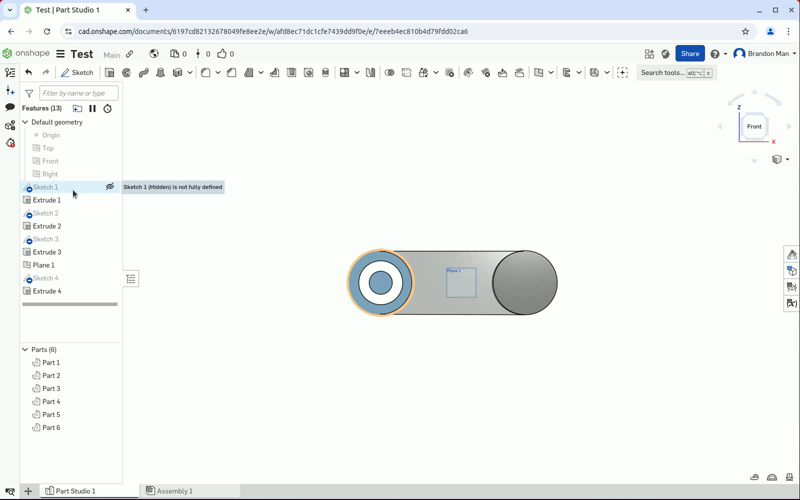
click(73, 189)
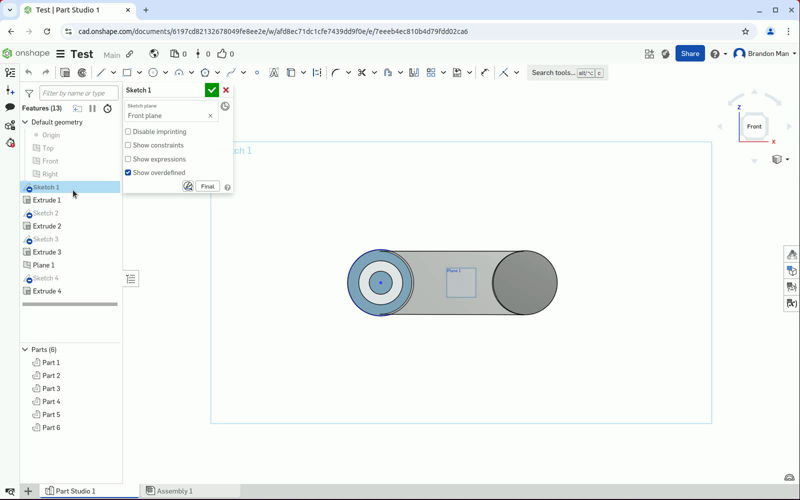
mouse_move(229, 92)
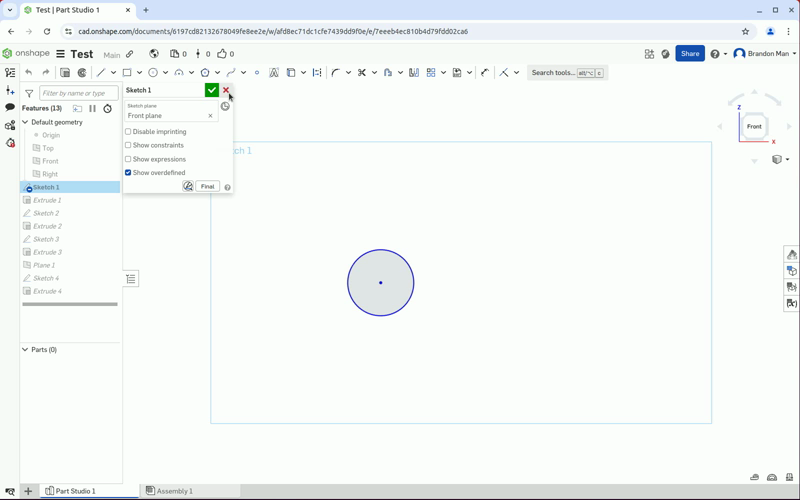
click(229, 92)
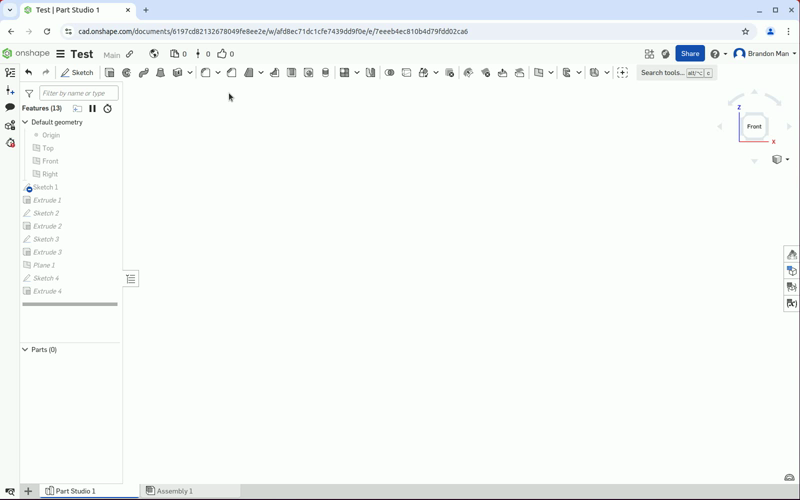
key(shift+s)
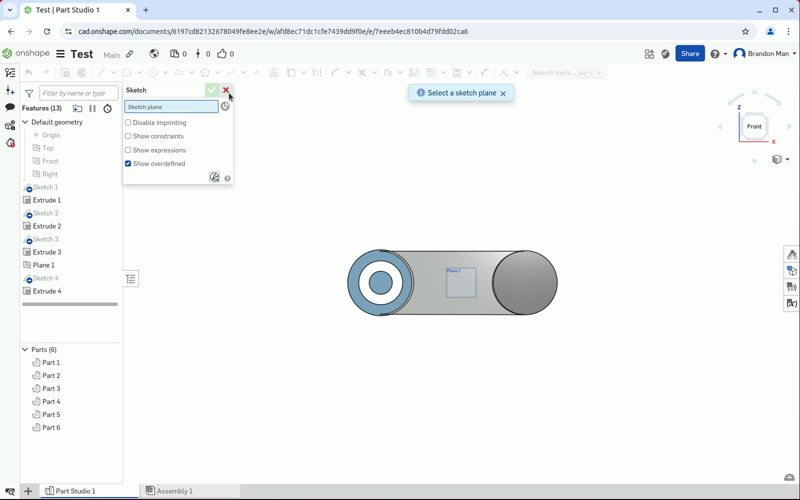
mouse_move(73, 267)
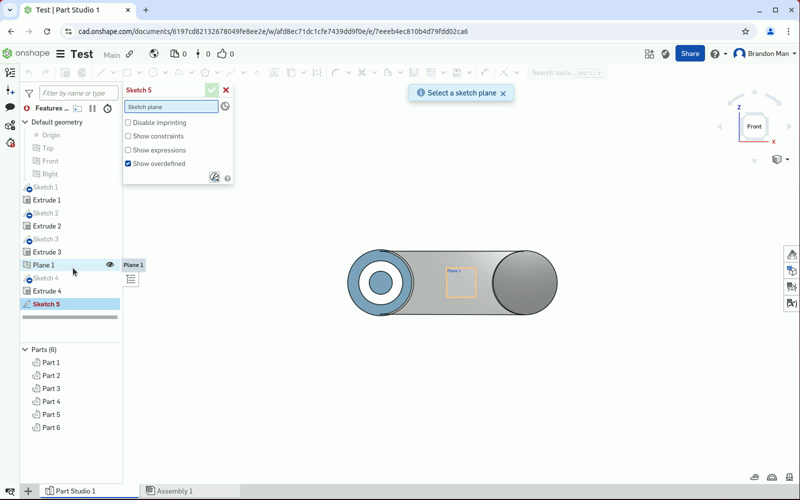
click(73, 267)
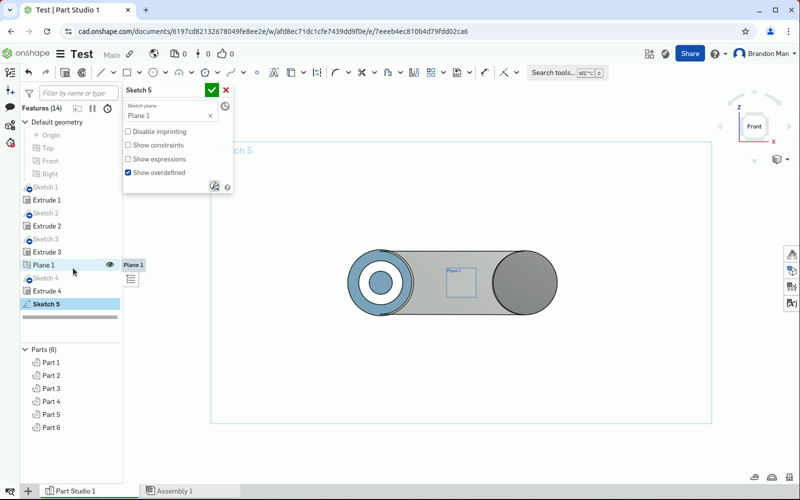
mouse_move(73, 352)
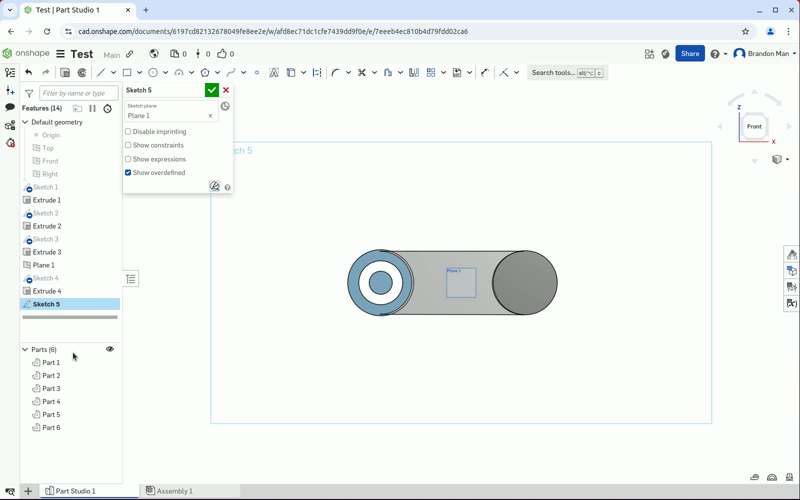
key(y)
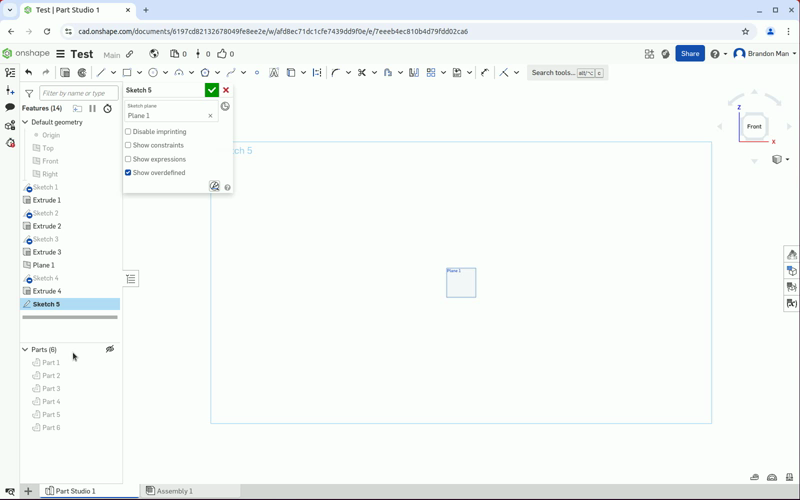
key(c)
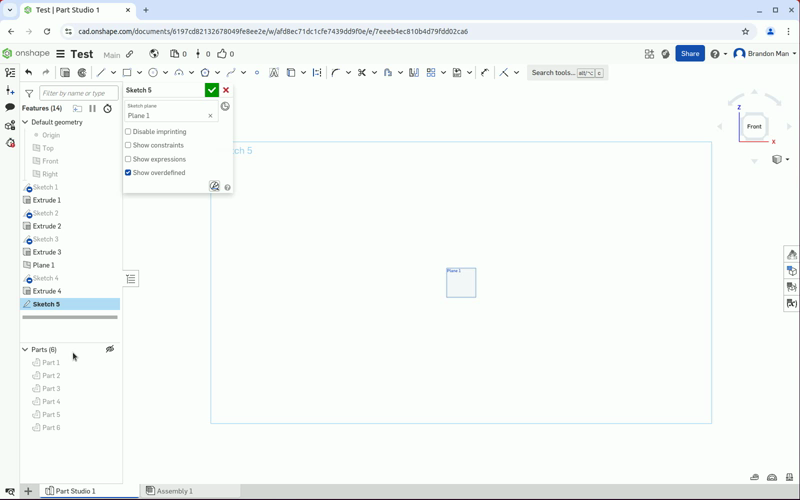
key_down(shift)
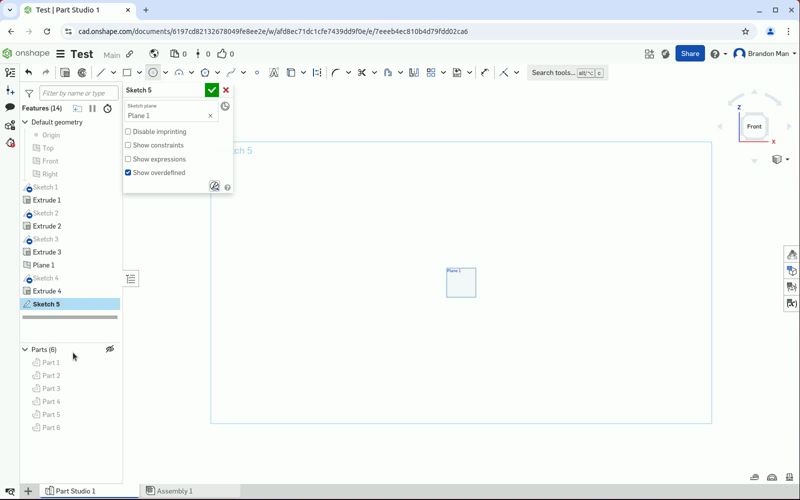
mouse_move(526, 282)
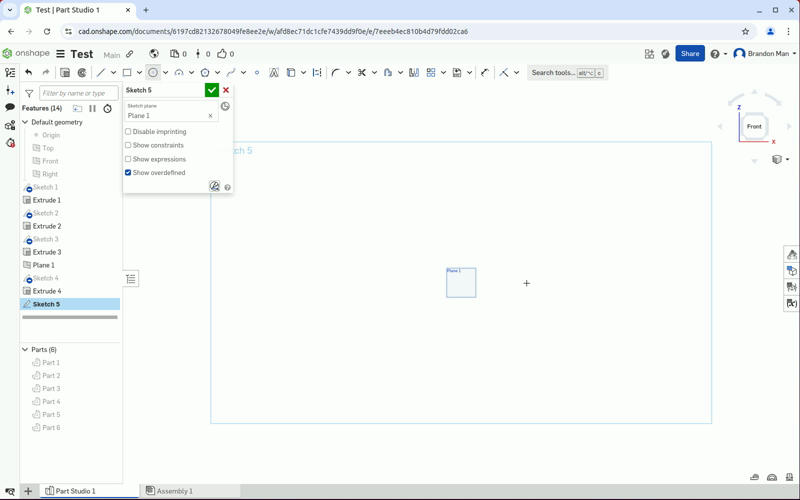
click(526, 282)
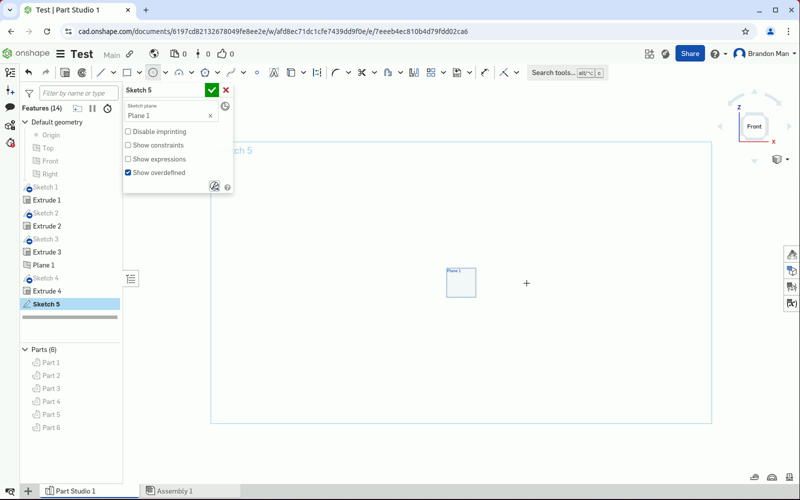
key_up(shift)
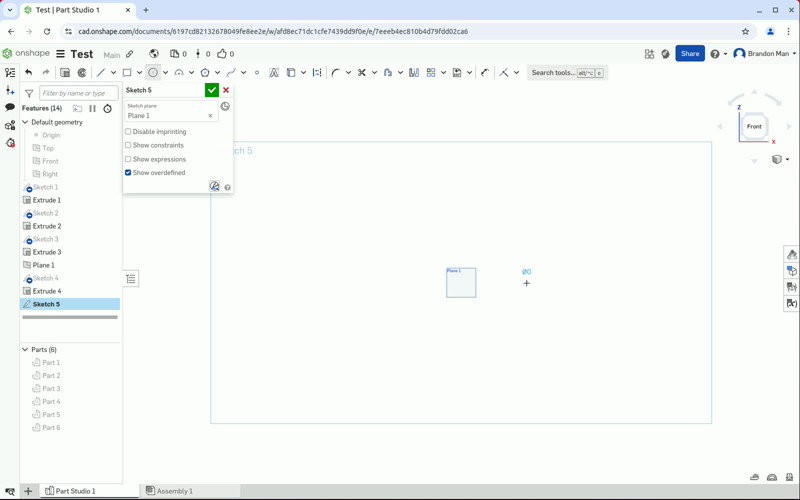
mouse_move(548, 282)
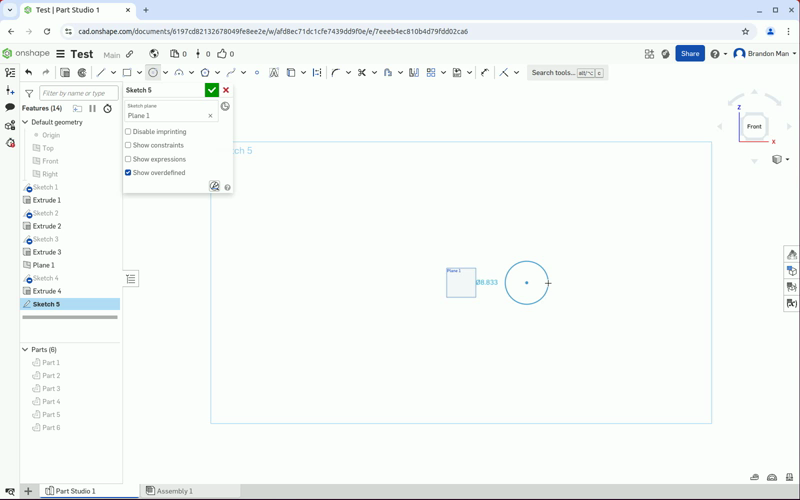
click(548, 282)
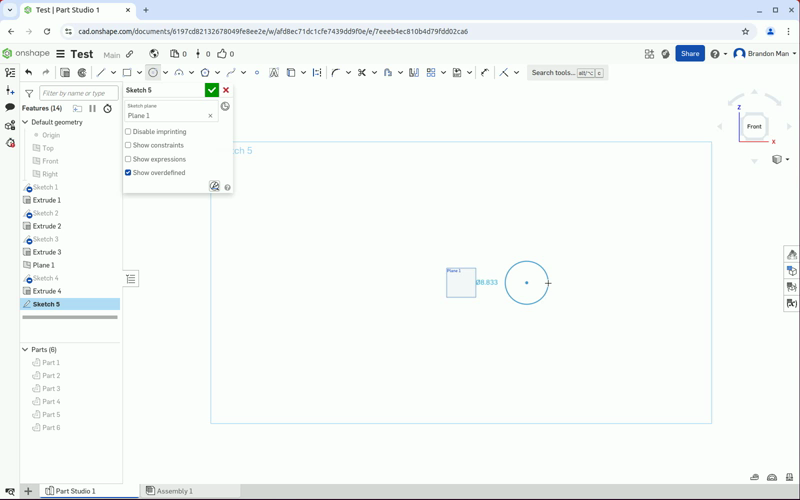
key(esc)
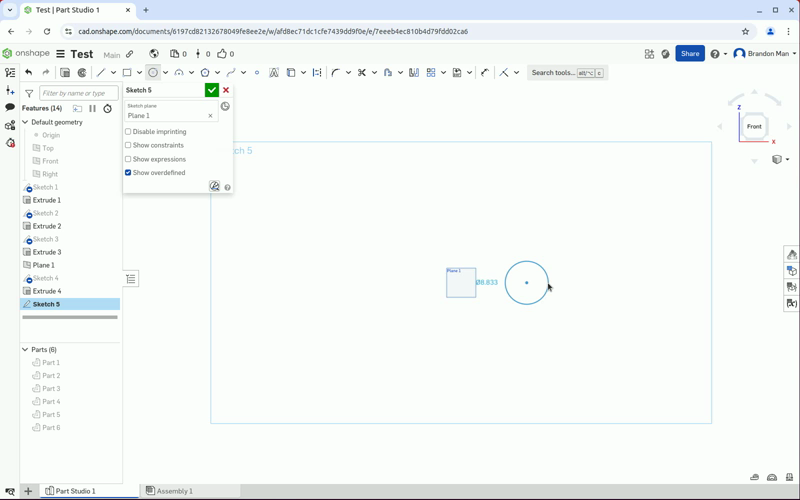
key(c)
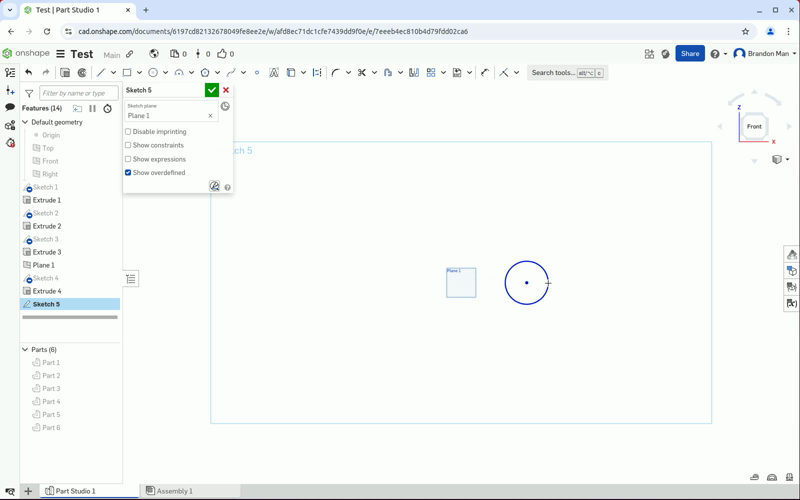
key_down(shift)
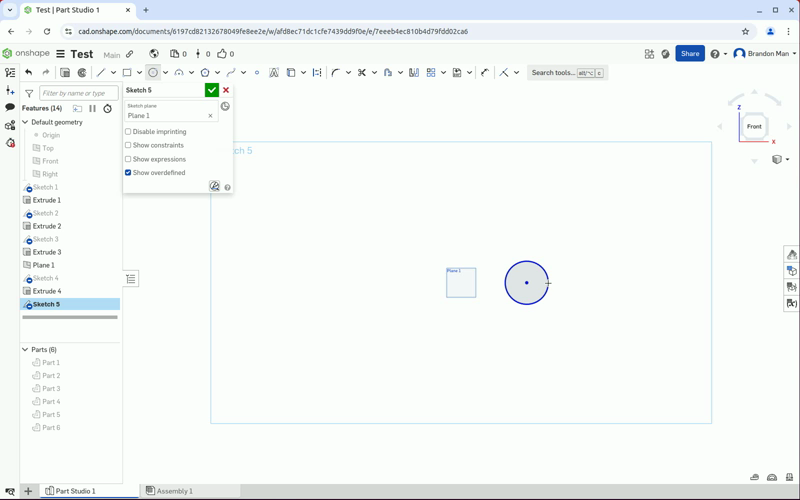
mouse_move(526, 282)
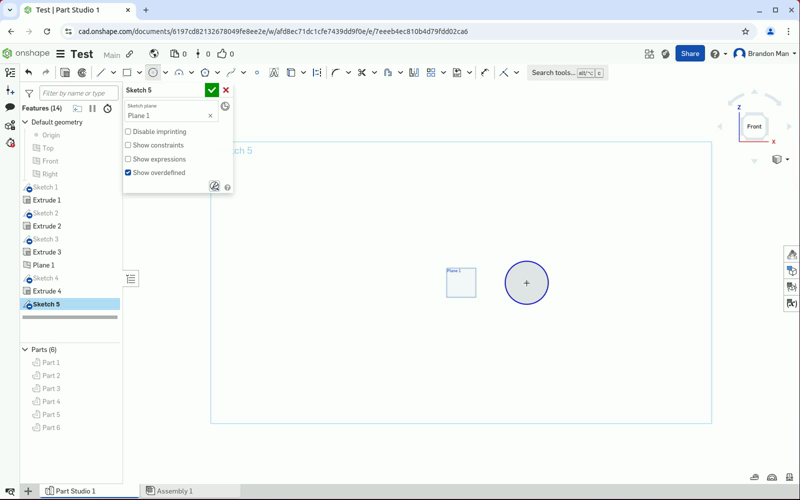
click(526, 282)
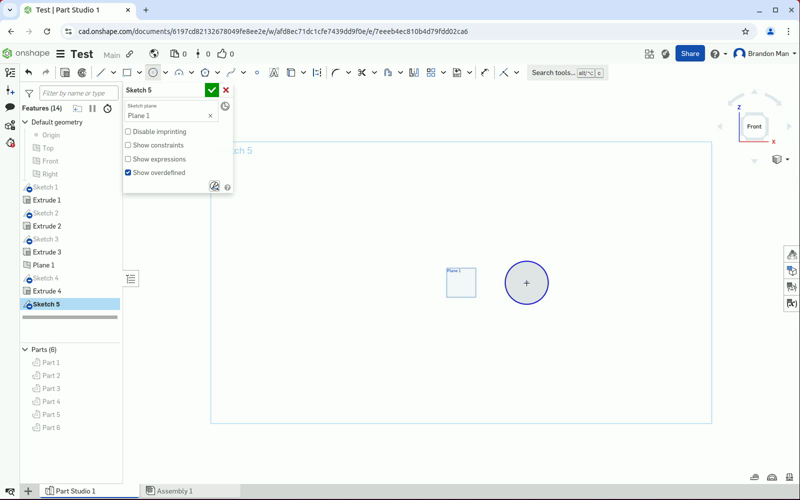
key_up(shift)
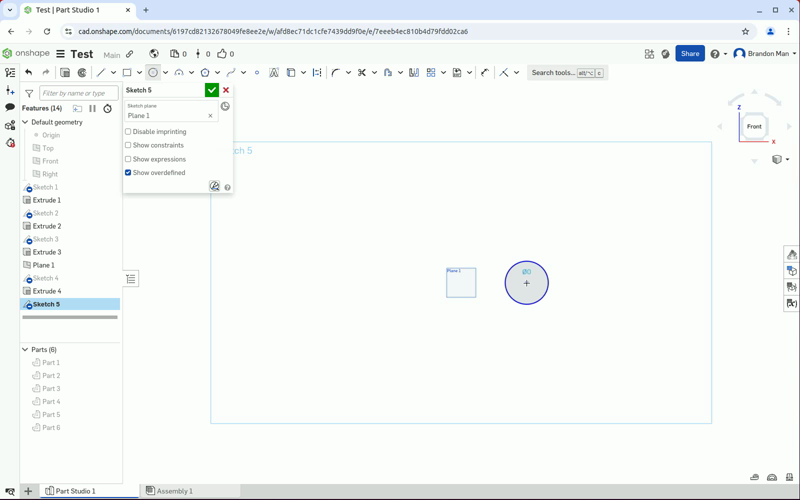
mouse_move(537, 282)
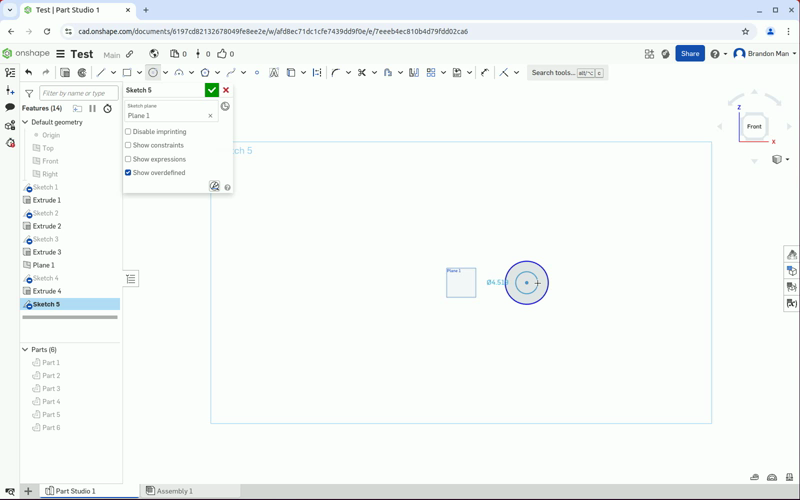
click(537, 282)
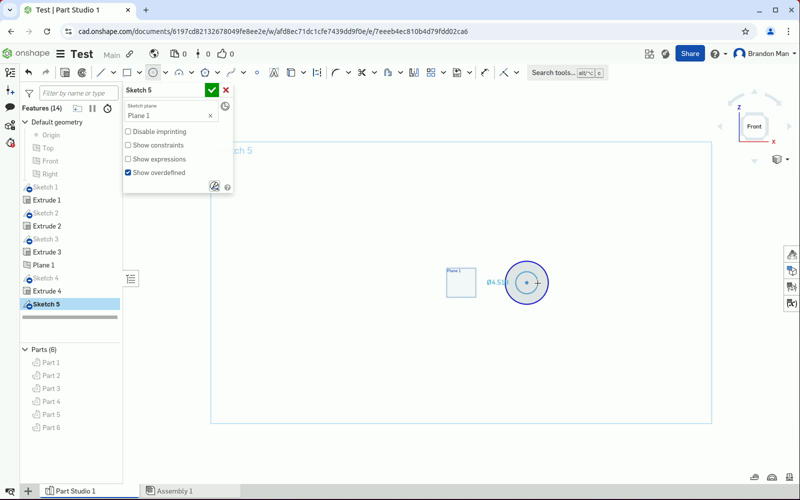
key(esc)
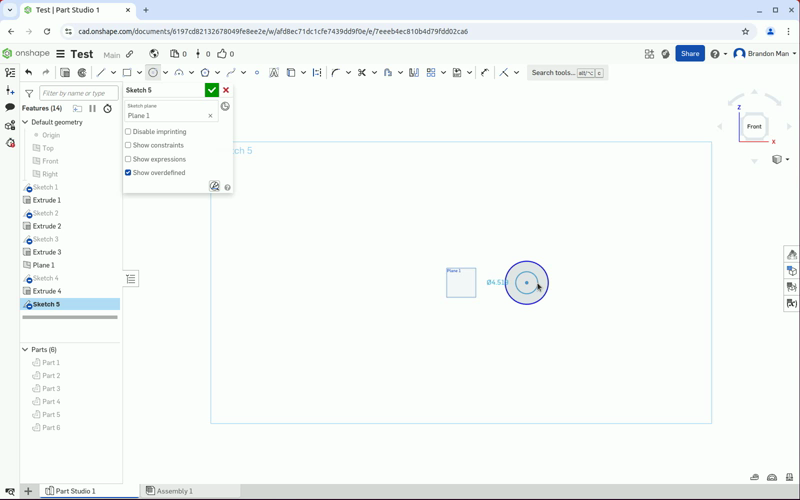
mouse_move(532, 267)
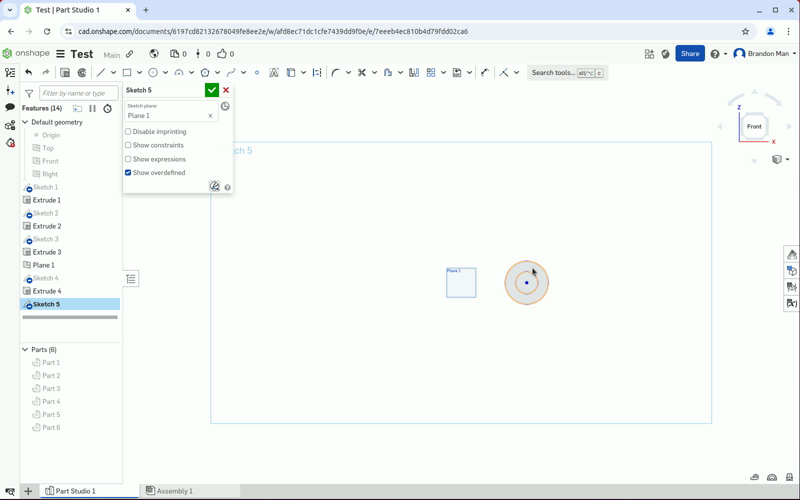
scroll(6)
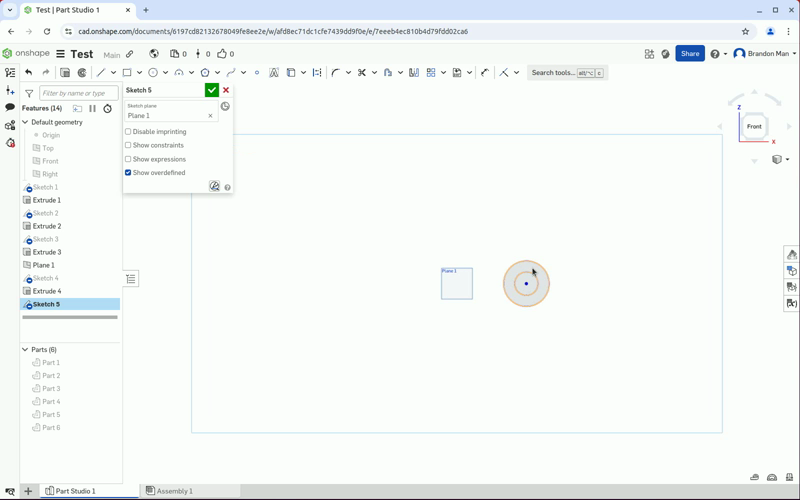
scroll(6)
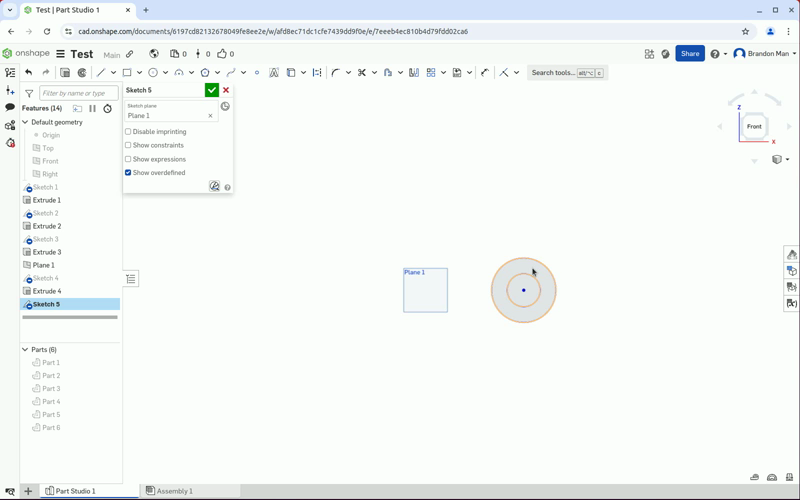
scroll(6)
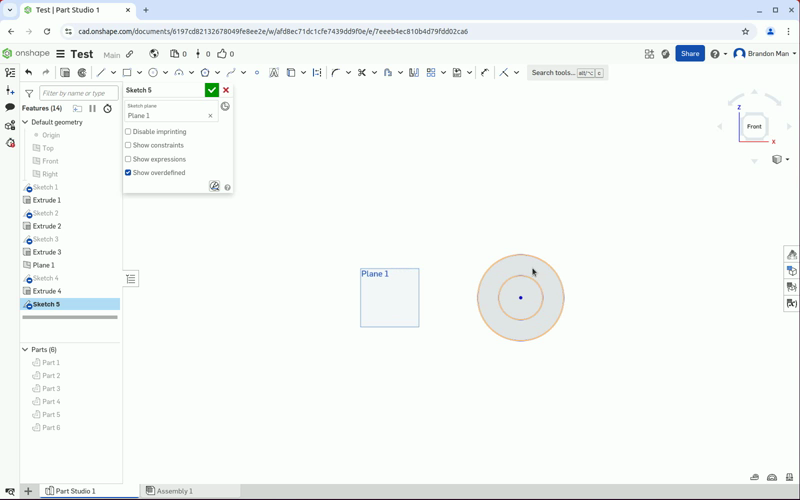
scroll(6)
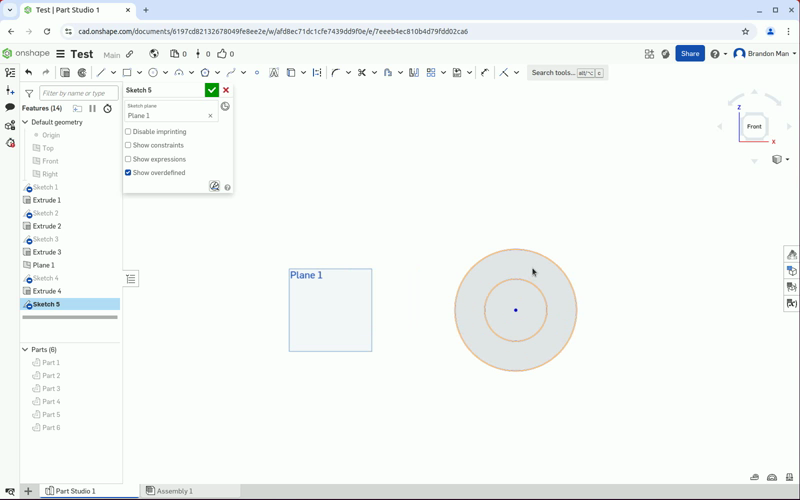
scroll(6)
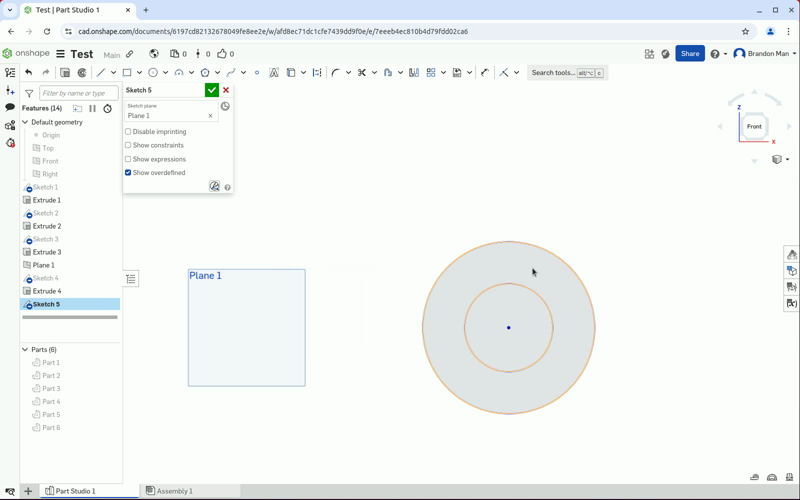
scroll(6)
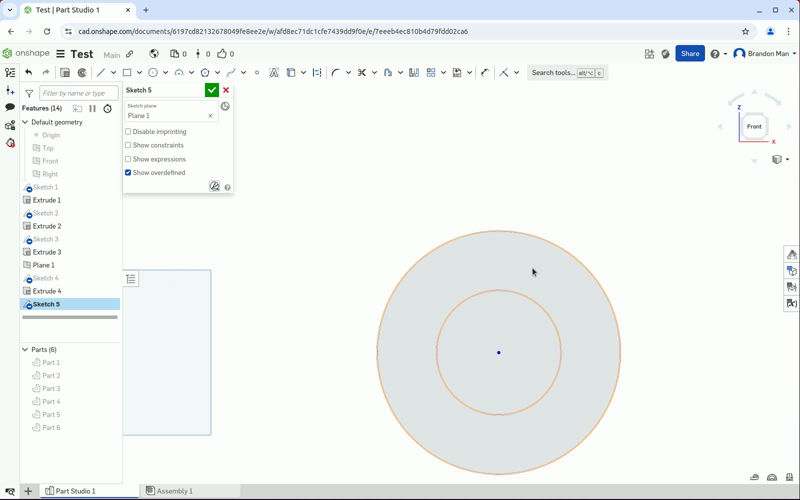
scroll(6)
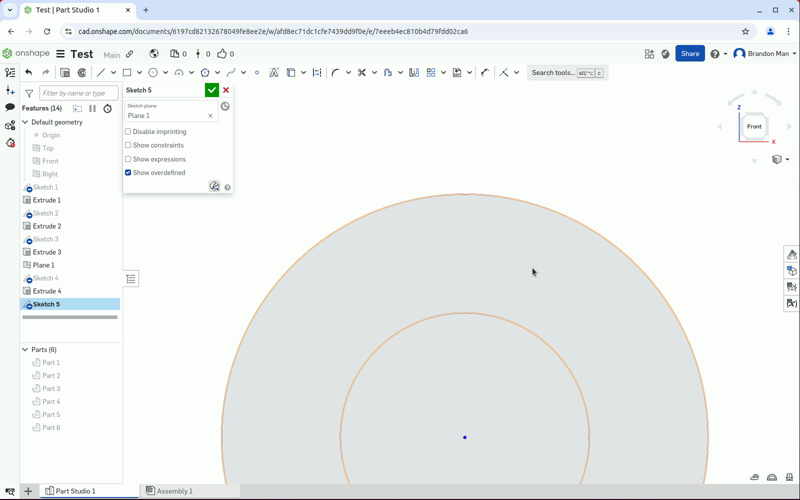
click(532, 267)
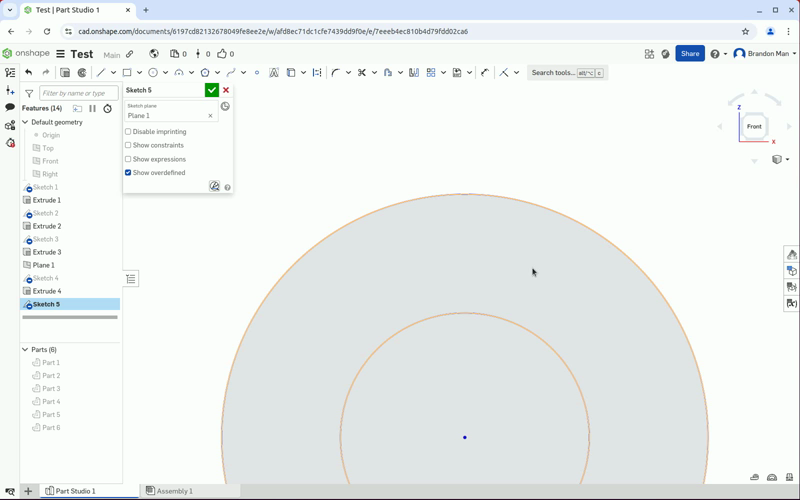
scroll(-6)
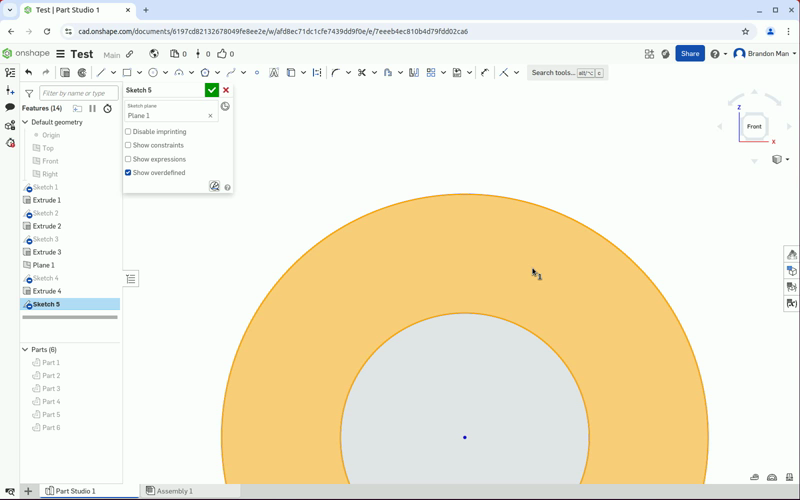
scroll(-6)
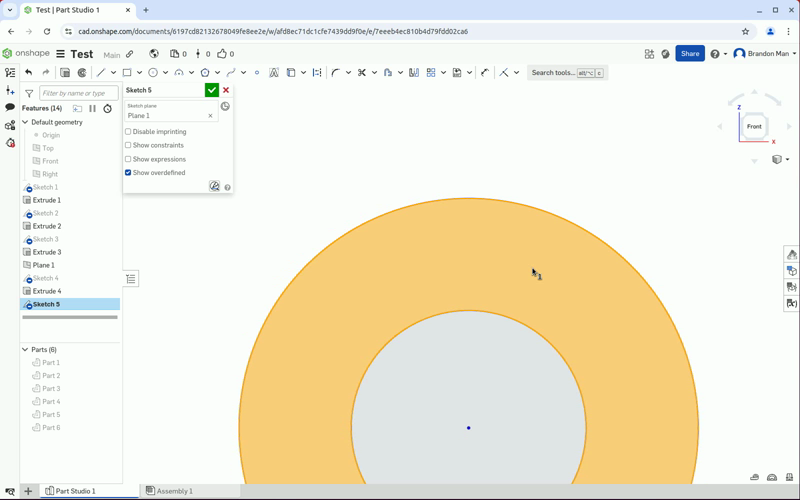
scroll(-6)
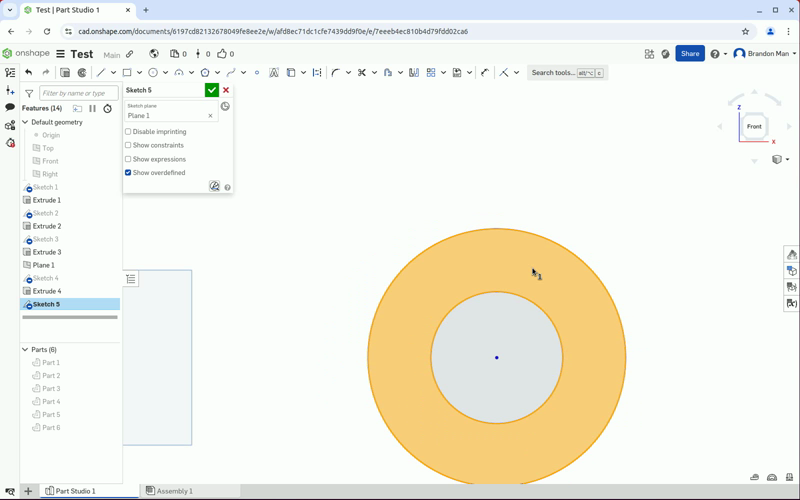
scroll(-6)
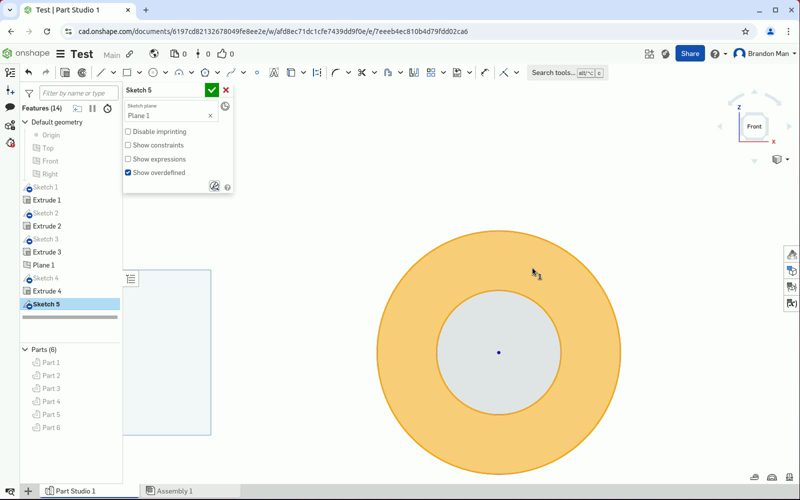
scroll(-6)
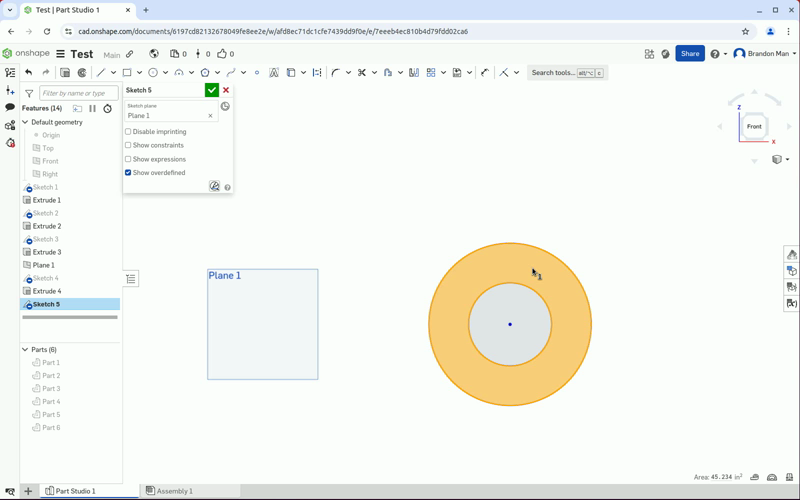
scroll(-6)
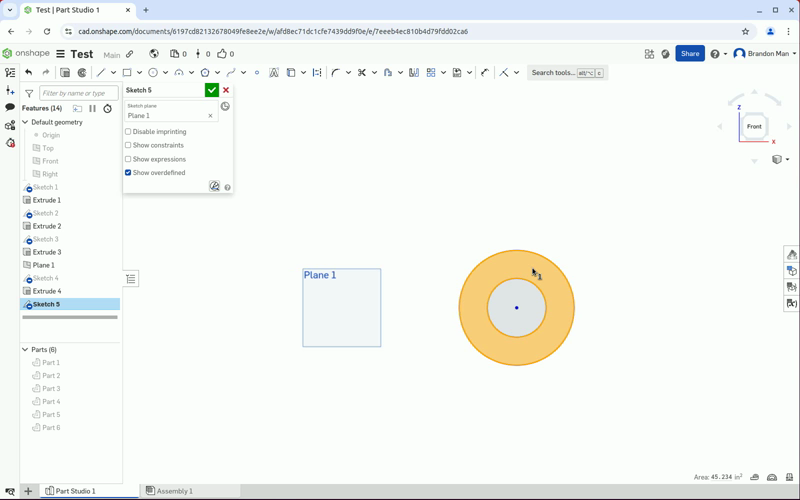
scroll(-6)
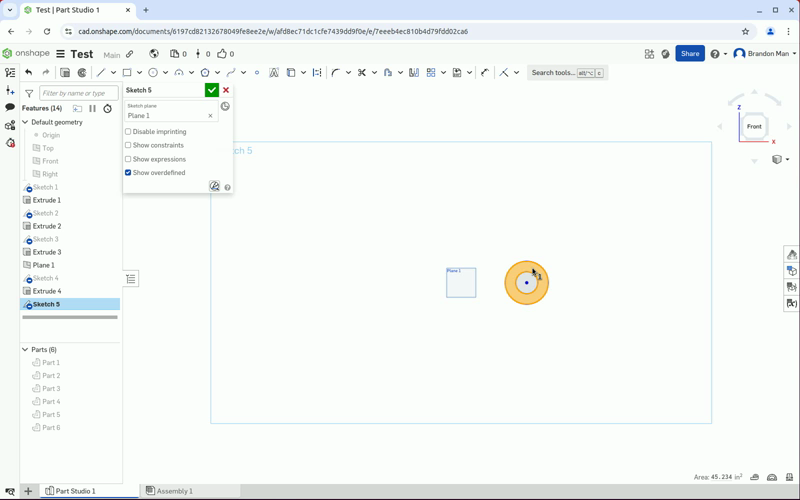
mouse_move(73, 352)
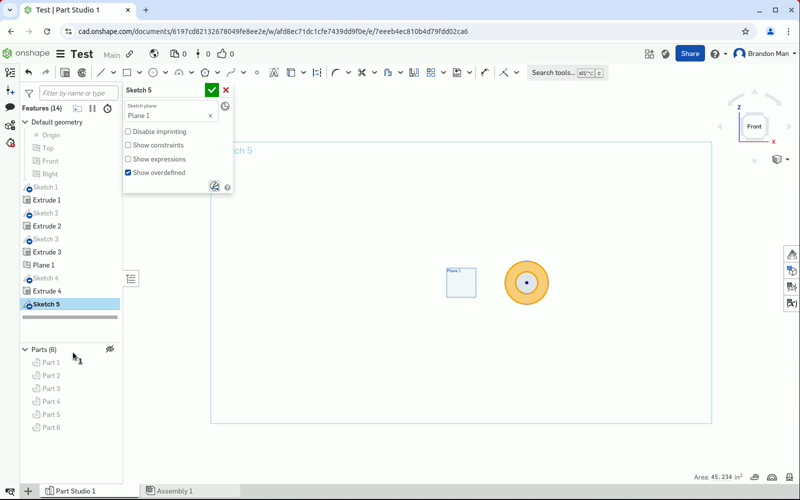
key(shift+y)
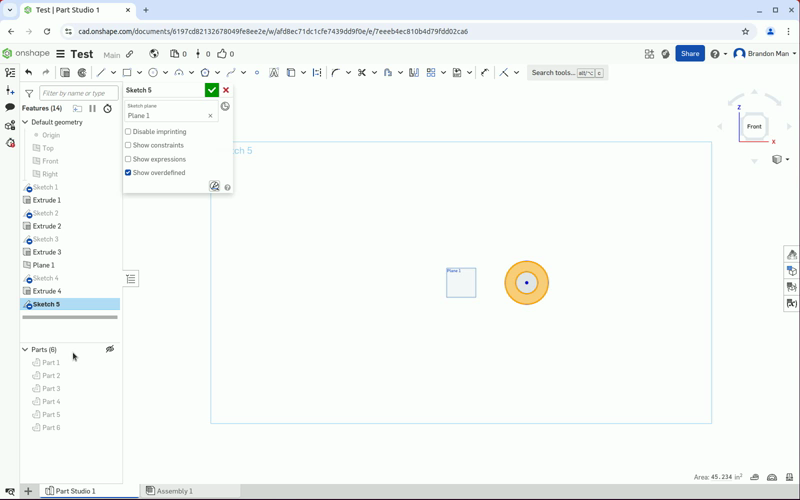
key(shift+e)
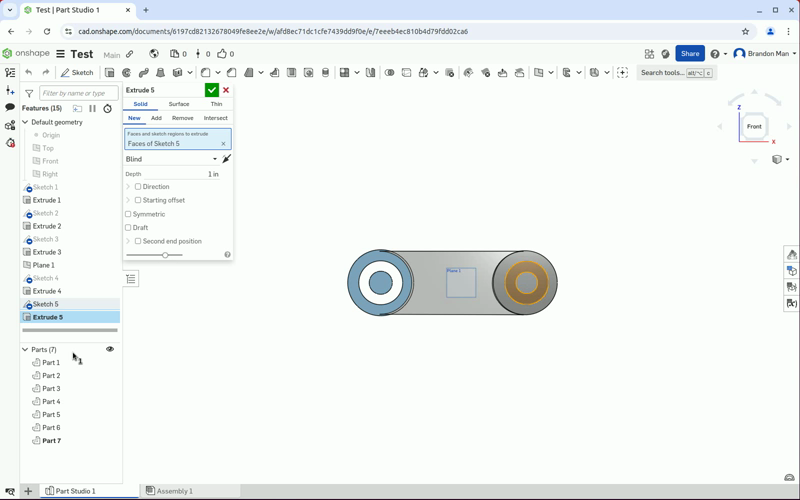
mouse_move(143, 106)
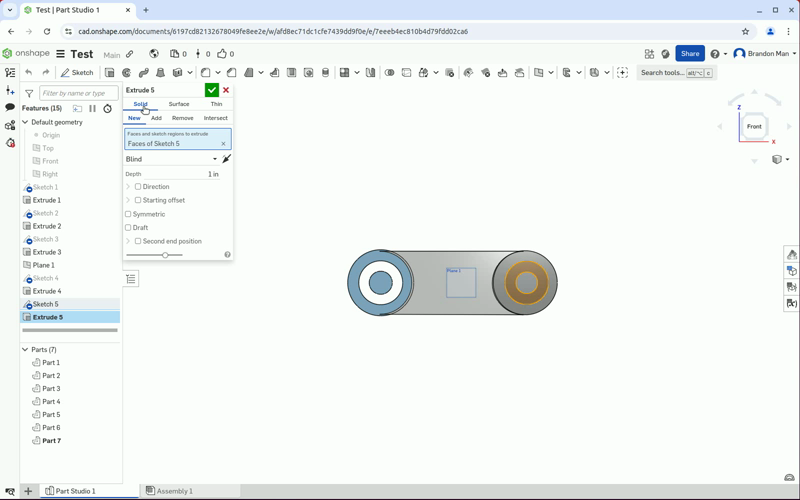
click(143, 106)
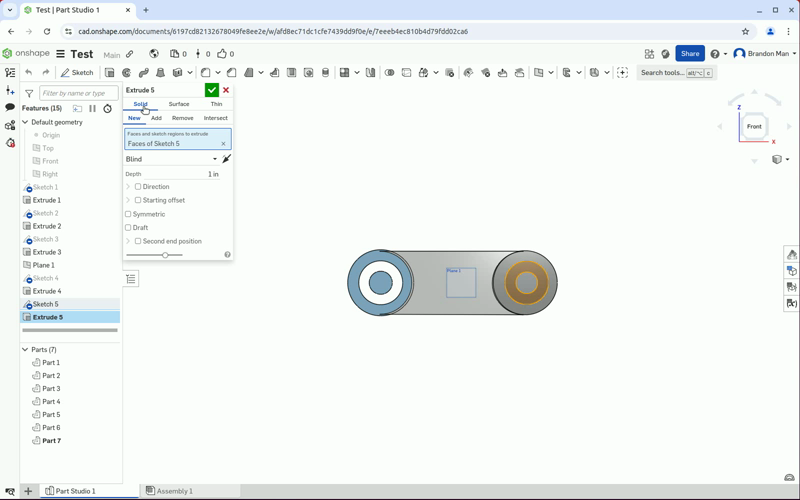
mouse_move(186, 120)
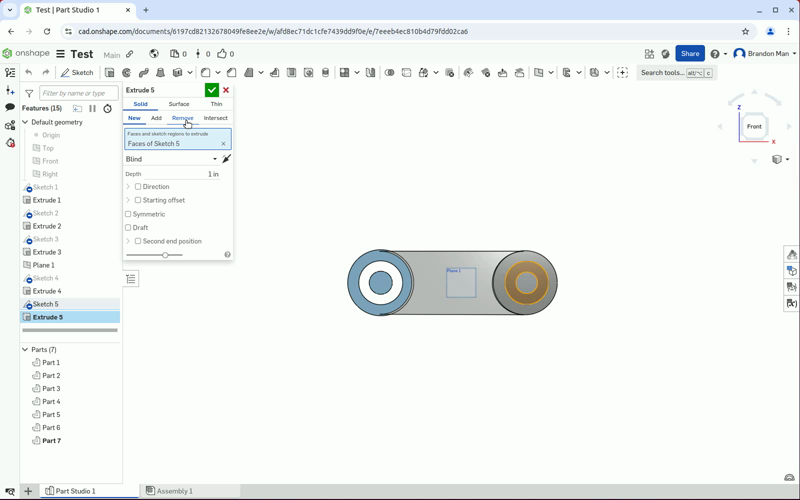
click(186, 120)
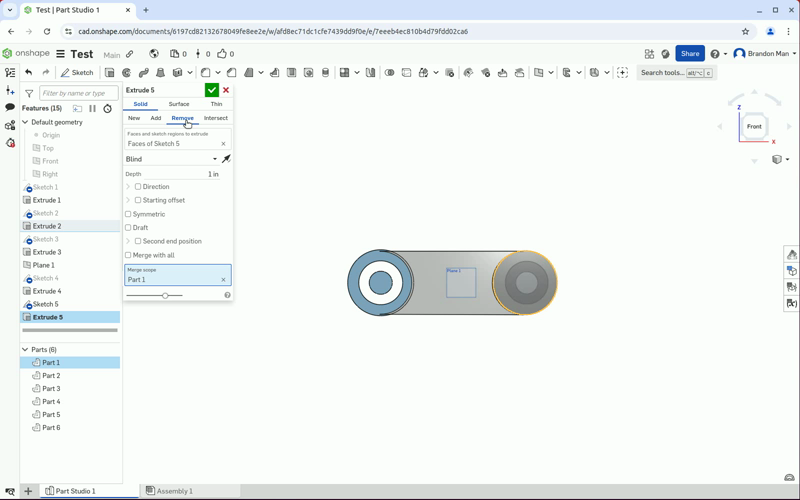
key(tab, 4)
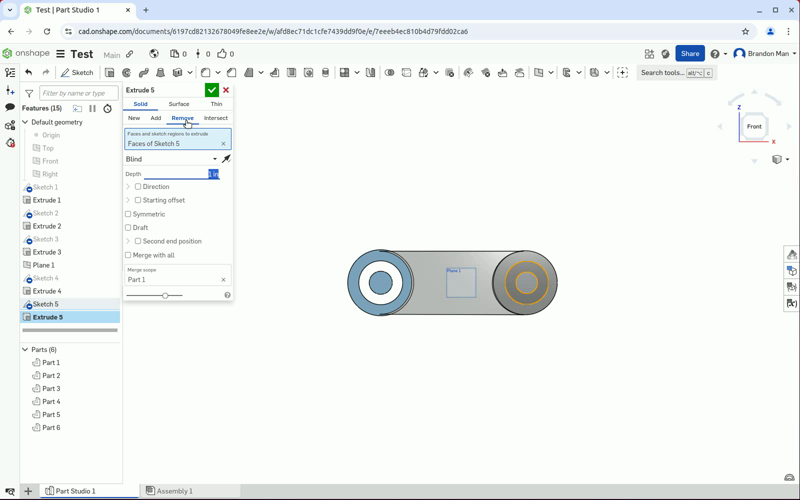
text(27.441)
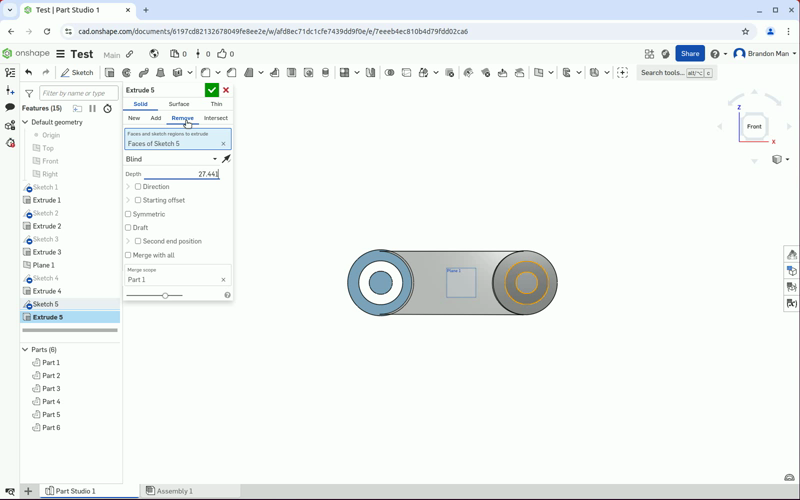
key(tab, 6)
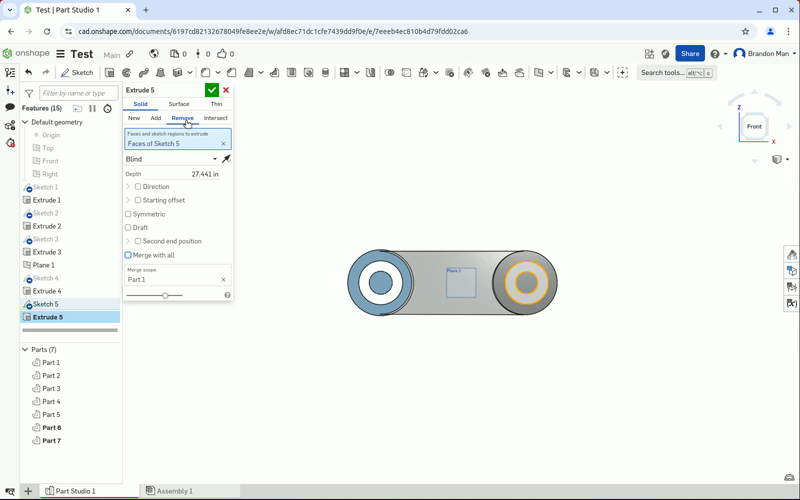
key(space)
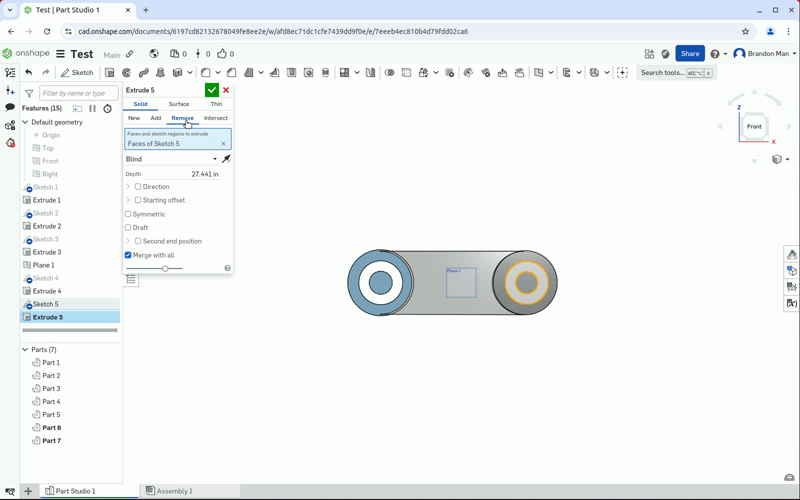
key(enter)
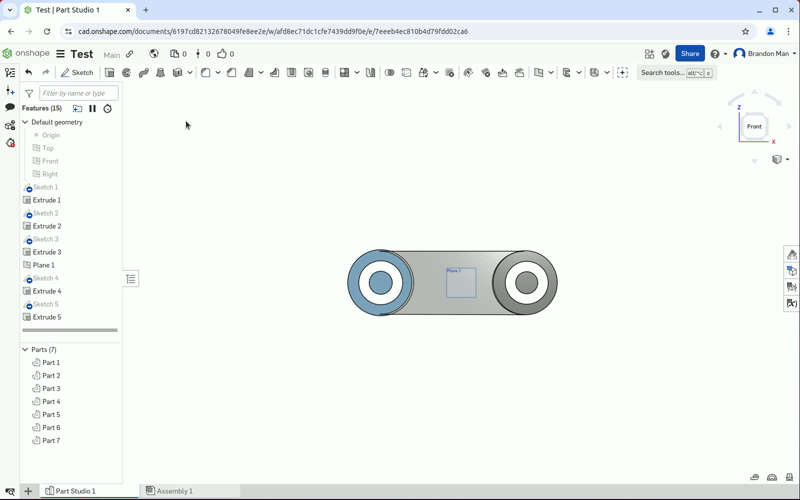
key(shift+h)
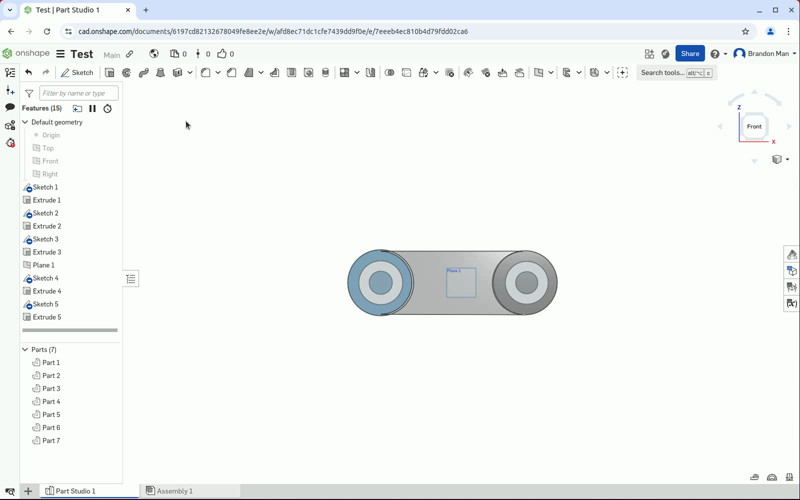
key(shift+h)
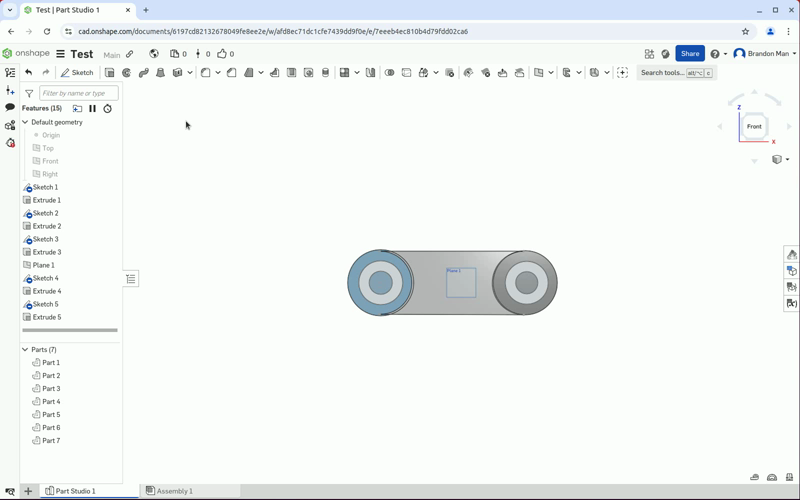
key(shift+7)
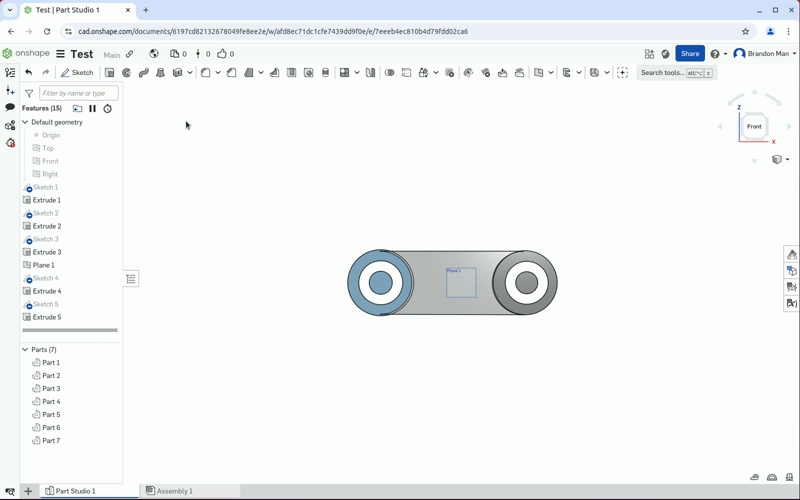
key(left, 2)
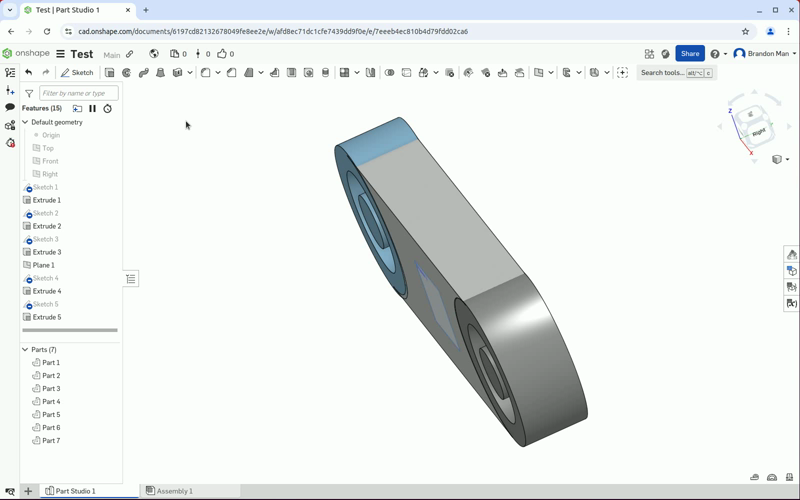
key(down, 2)
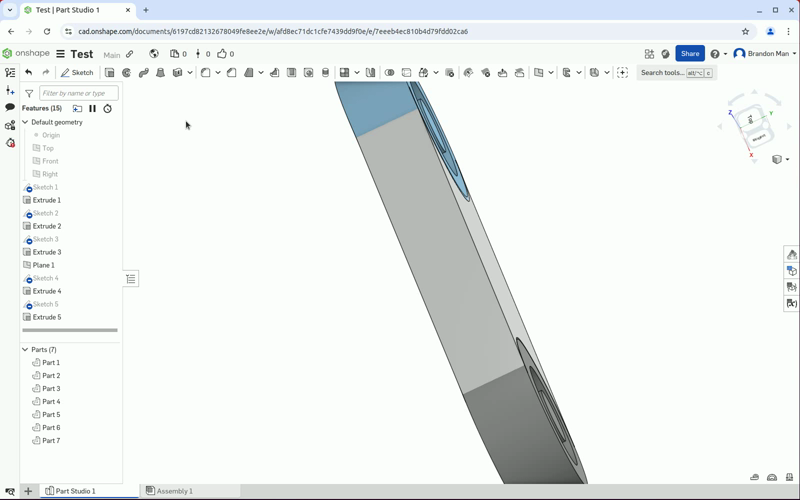
key(up, 2)
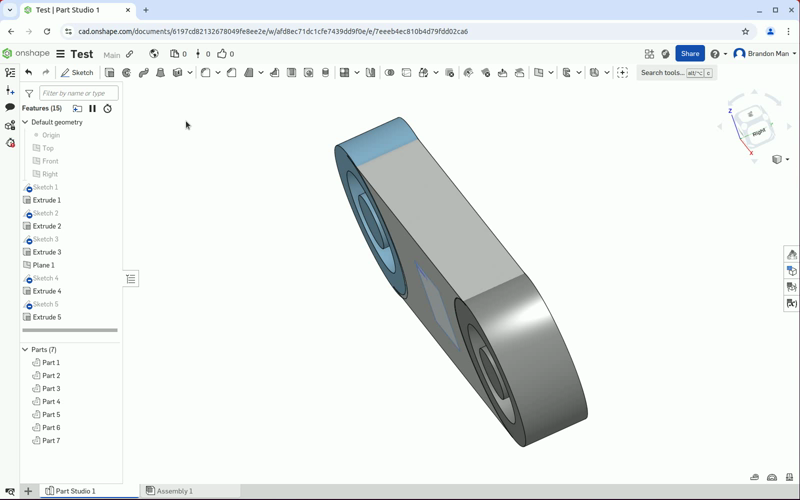
key(right, 2)
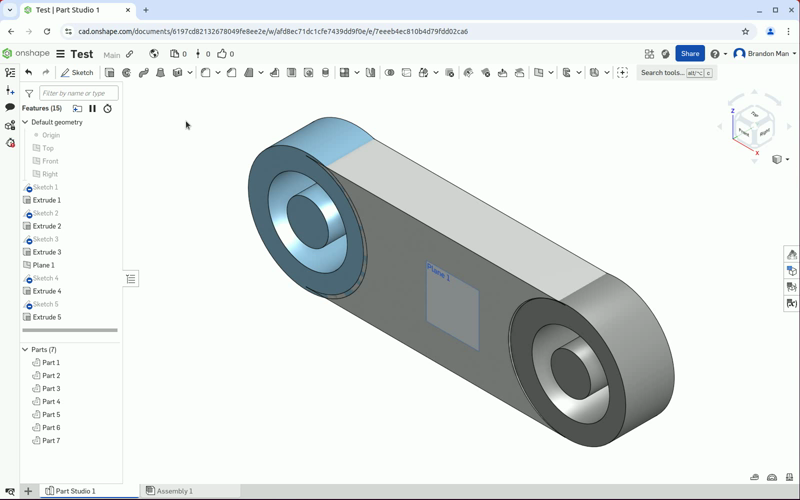
mouse_move(73, 189)
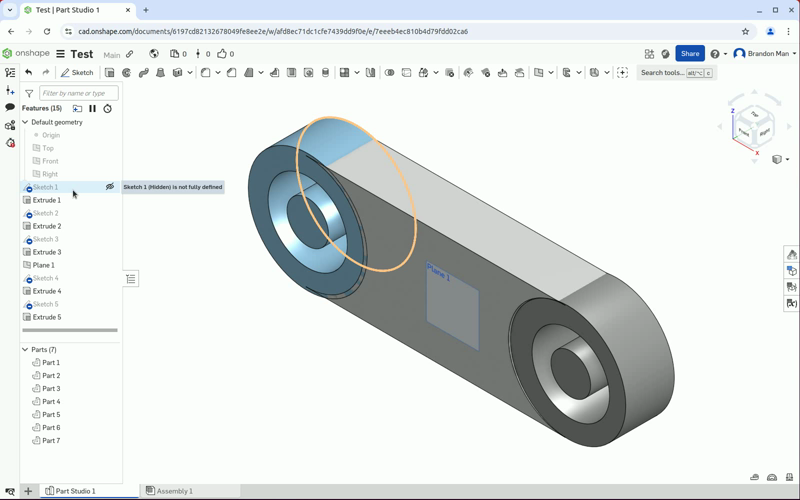
click(73, 189)